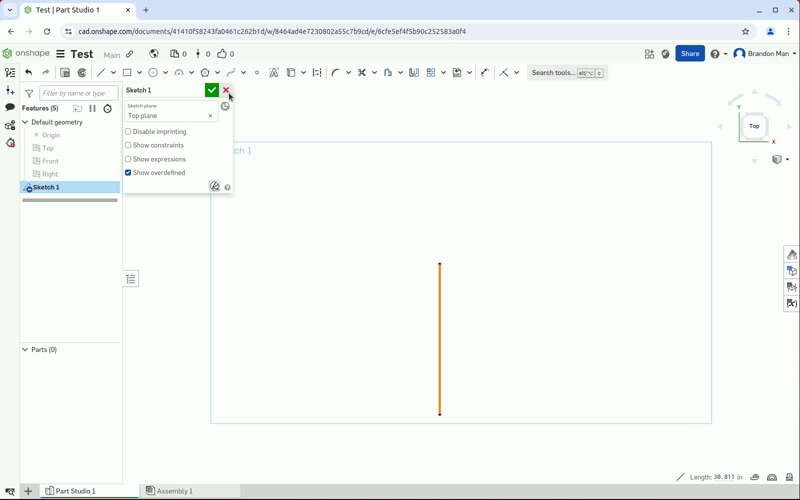
key(shift+h)
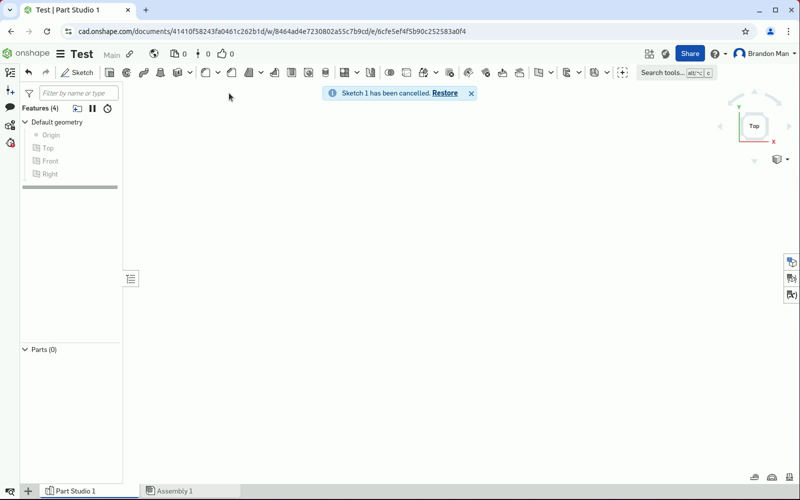
mouse_move(73, 352)
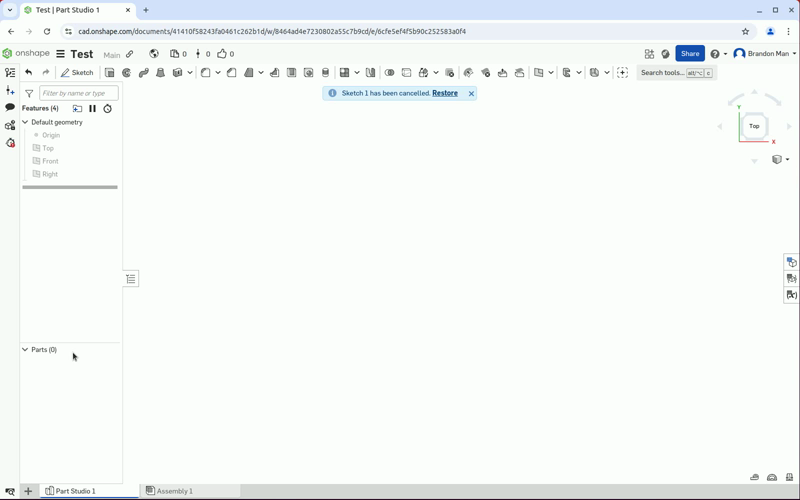
key(y)
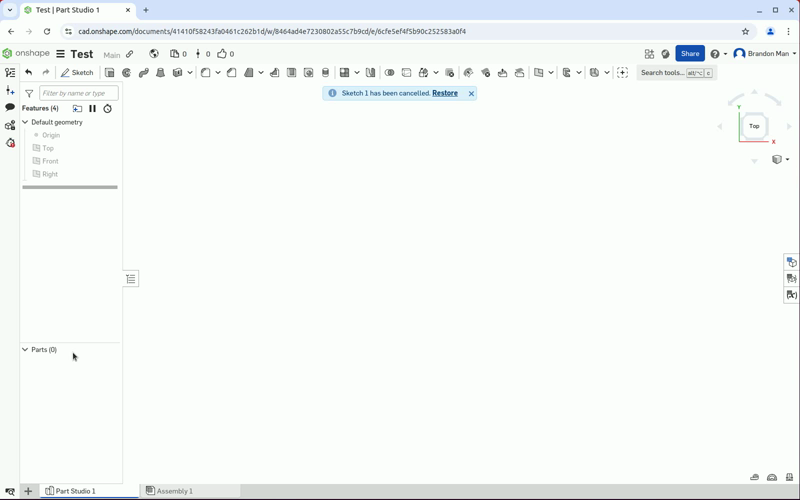
key(shift+p)
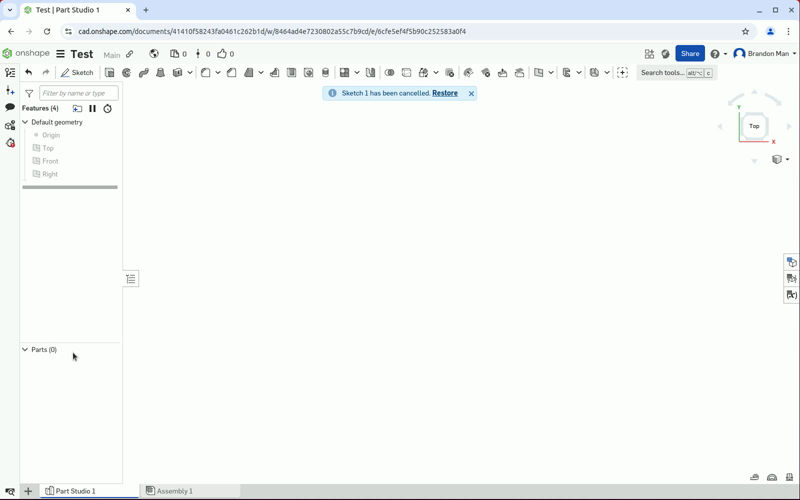
key(space)
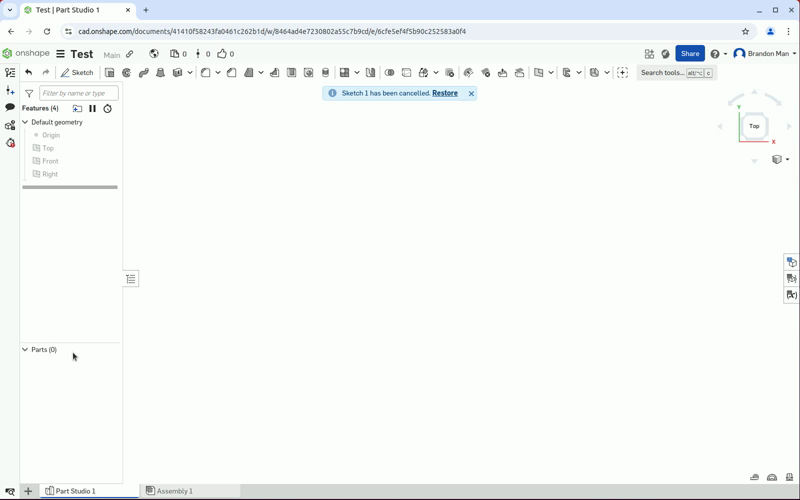
key_down(shift)
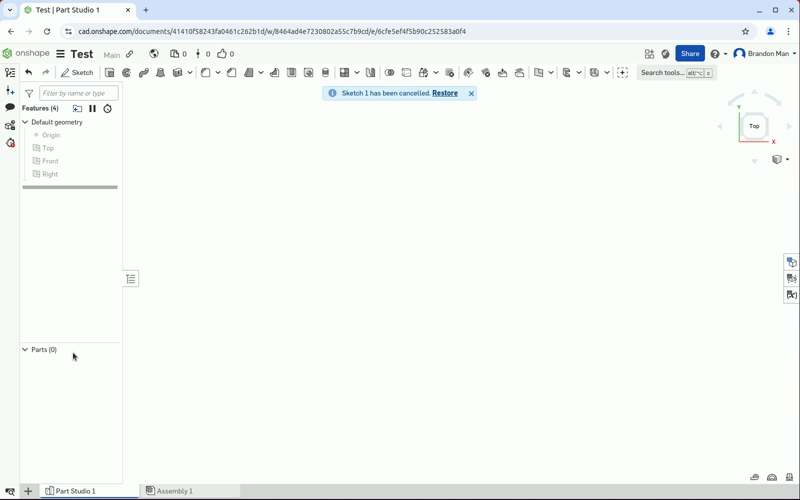
key(up)
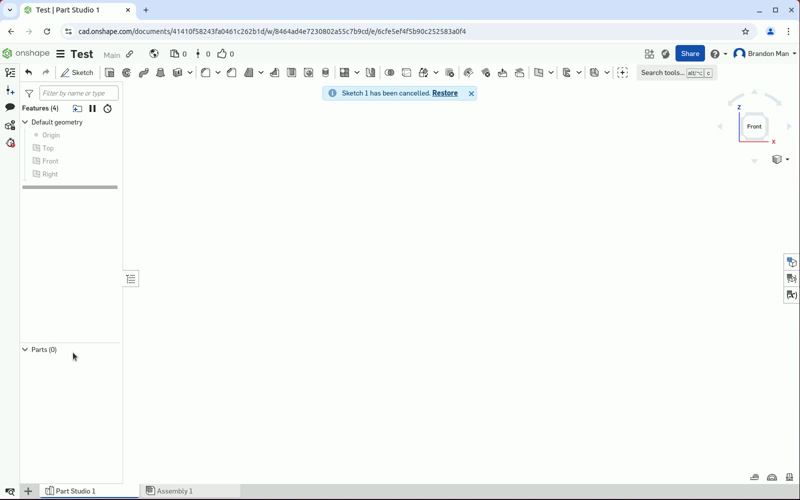
key_up(shift)
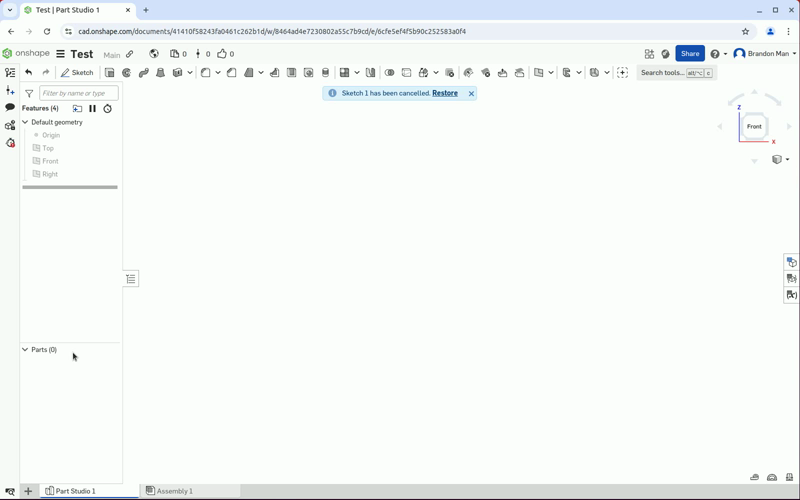
mouse_move(73, 352)
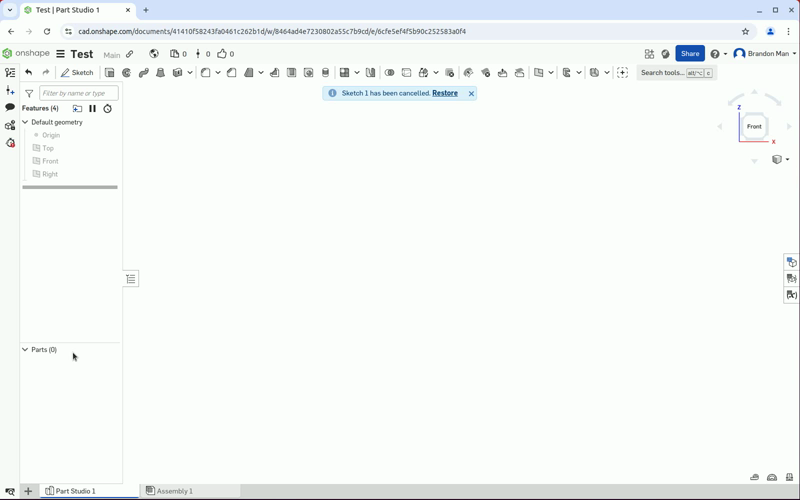
key(shift+y)
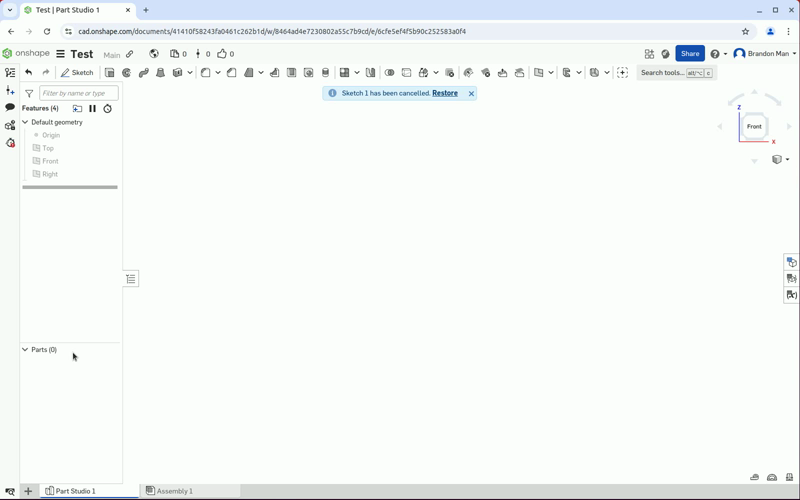
key(shift+s)
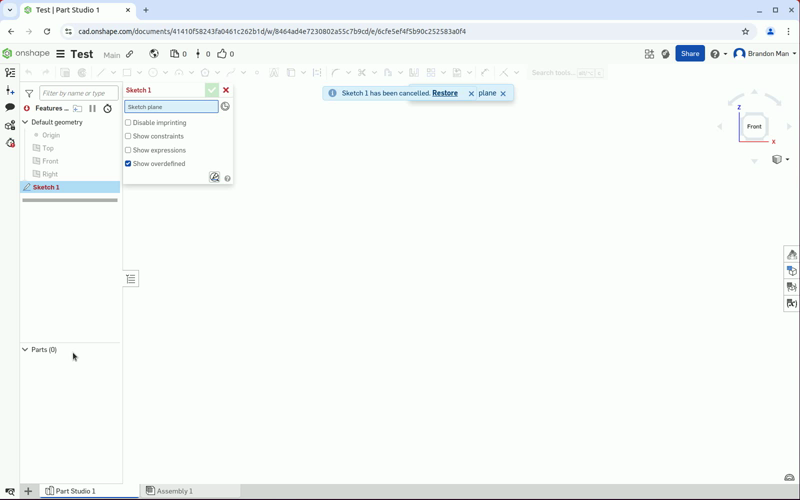
mouse_move(73, 163)
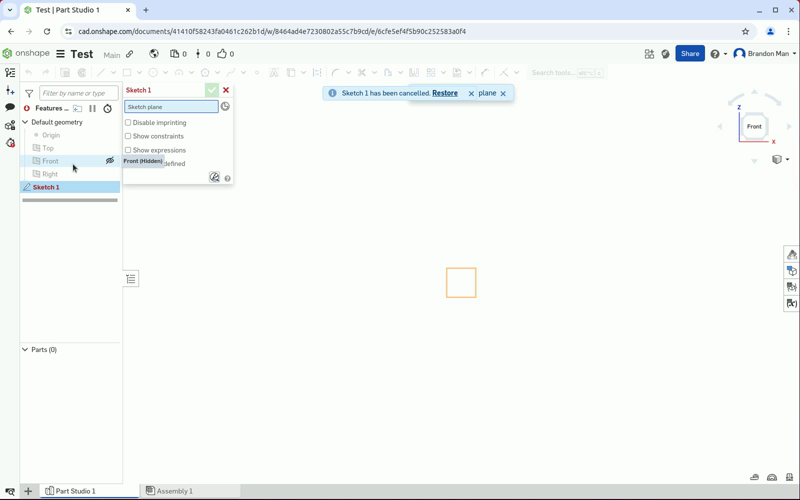
click(73, 163)
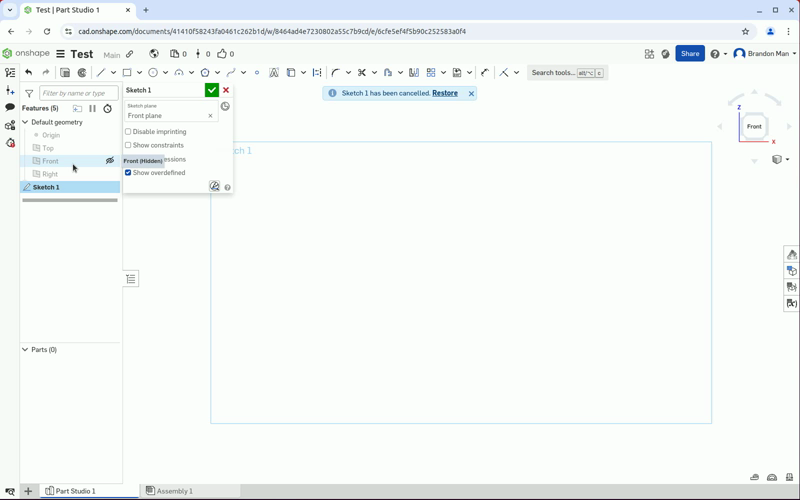
mouse_move(73, 352)
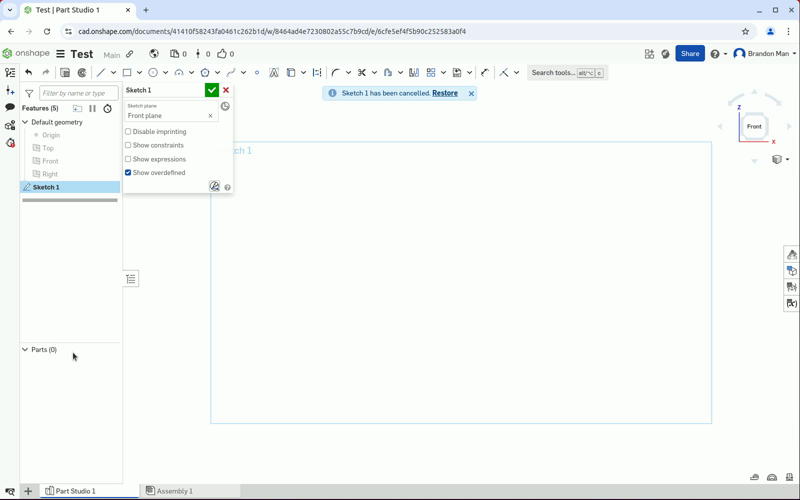
key(y)
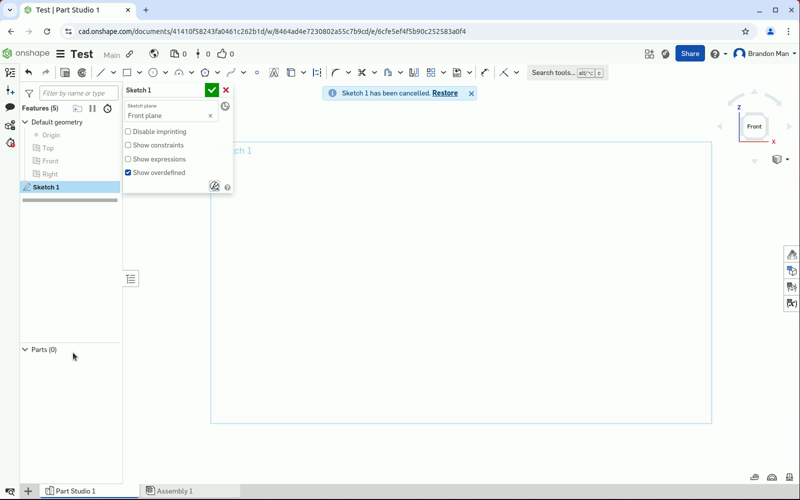
key(l)
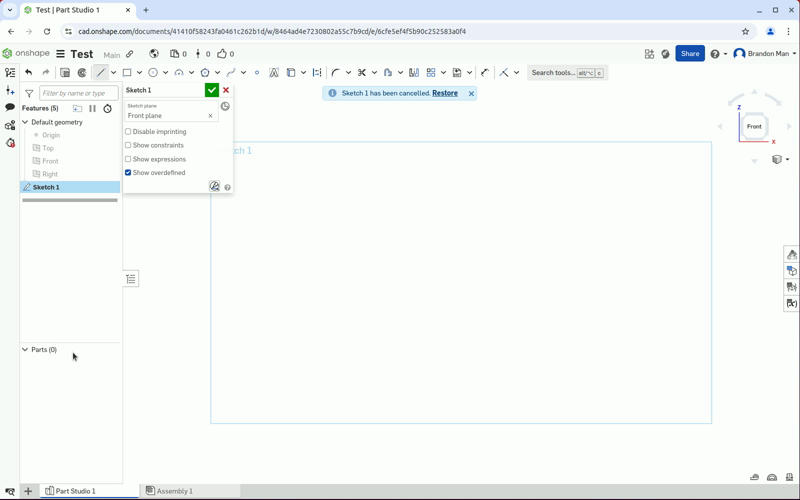
key_down(shift)
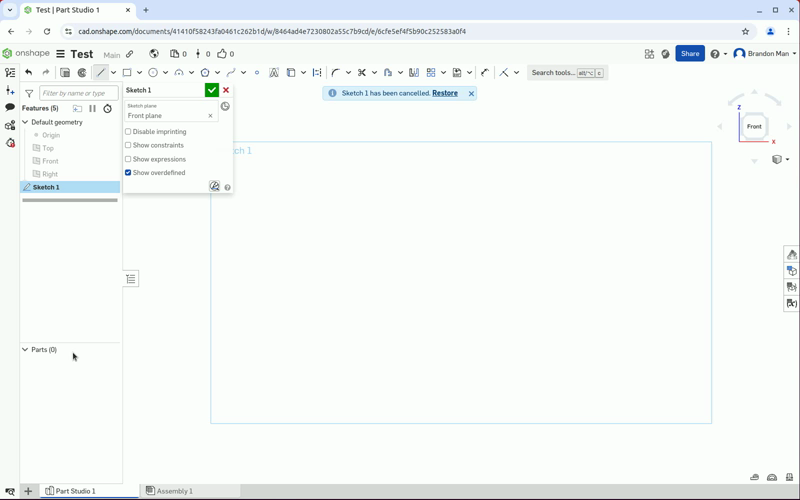
mouse_move(348, 330)
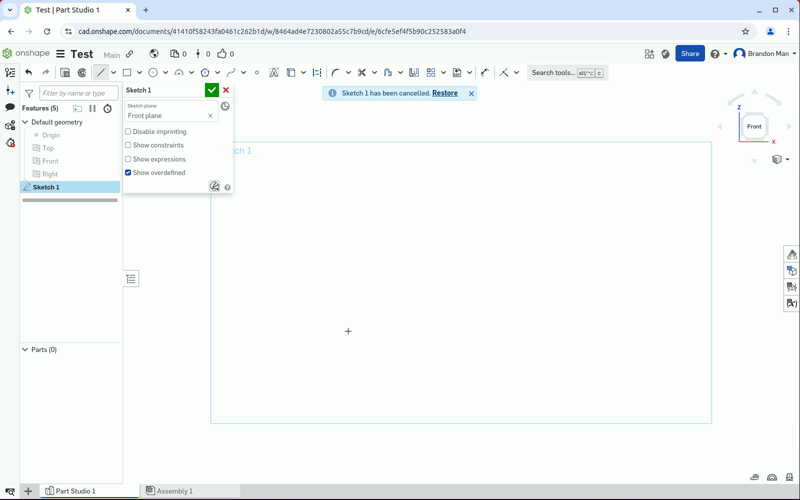
click(348, 330)
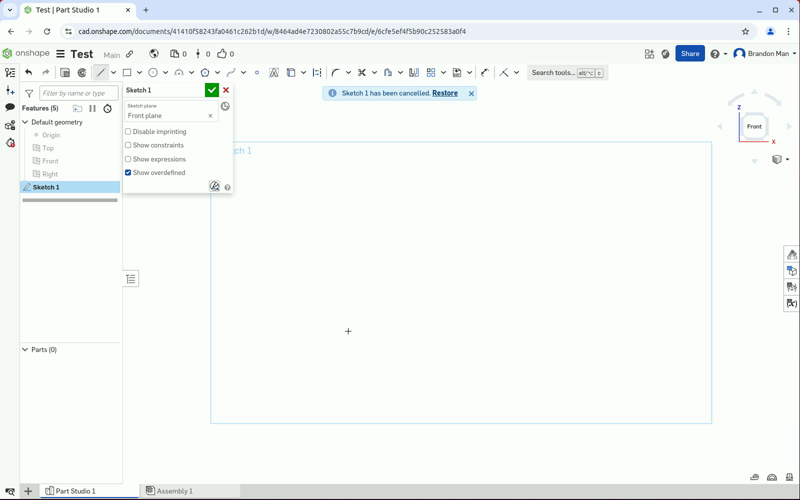
key_up(shift)
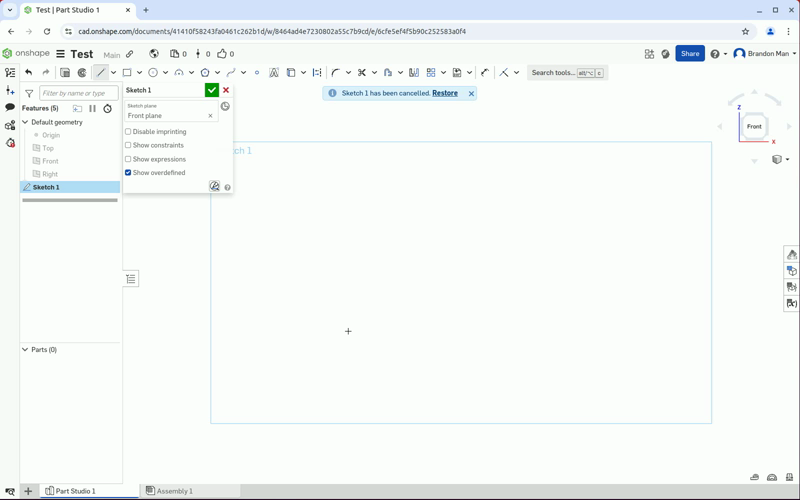
key_down(shift)
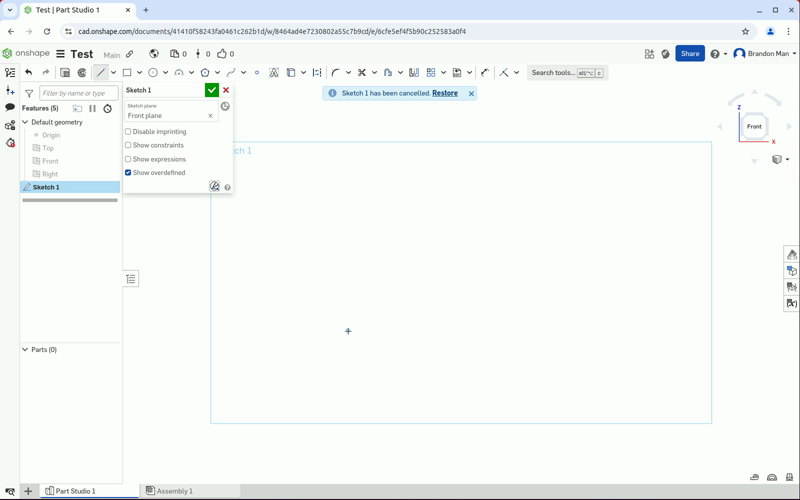
mouse_move(572, 330)
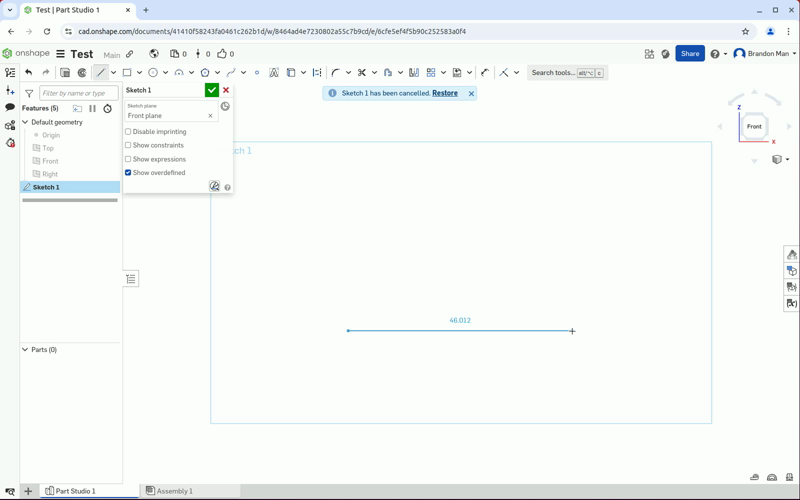
click(572, 330)
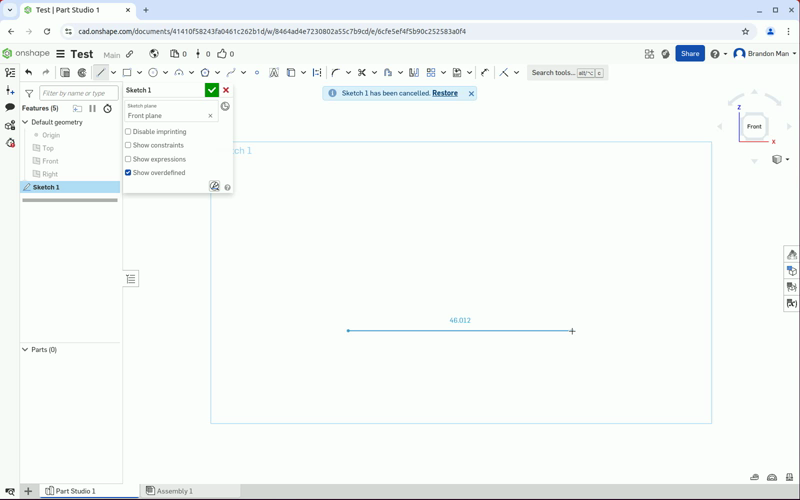
key_up(shift)
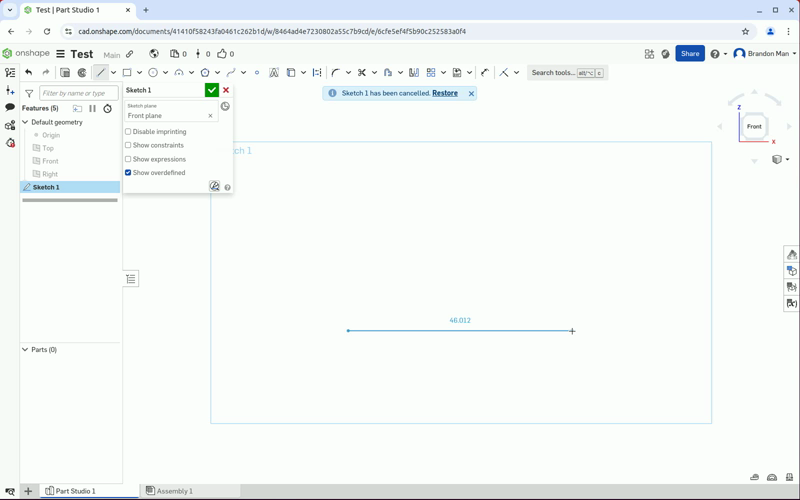
key_down(shift)
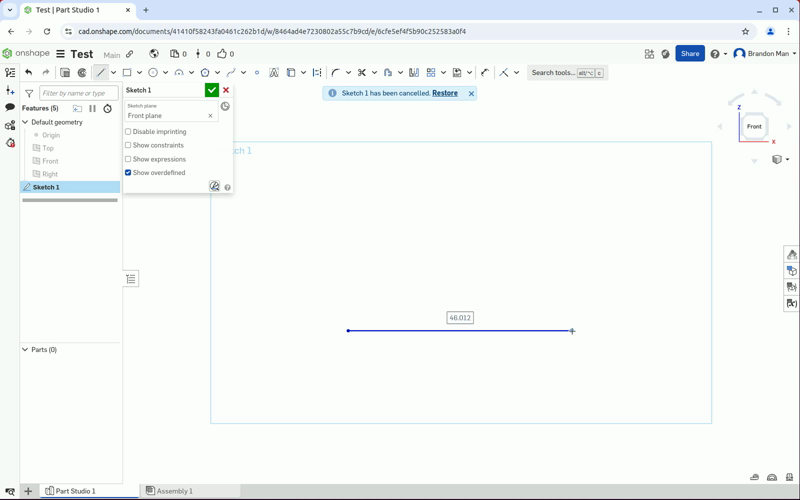
mouse_move(572, 236)
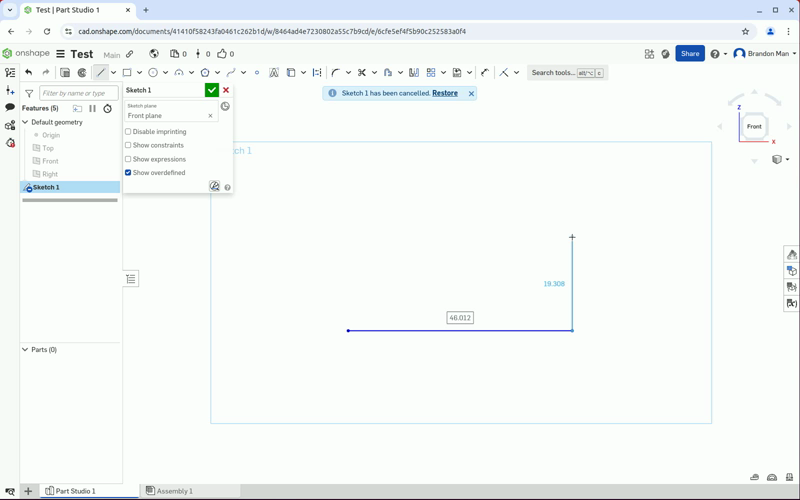
click(572, 236)
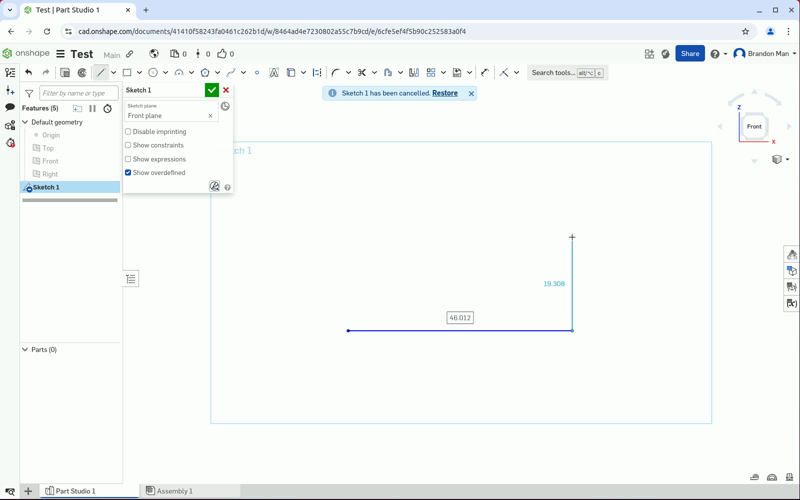
key_up(shift)
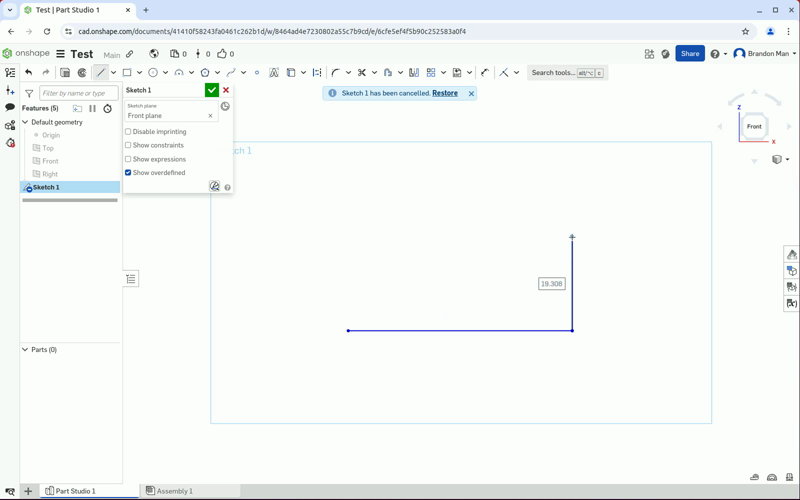
key_down(shift)
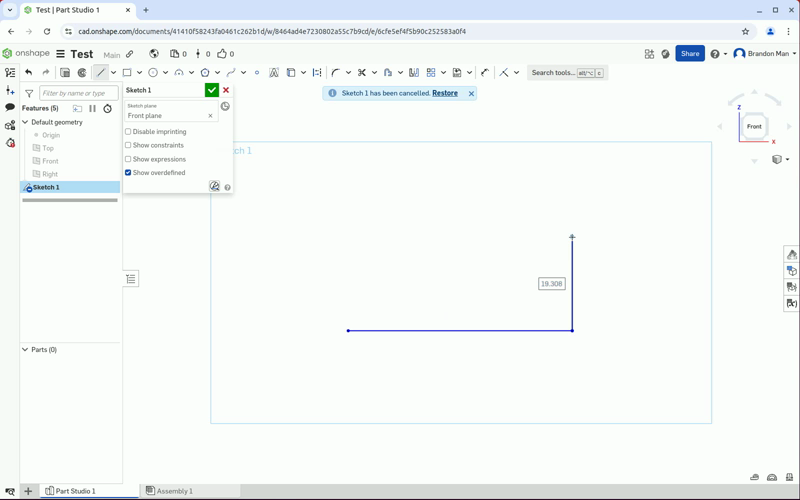
mouse_move(348, 236)
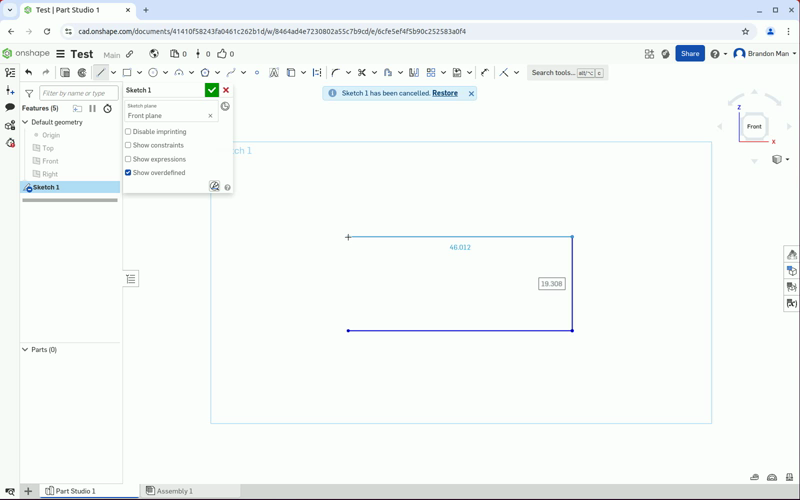
click(348, 236)
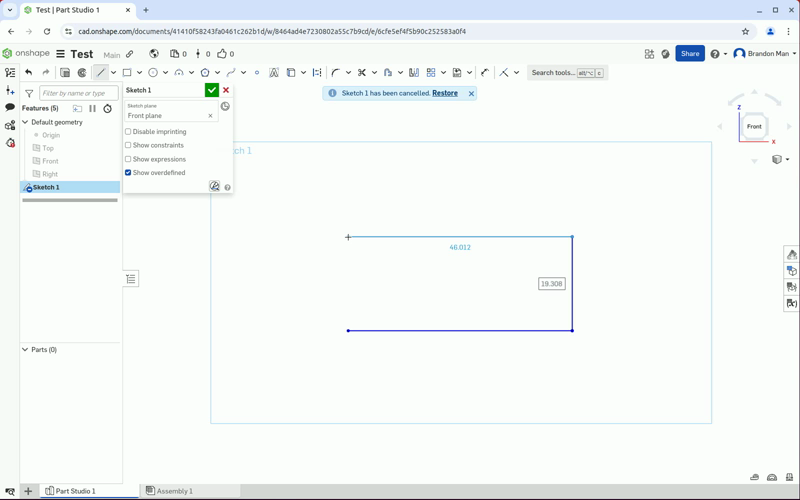
key_up(shift)
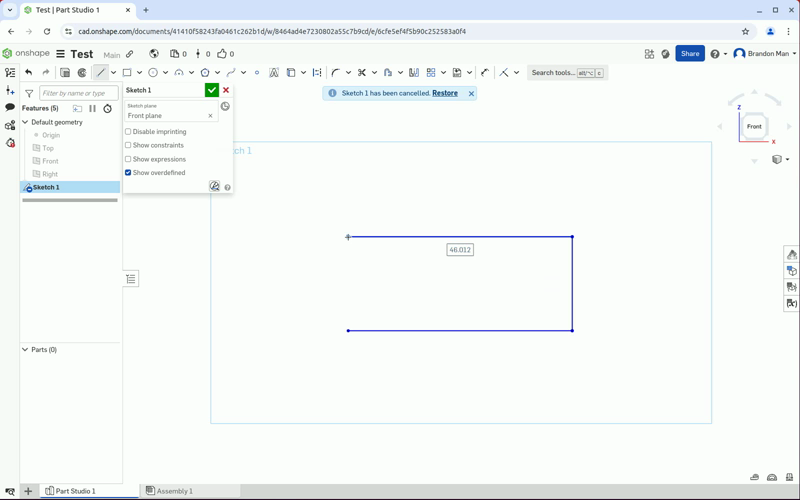
key_down(shift)
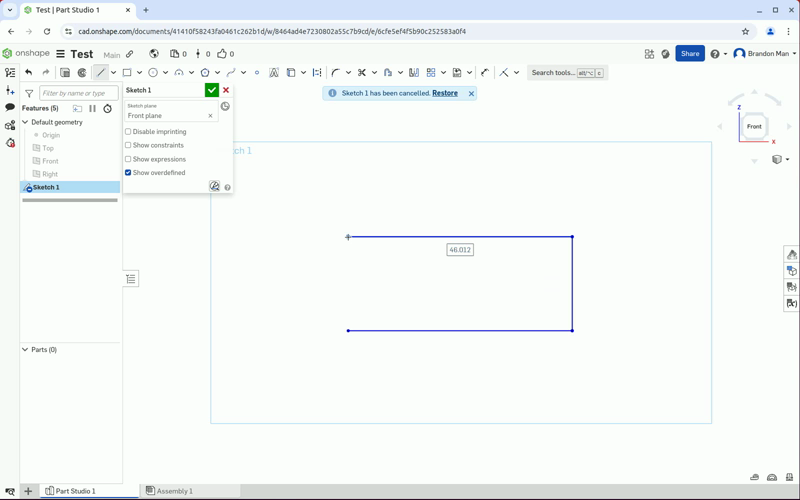
mouse_move(348, 330)
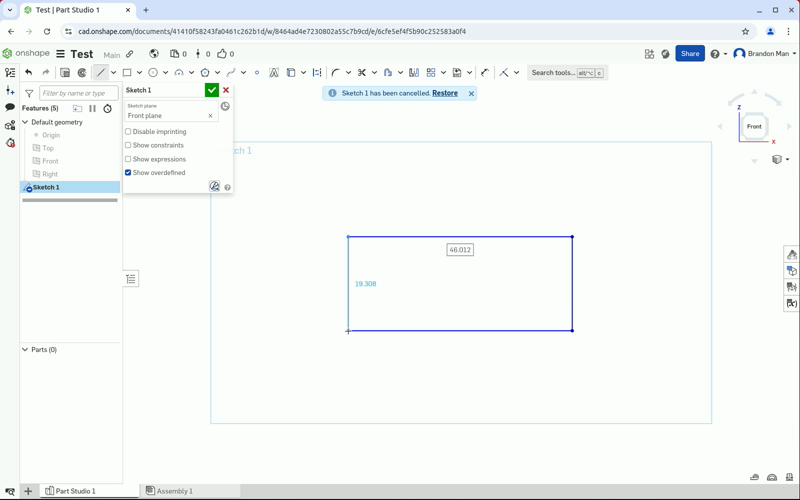
key_up(shift)
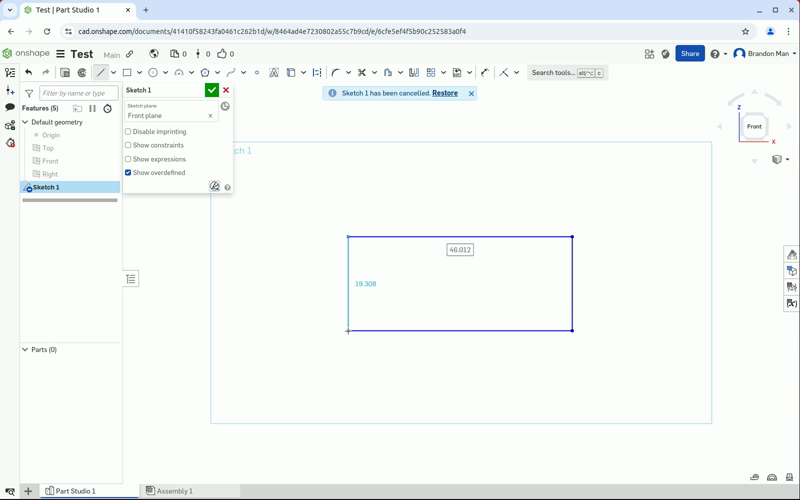
click(348, 330)
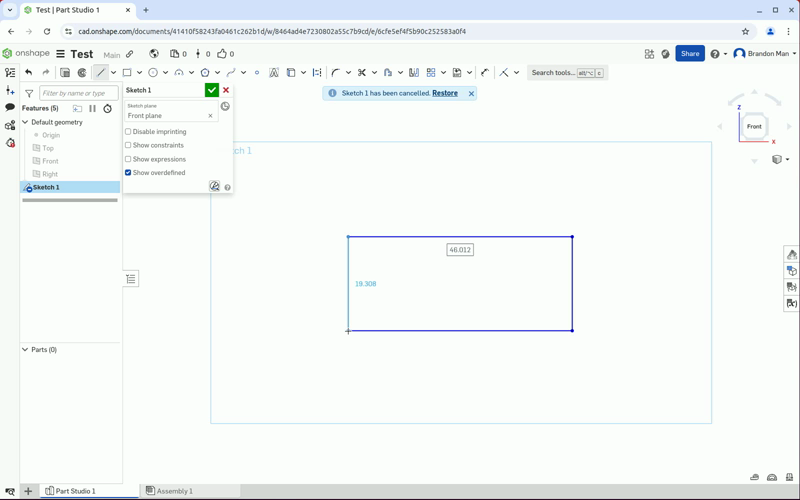
key(esc)
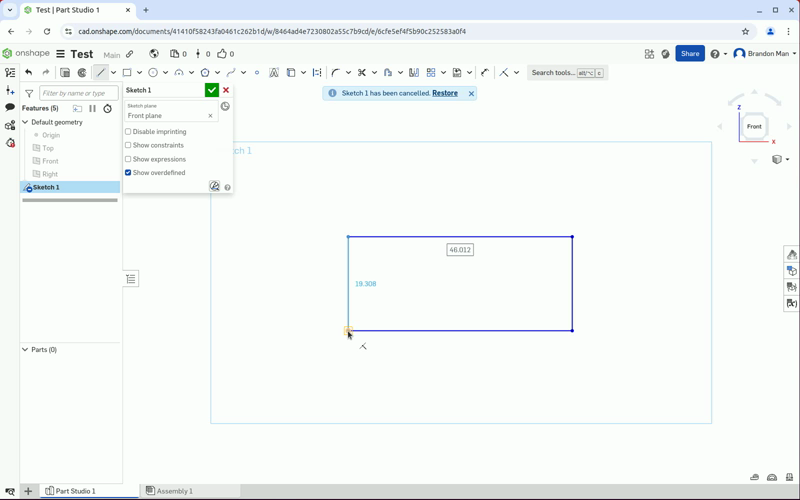
mouse_move(403, 278)
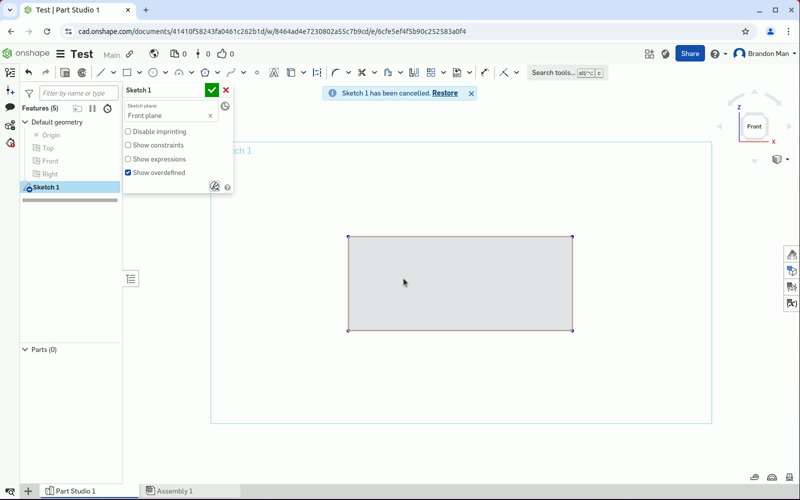
click(403, 278)
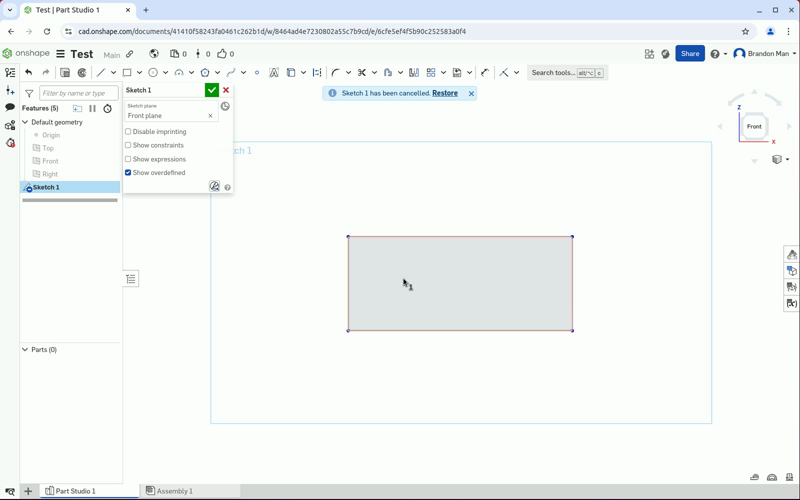
mouse_move(73, 352)
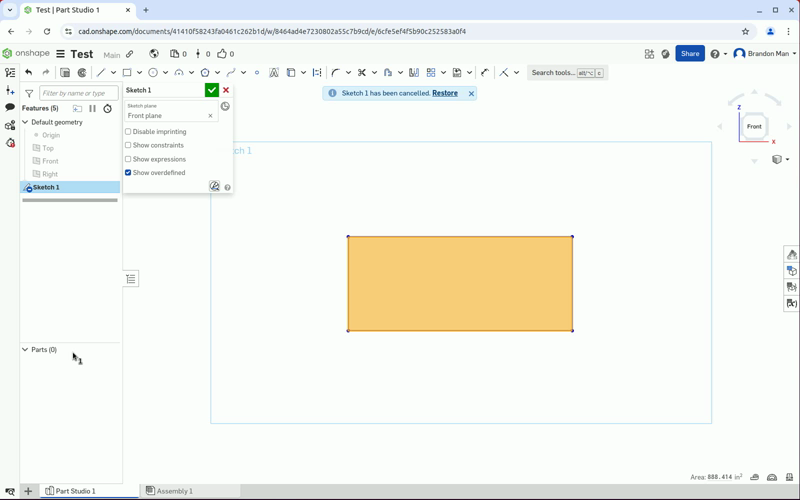
key(shift+y)
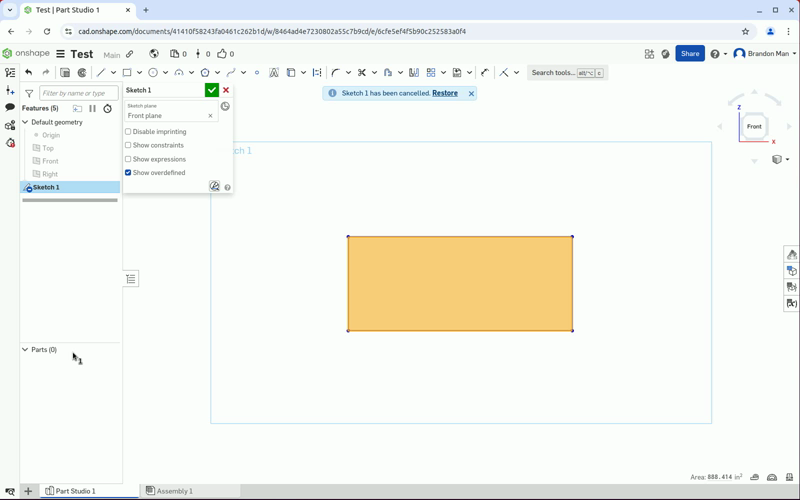
key(shift+e)
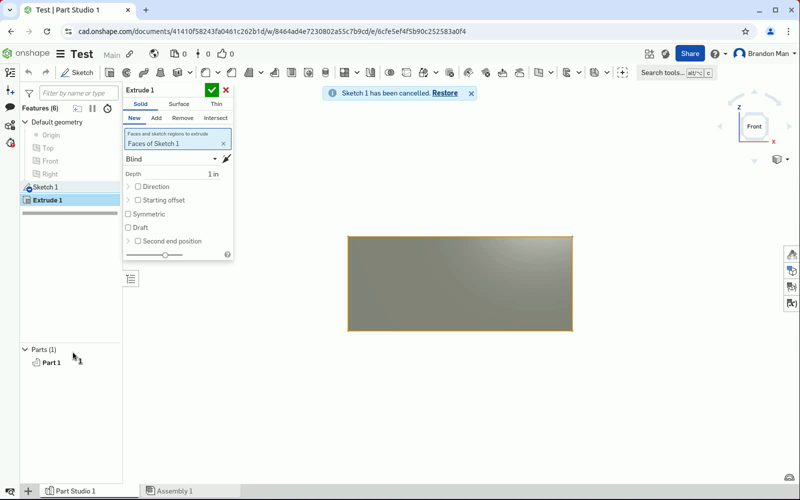
mouse_move(143, 106)
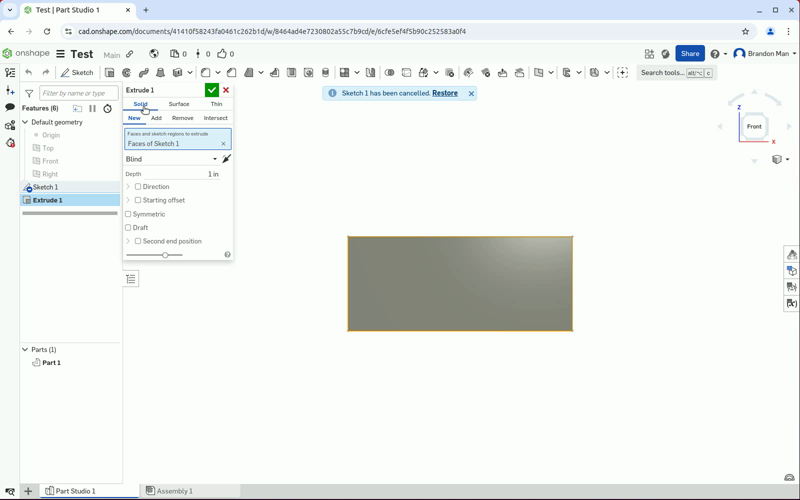
click(143, 106)
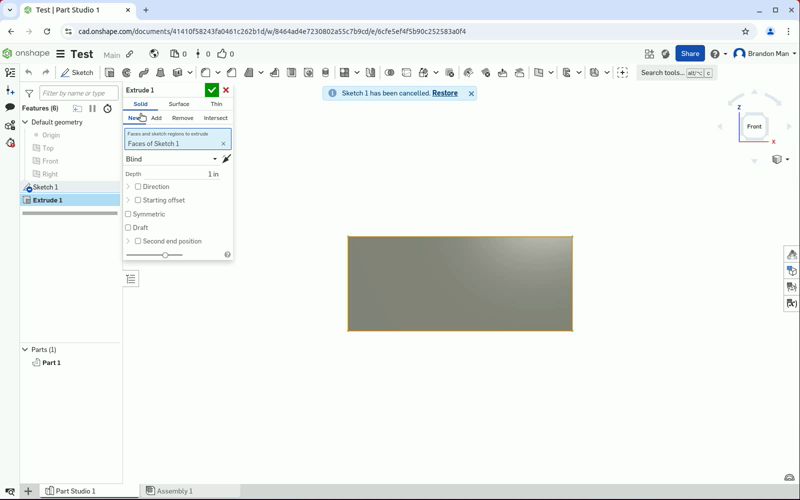
mouse_move(137, 120)
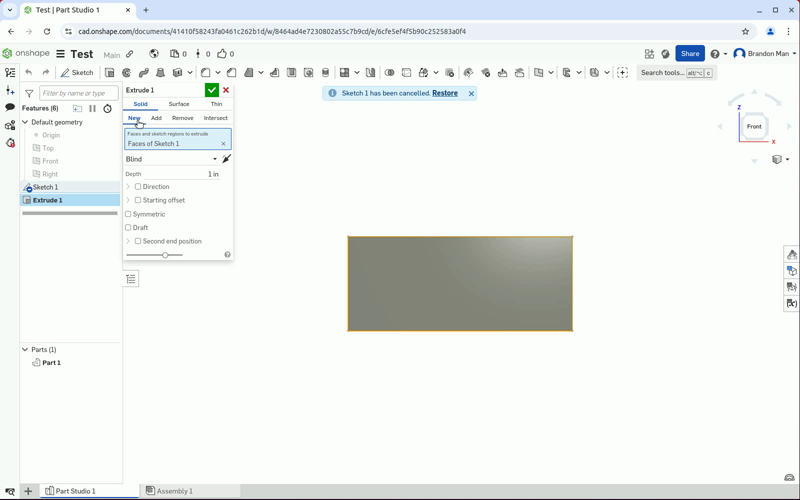
click(137, 120)
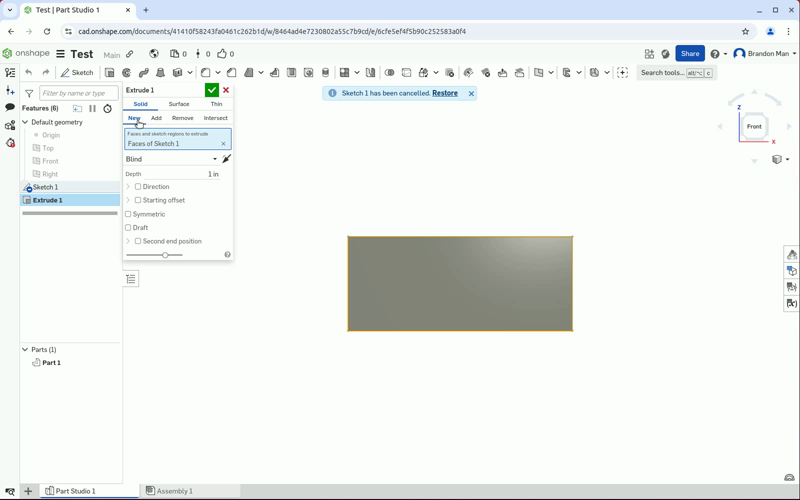
key(tab, 4)
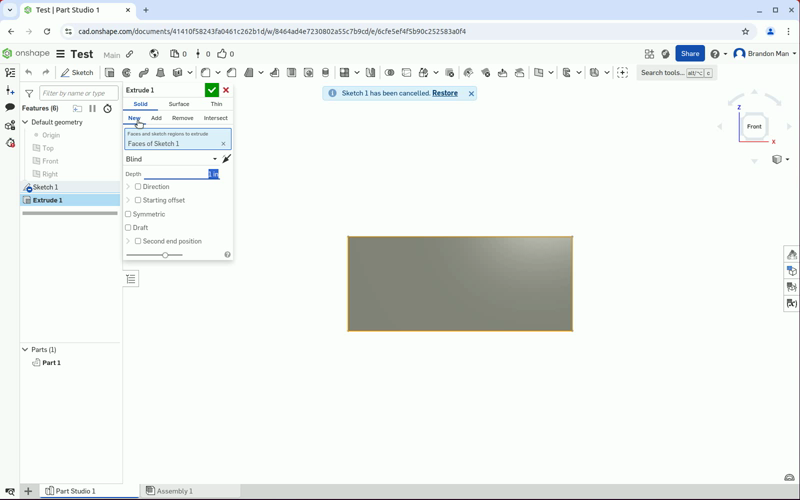
text(0.963)
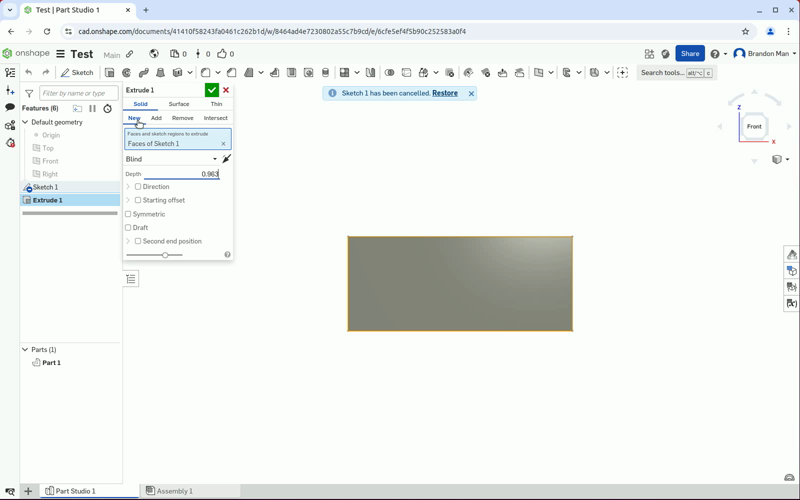
key(enter)
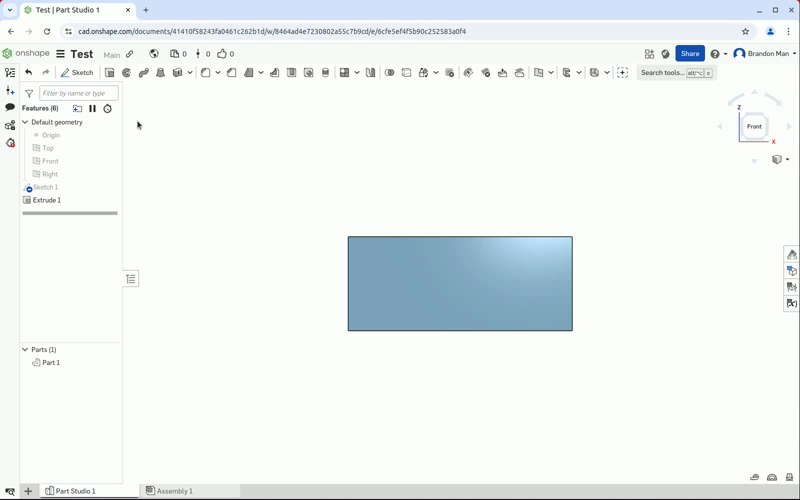
key(shift+h)
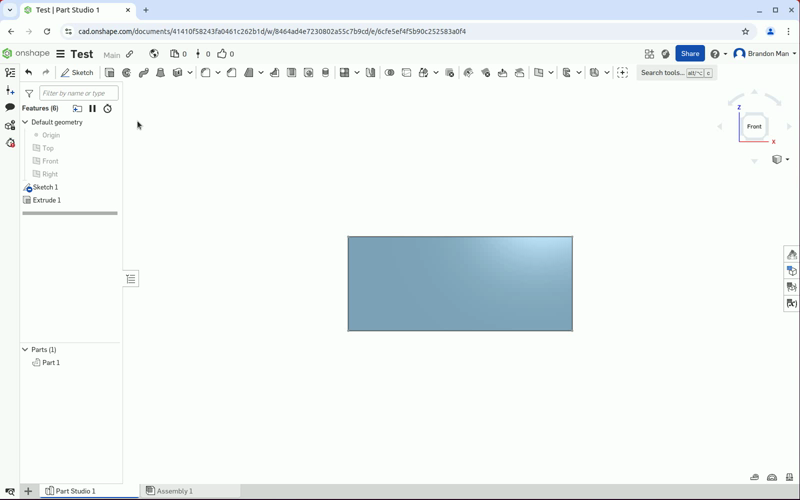
key(shift+h)
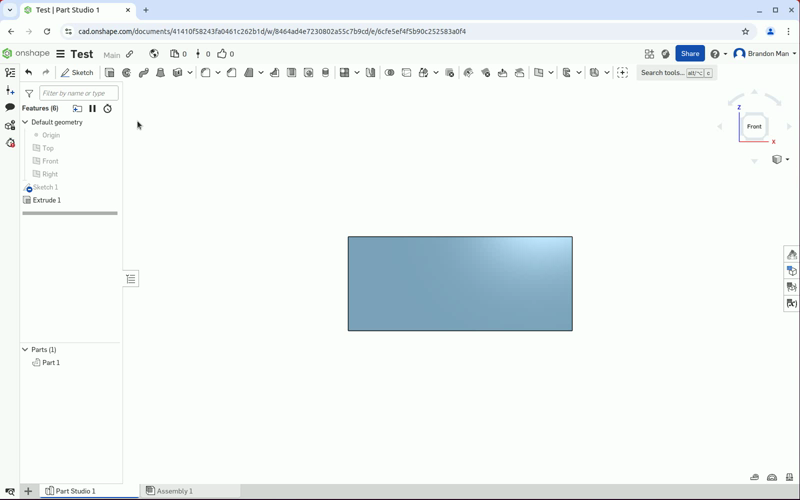
mouse_move(73, 189)
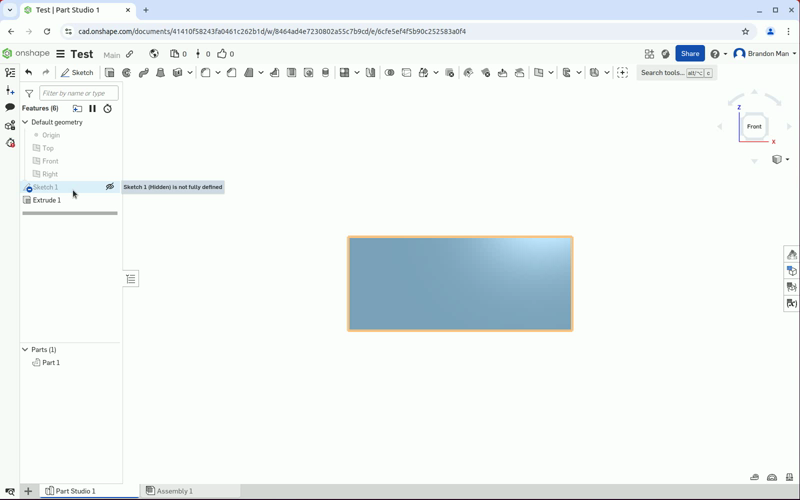
click(73, 189)
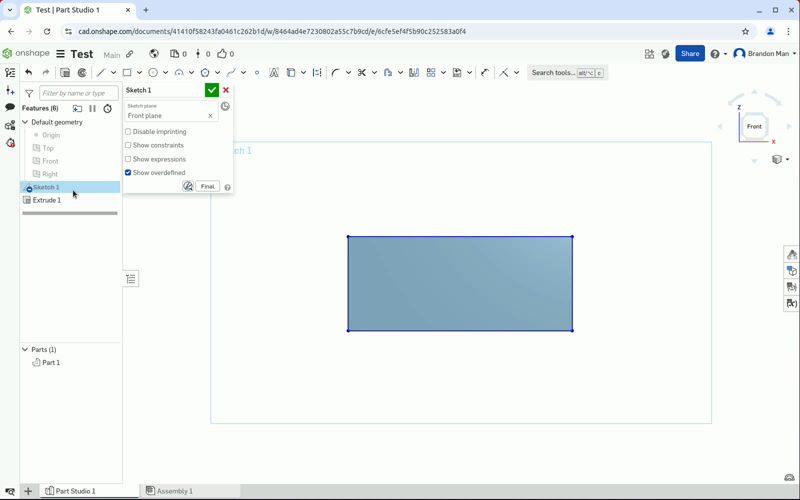
mouse_move(229, 92)
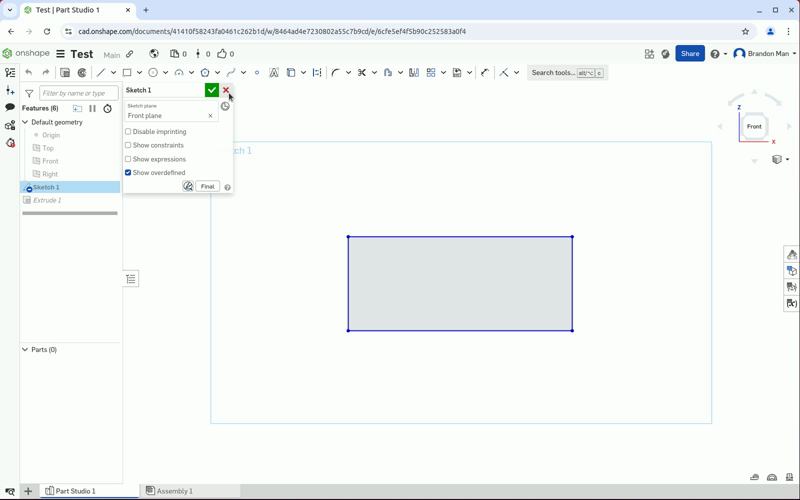
click(229, 92)
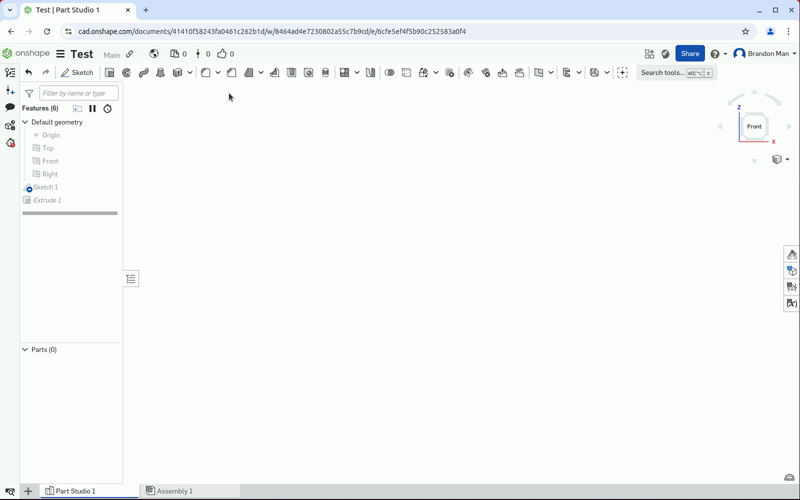
mouse_move(541, 75)
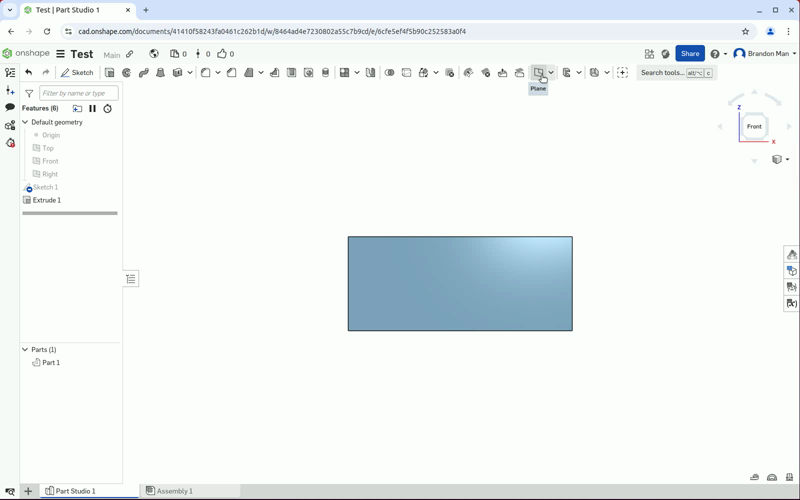
click(541, 75)
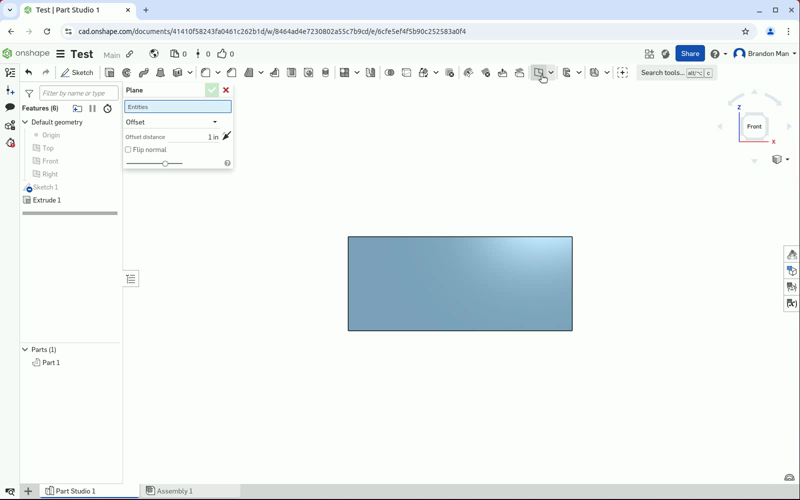
mouse_move(73, 163)
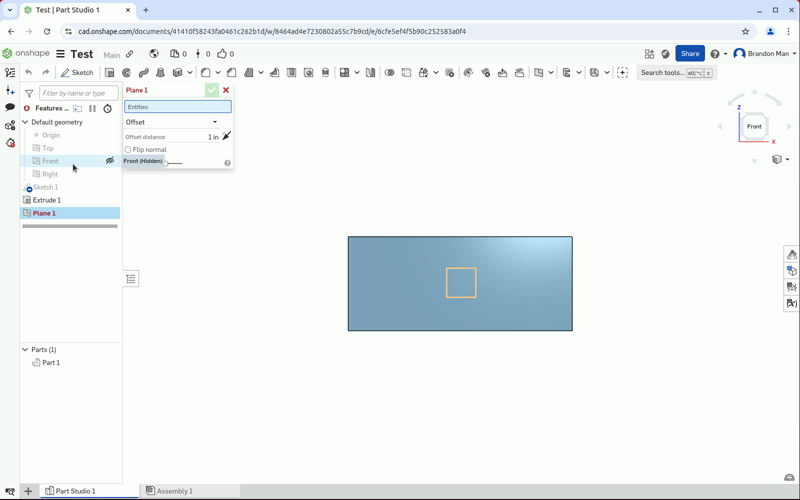
click(73, 163)
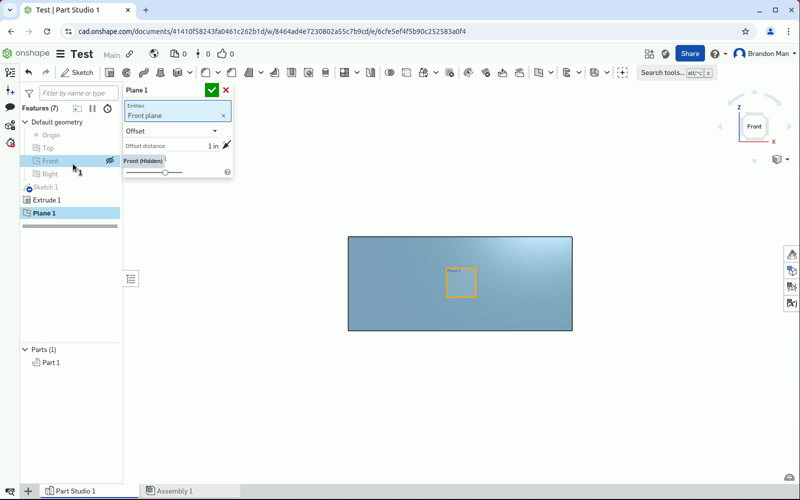
key(tab, 2)
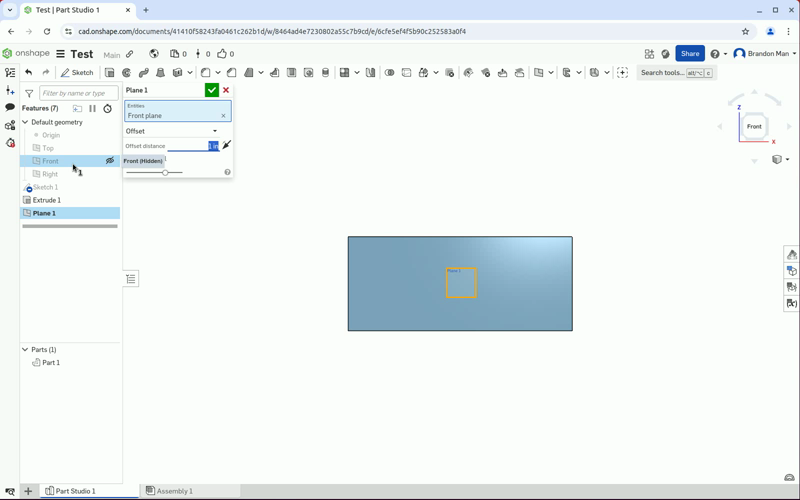
text(0.955)
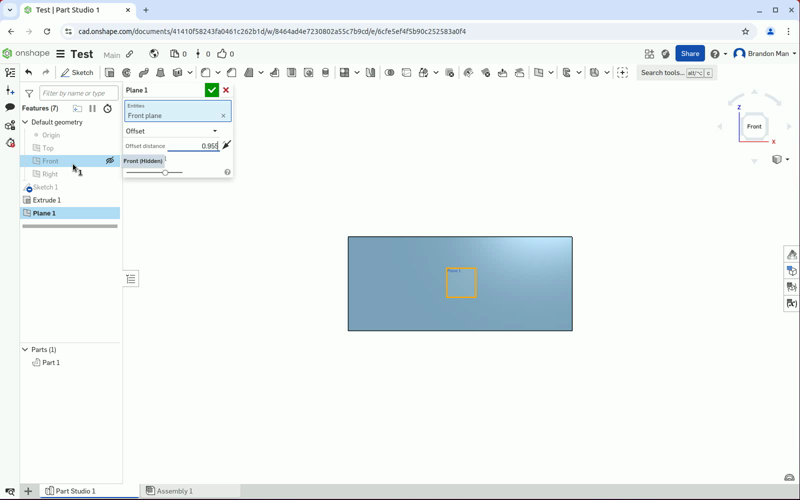
key(enter, 2)
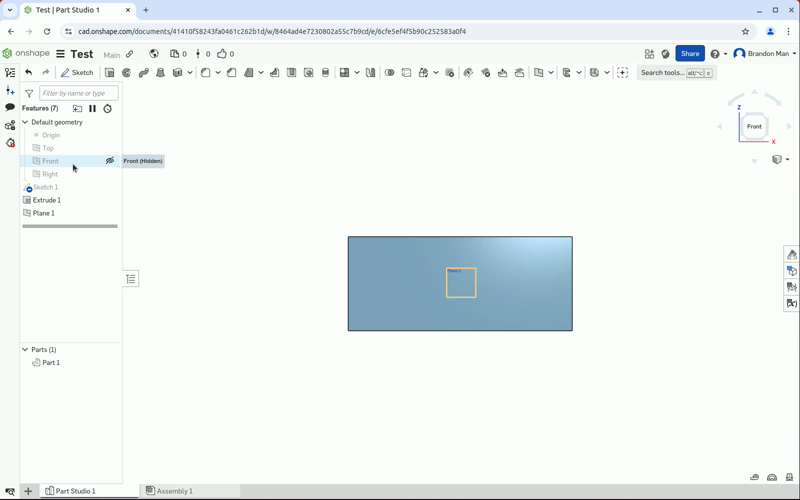
key(shift+s)
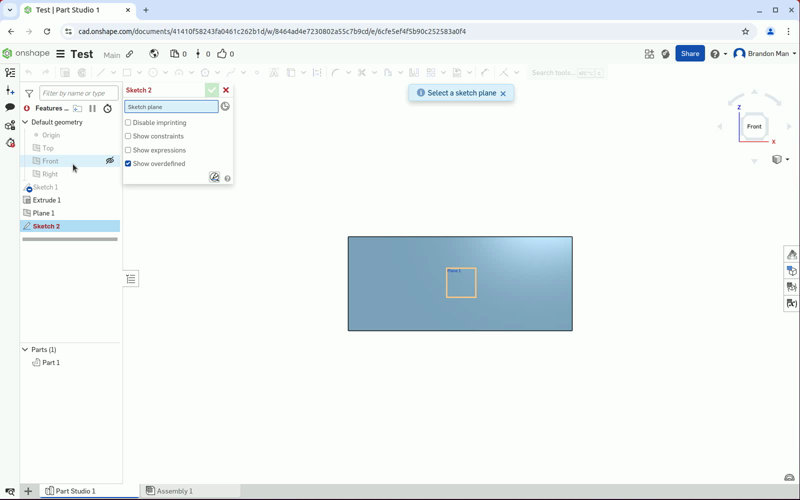
mouse_move(73, 215)
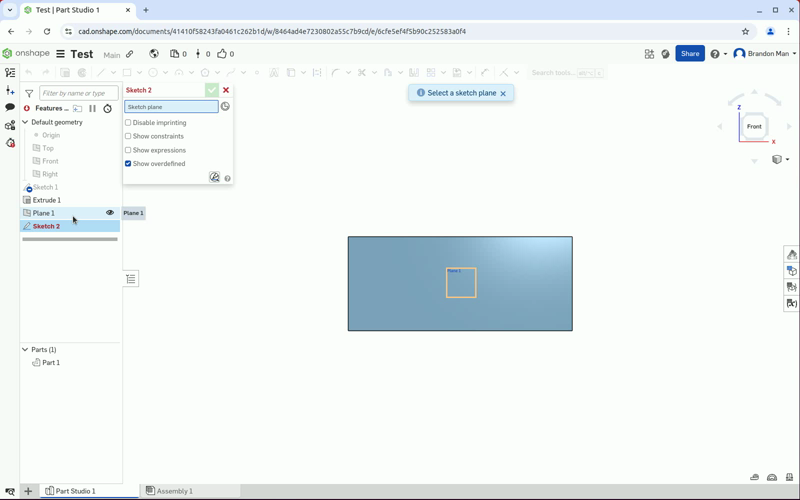
click(73, 215)
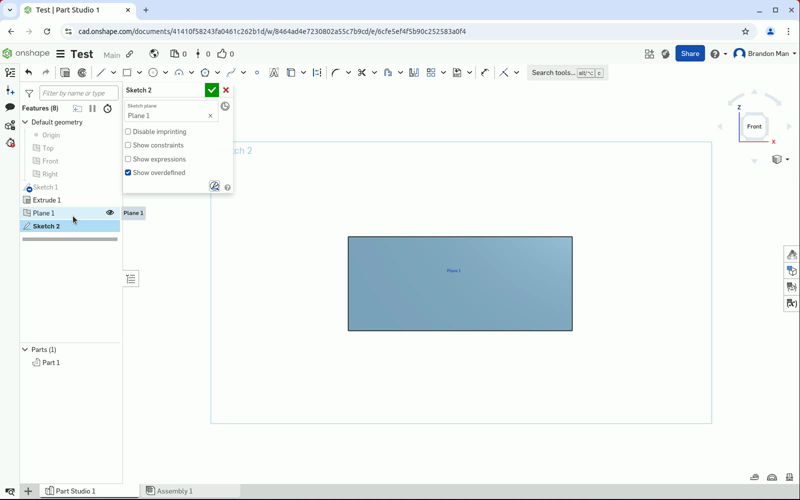
mouse_move(73, 352)
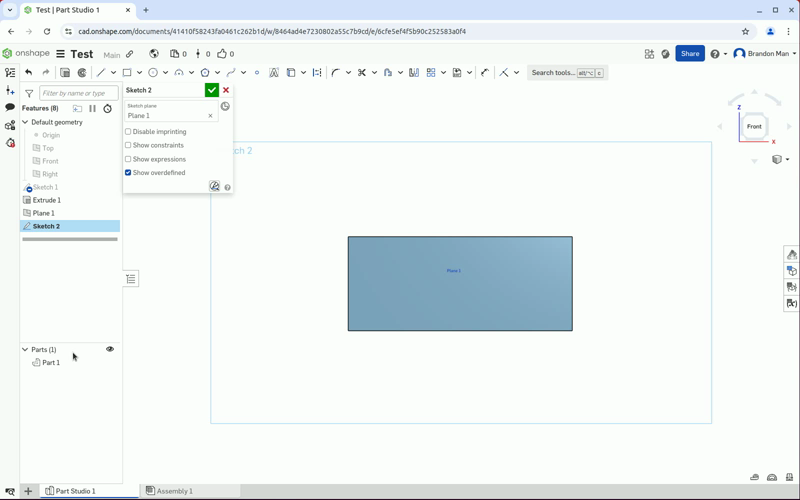
key(y)
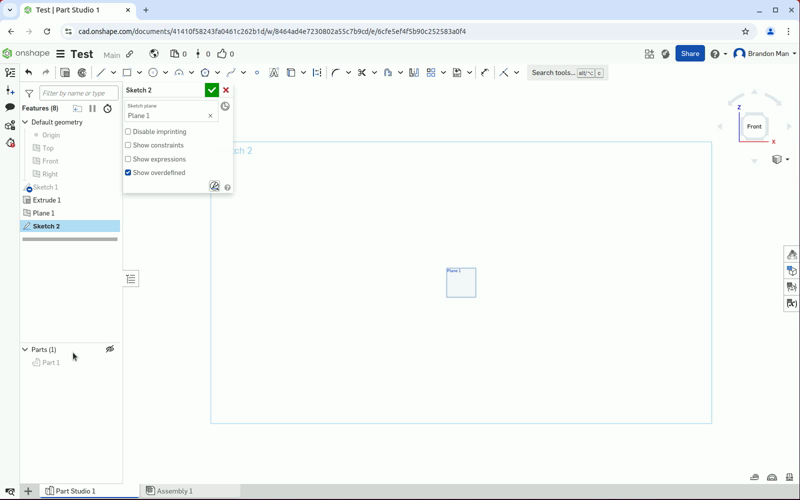
key(c)
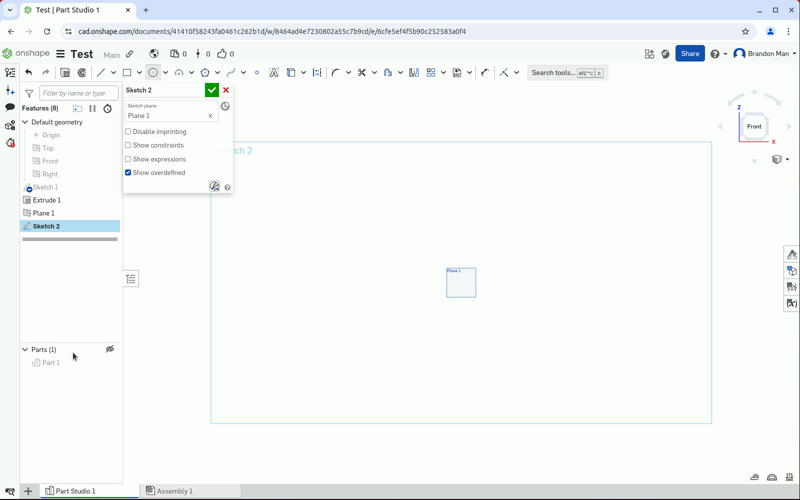
key_down(shift)
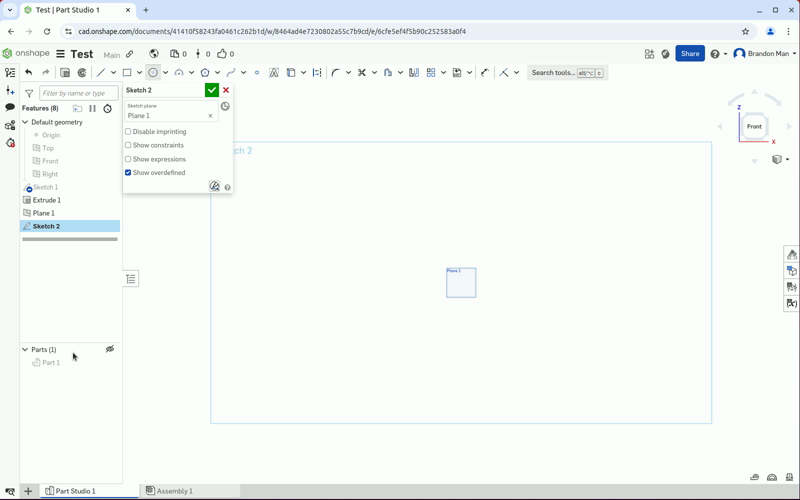
mouse_move(539, 274)
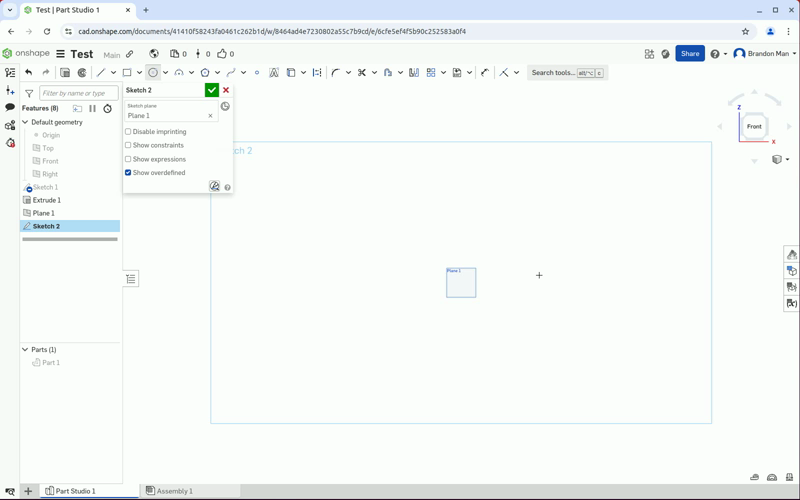
click(539, 274)
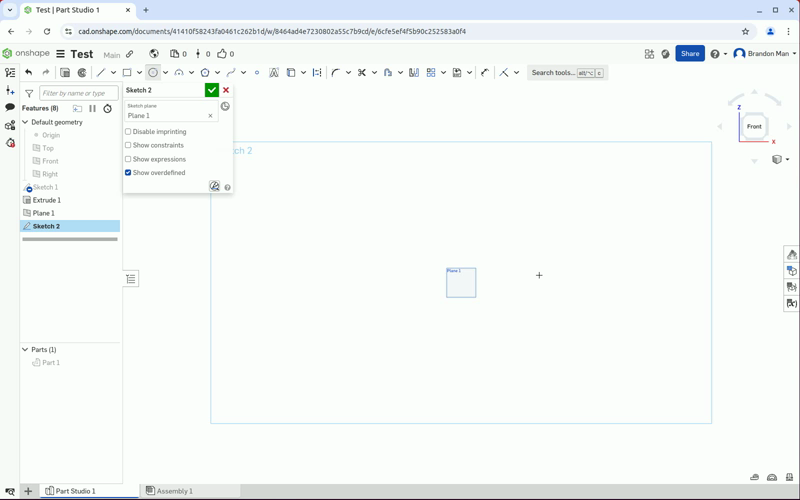
key_up(shift)
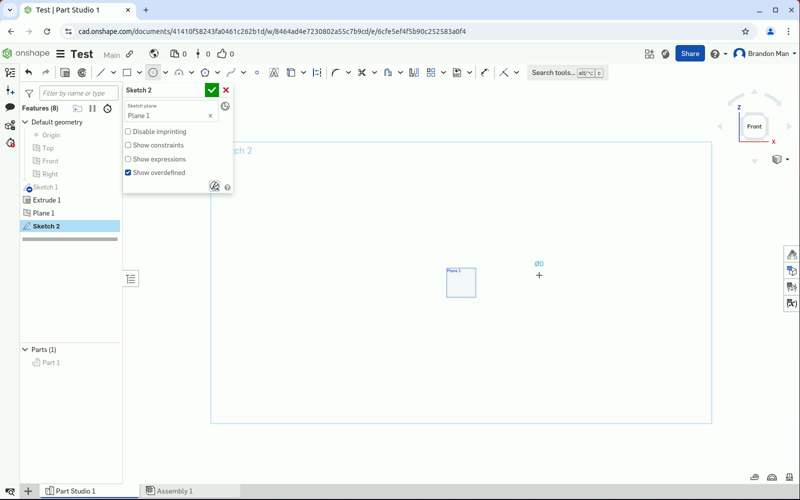
mouse_move(544, 274)
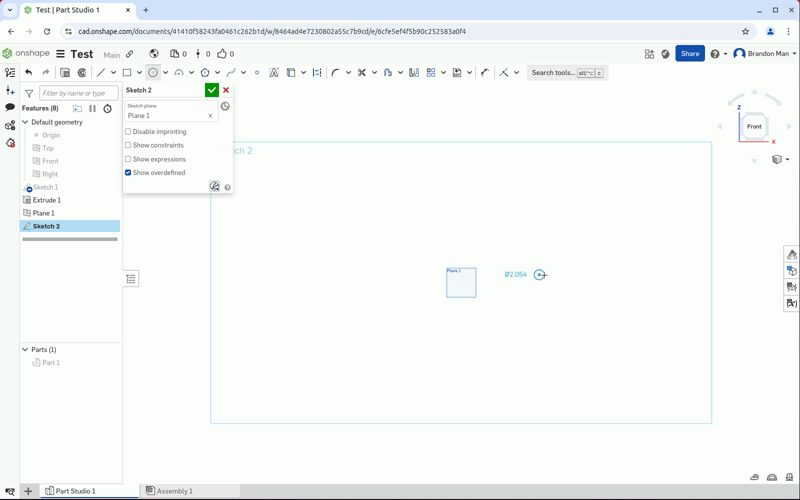
click(544, 274)
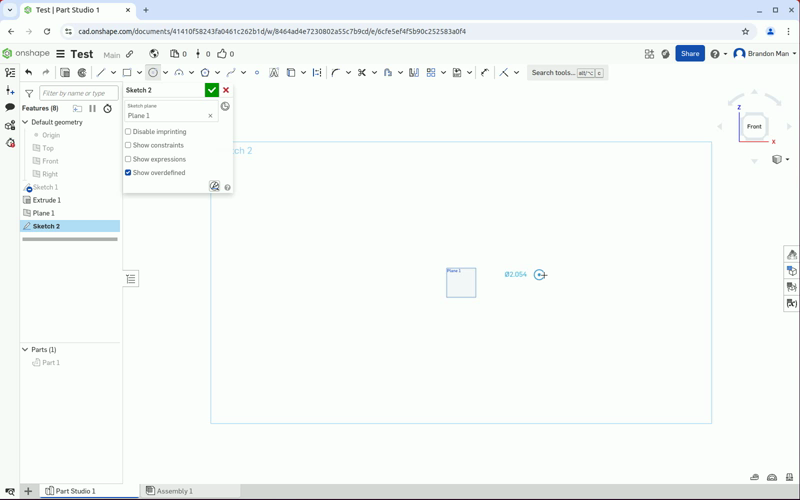
key(esc)
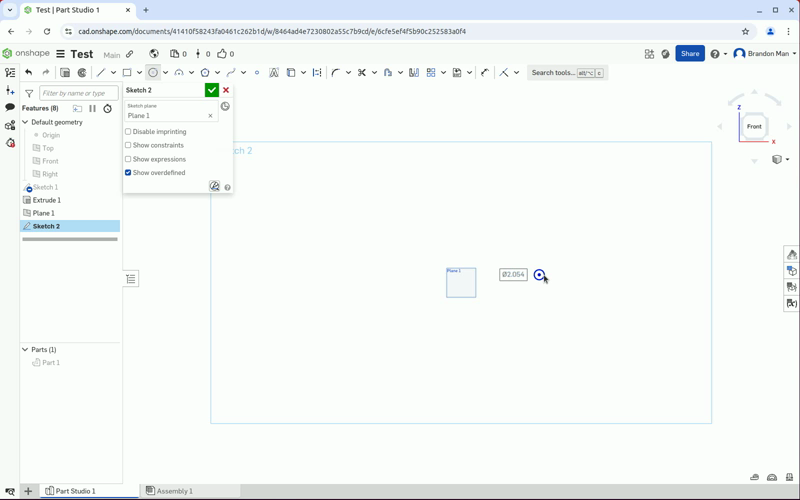
mouse_move(539, 275)
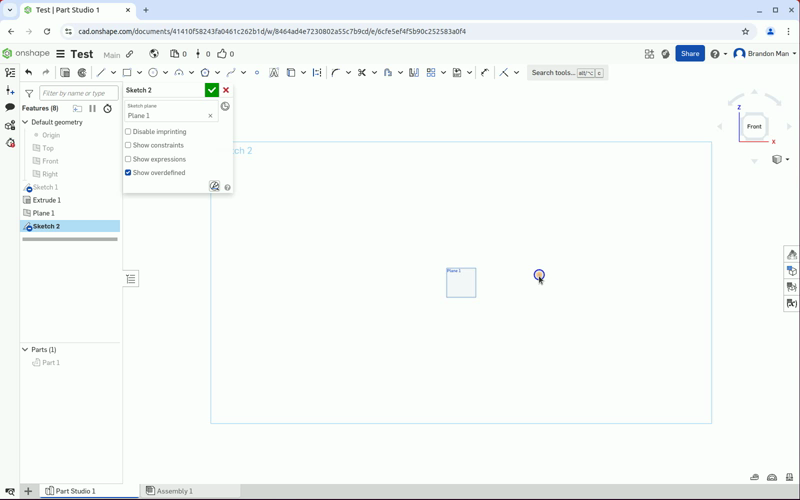
scroll(6)
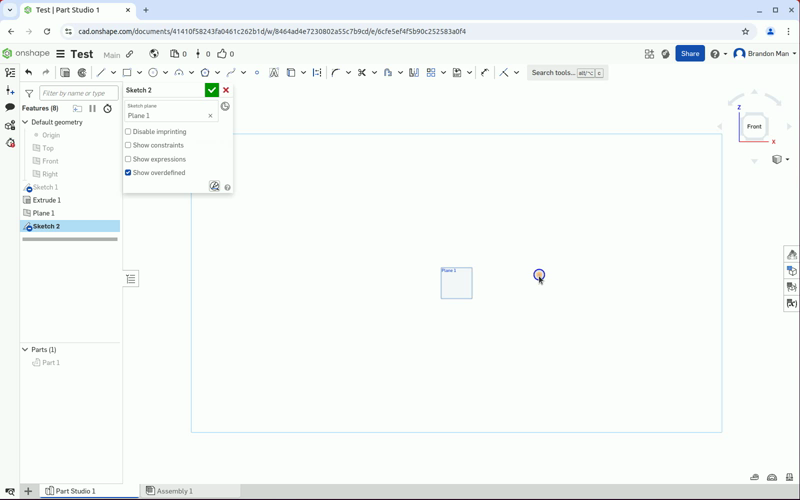
scroll(6)
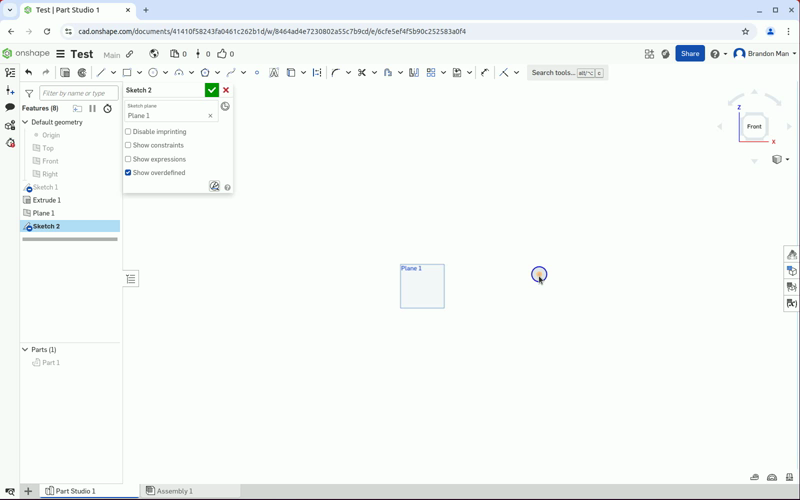
scroll(6)
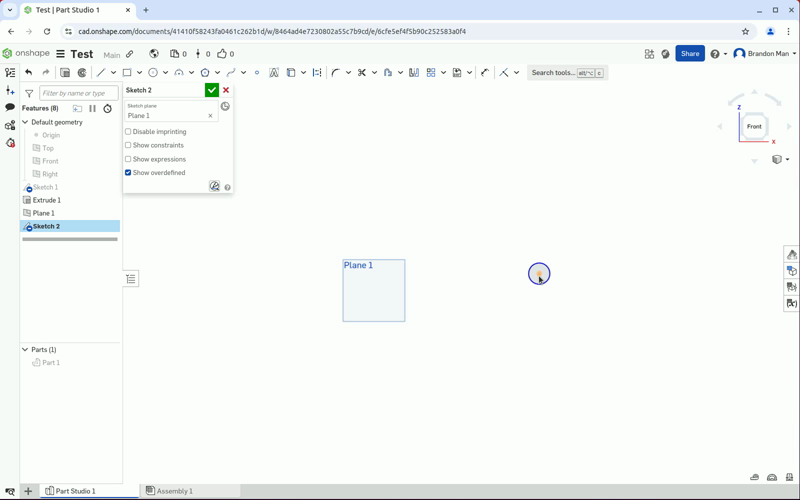
scroll(6)
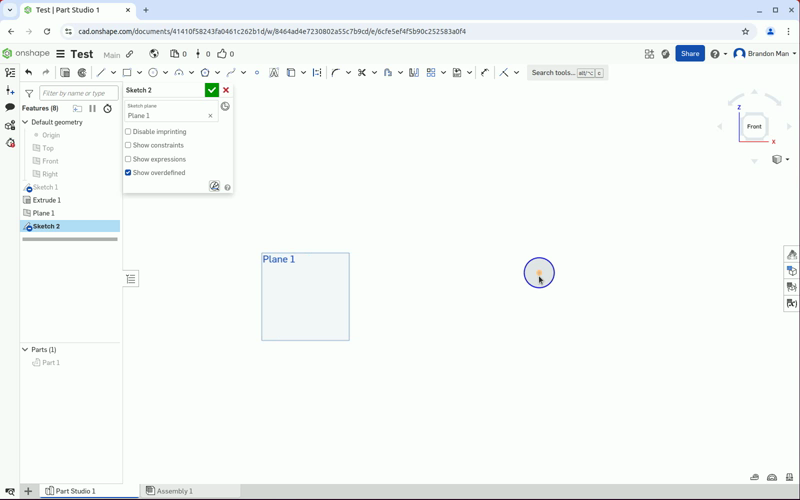
scroll(6)
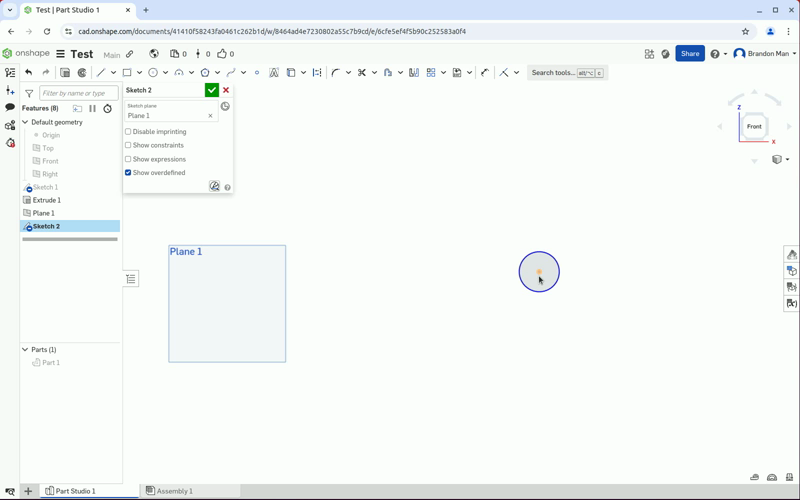
scroll(6)
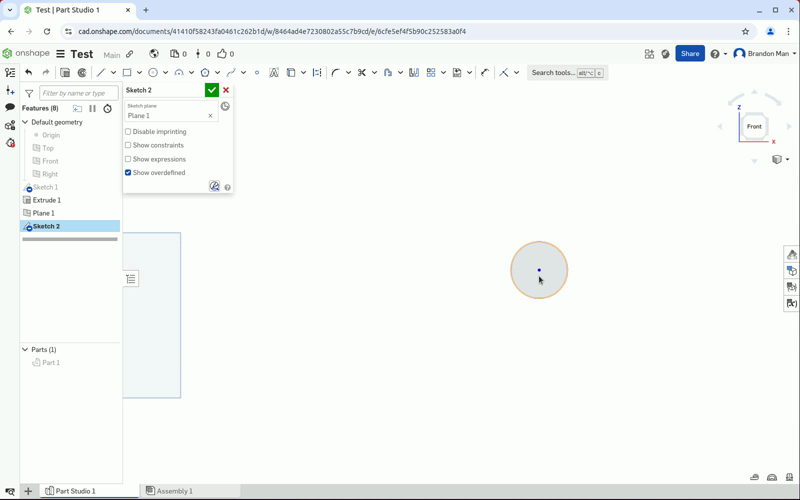
scroll(6)
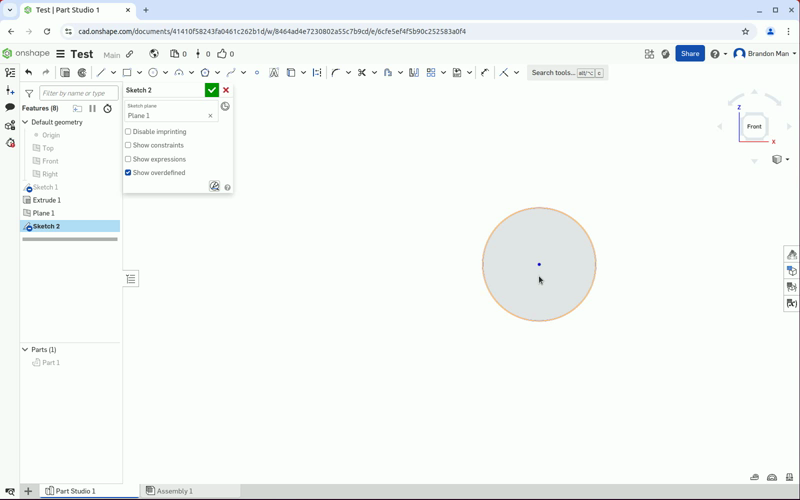
click(539, 275)
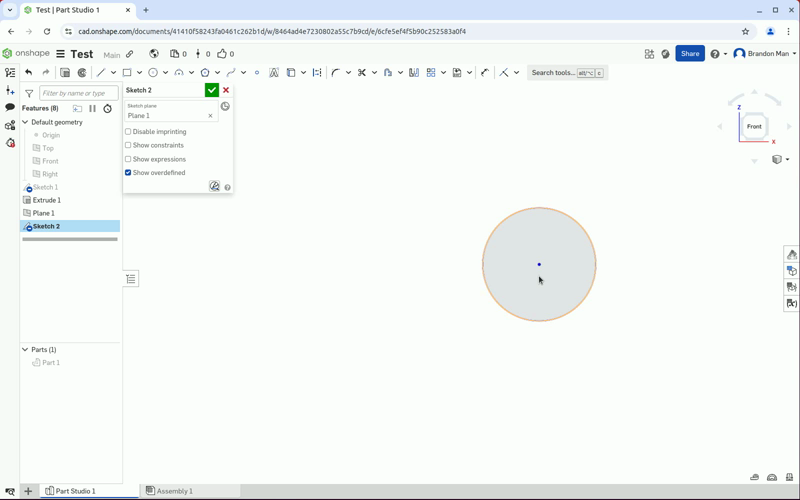
scroll(-6)
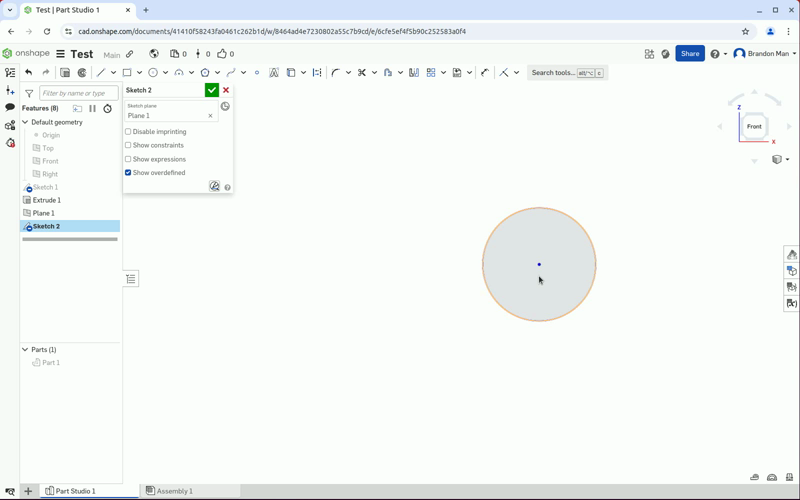
scroll(-6)
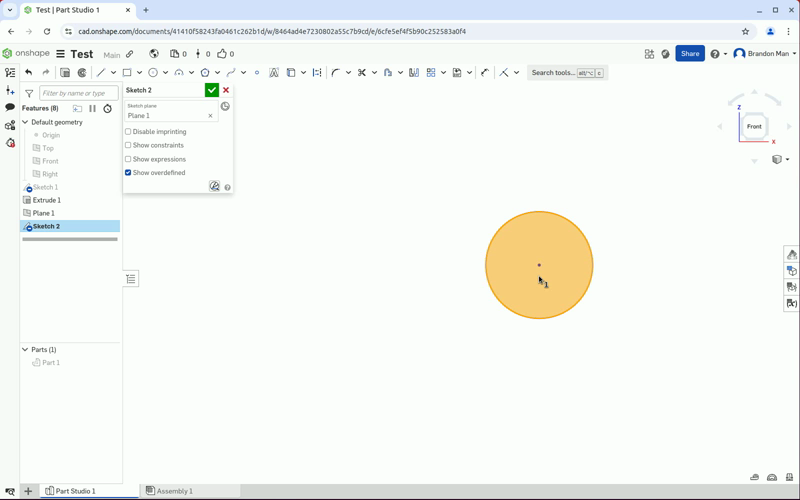
scroll(-6)
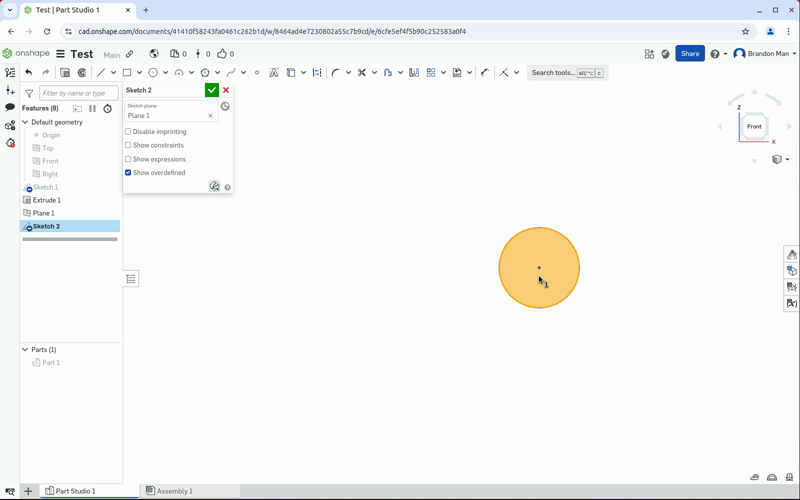
scroll(-6)
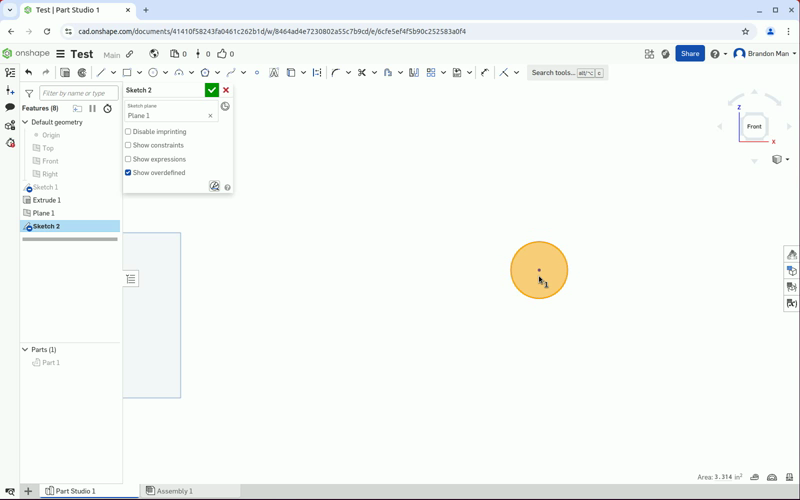
scroll(-6)
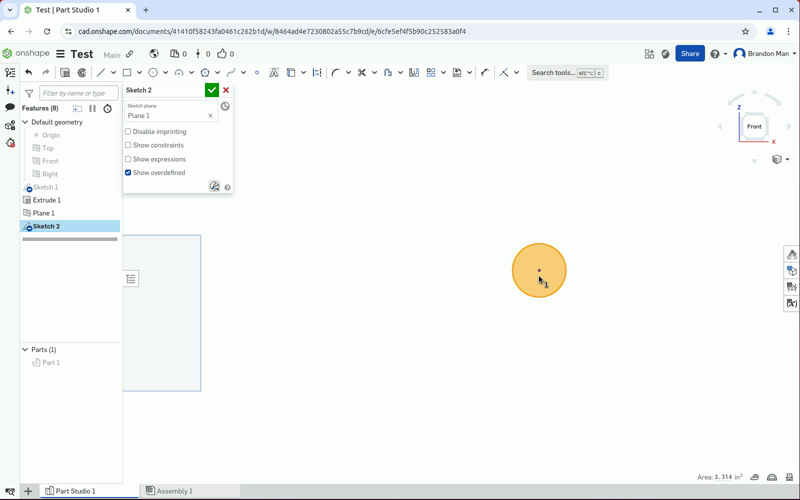
scroll(-6)
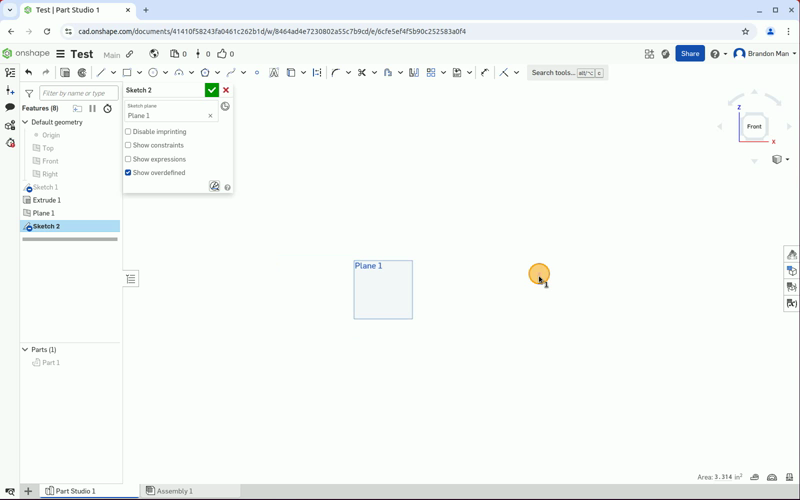
scroll(-6)
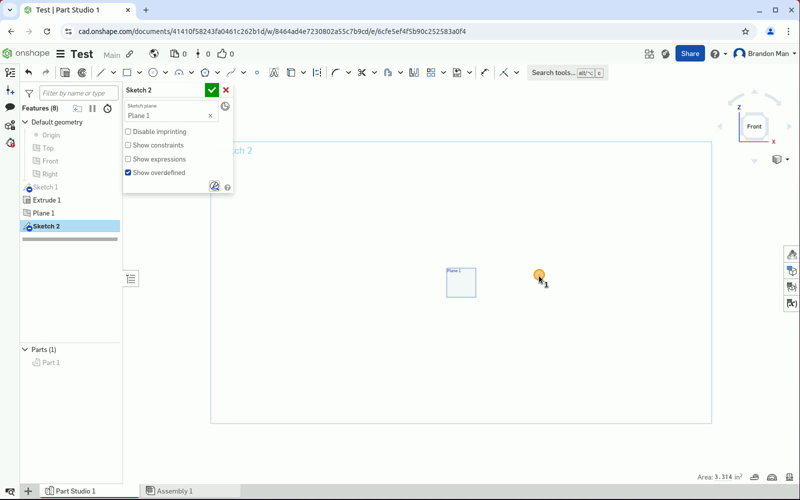
mouse_move(73, 352)
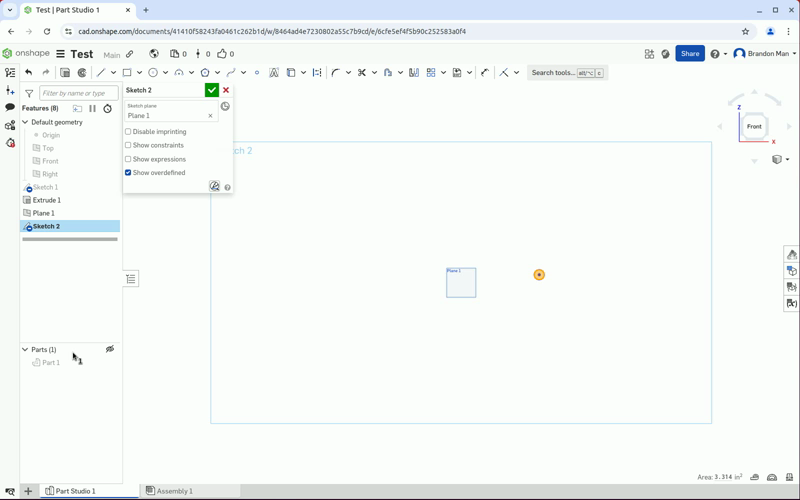
key(shift+y)
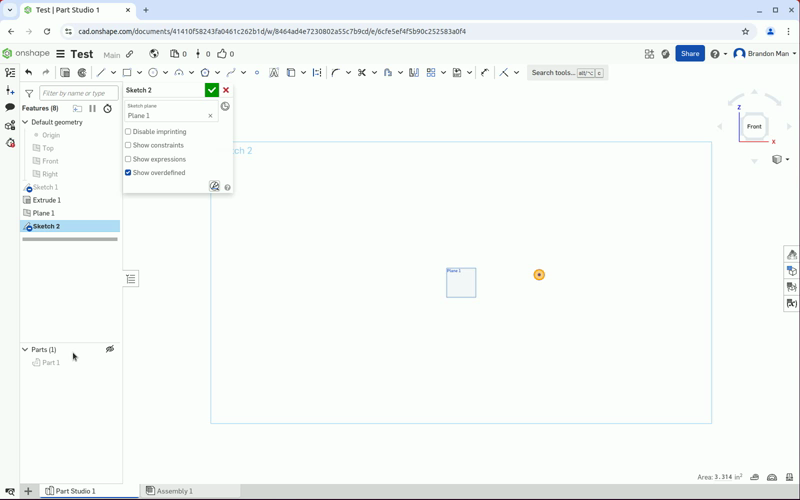
key(shift+e)
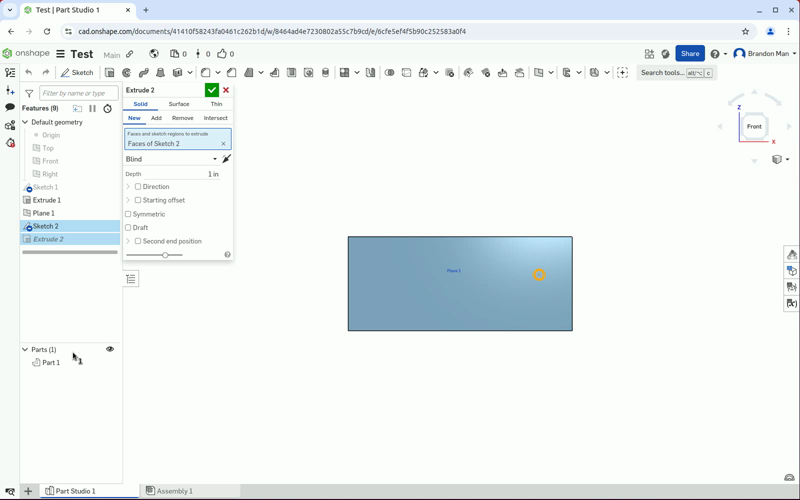
mouse_move(143, 106)
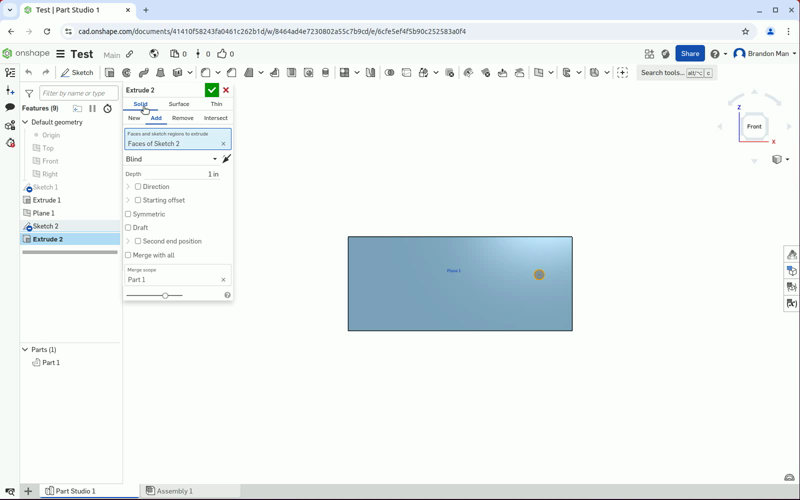
click(143, 106)
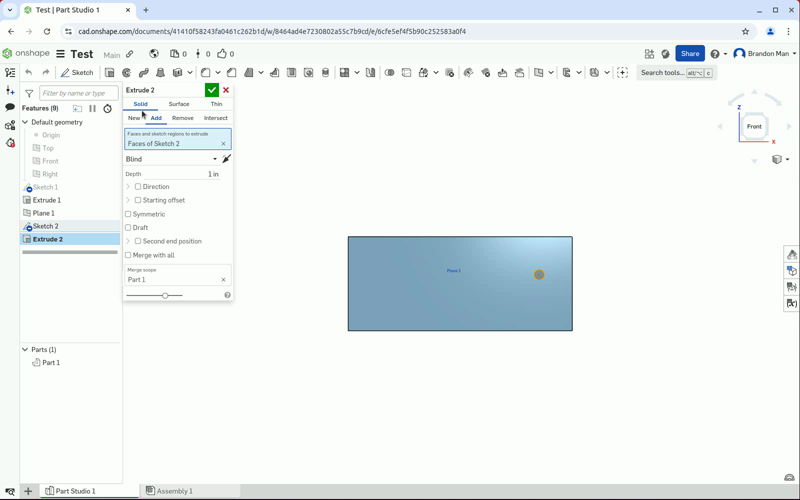
mouse_move(137, 120)
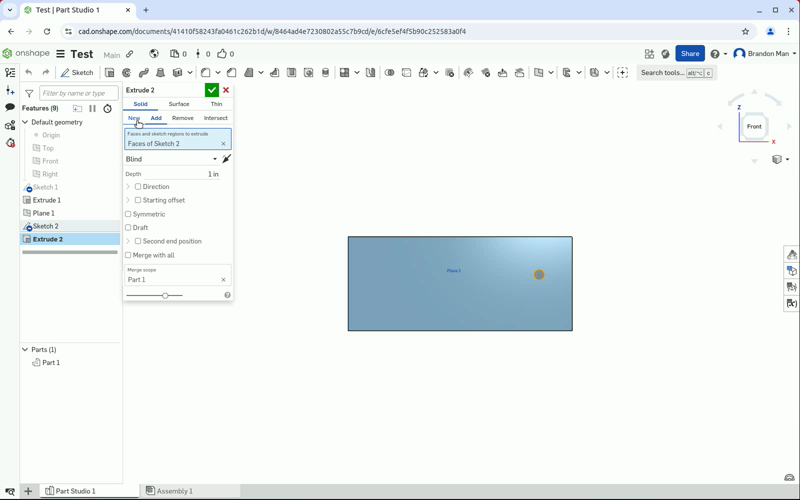
click(137, 120)
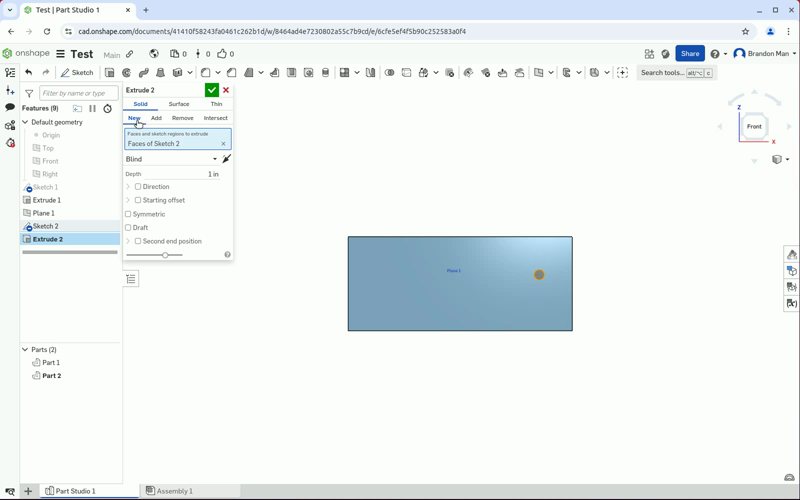
key(tab, 4)
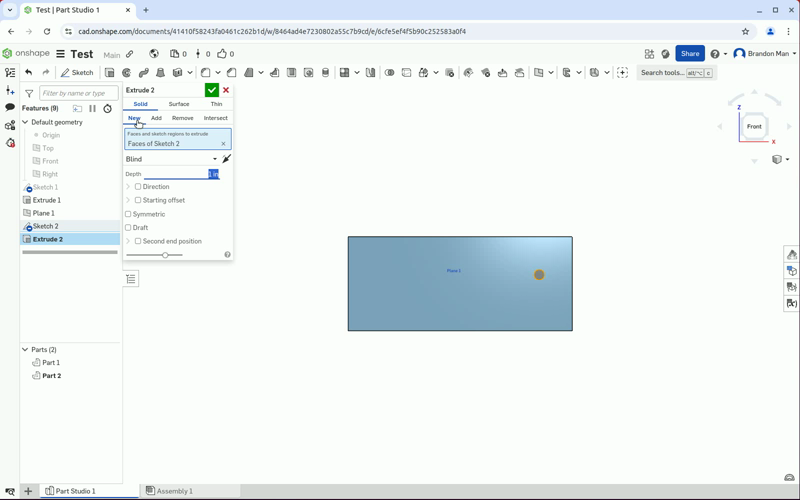
text(0.963)
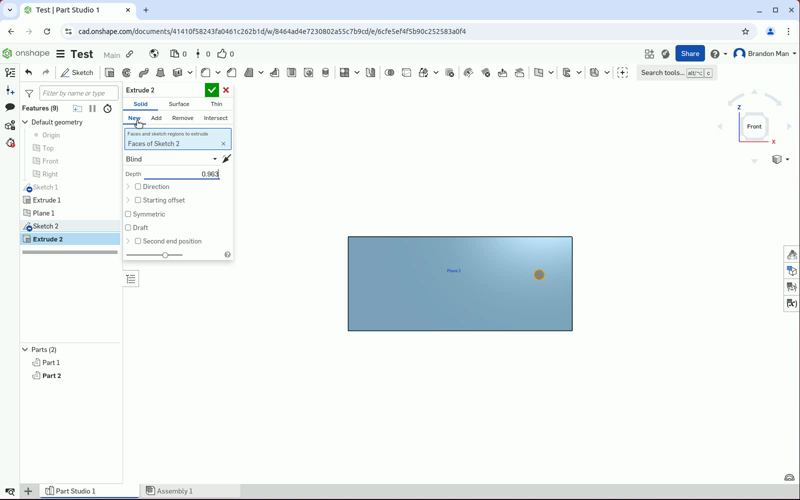
key(enter)
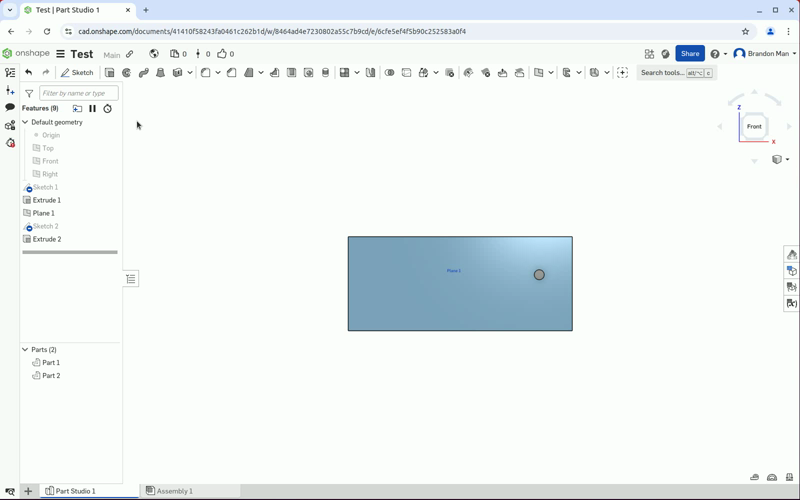
key(shift+h)
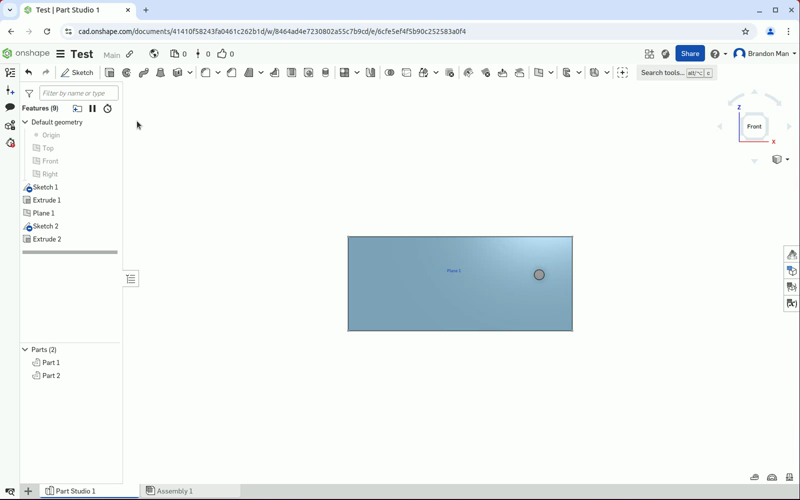
key(shift+h)
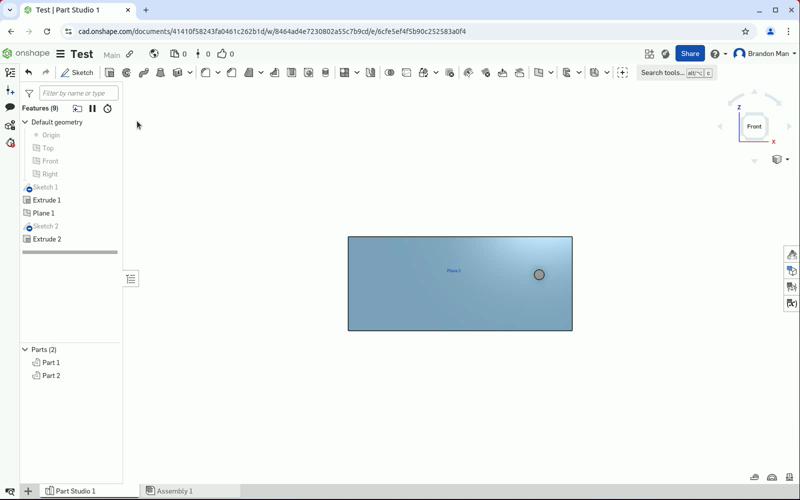
mouse_move(73, 189)
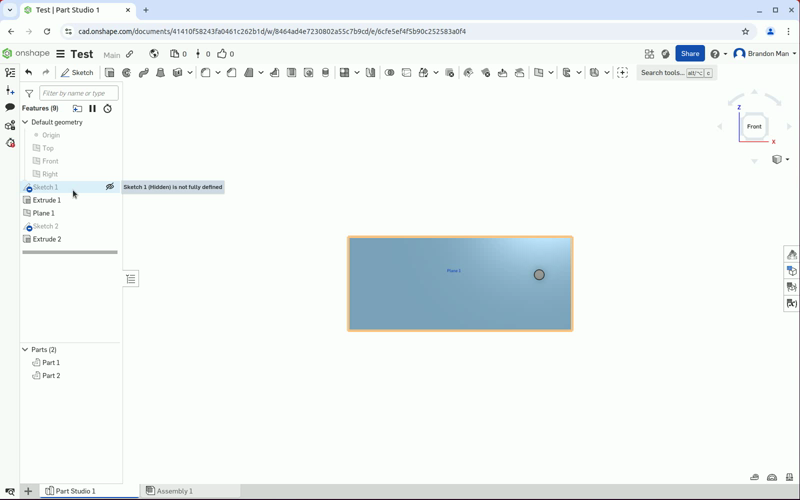
click(73, 189)
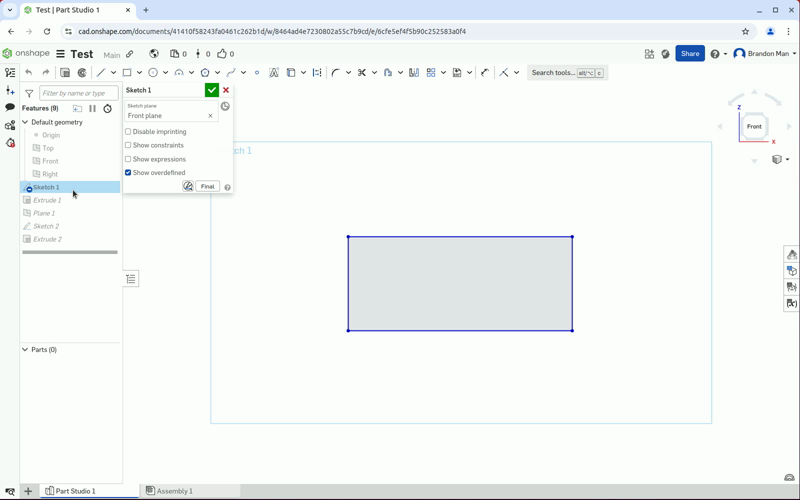
mouse_move(229, 92)
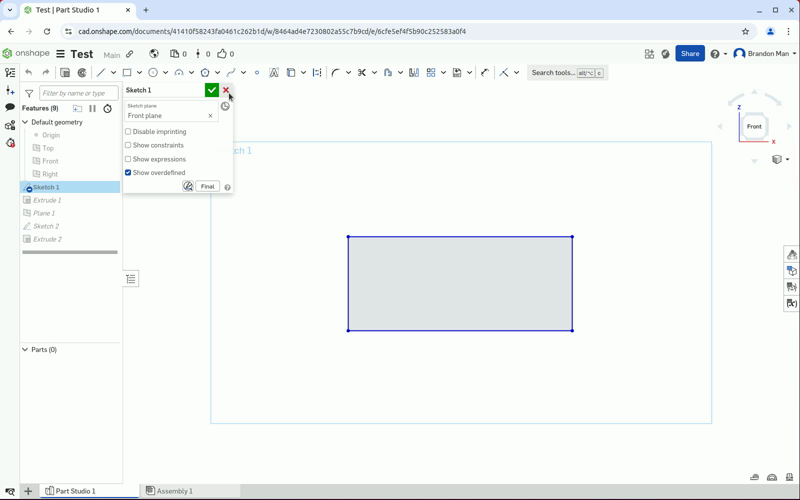
click(229, 92)
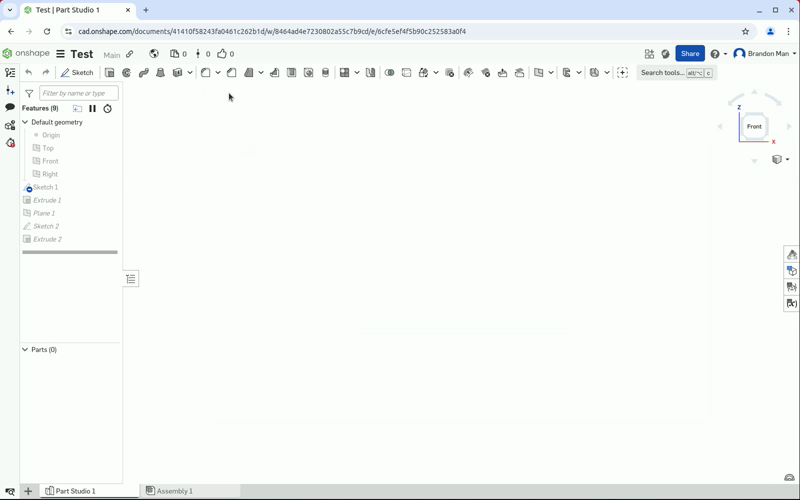
key(shift+s)
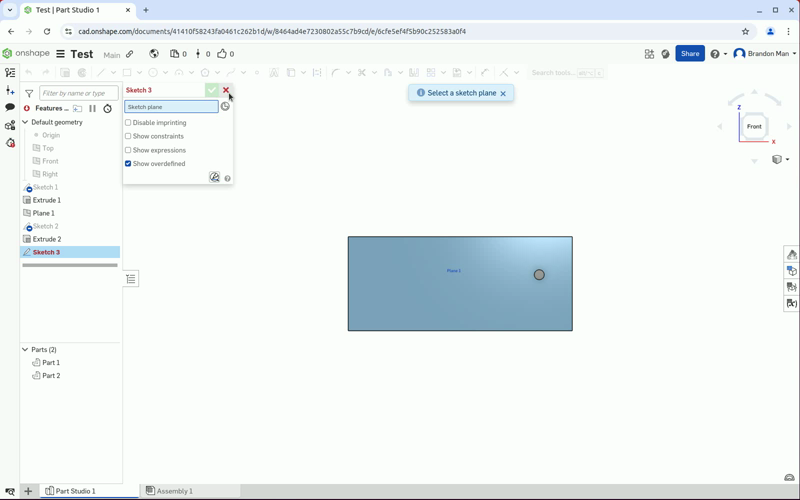
mouse_move(73, 215)
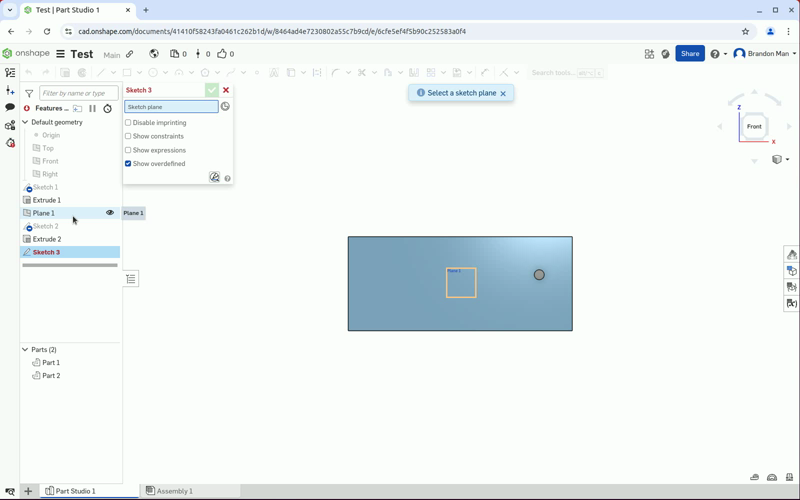
click(73, 215)
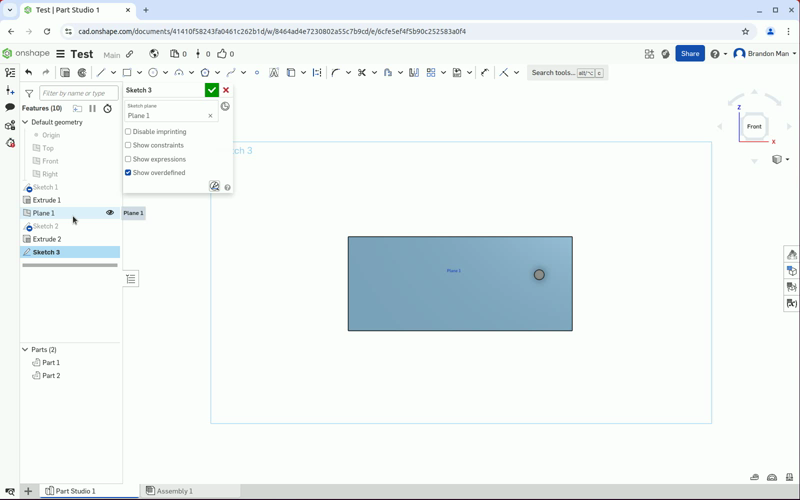
mouse_move(73, 352)
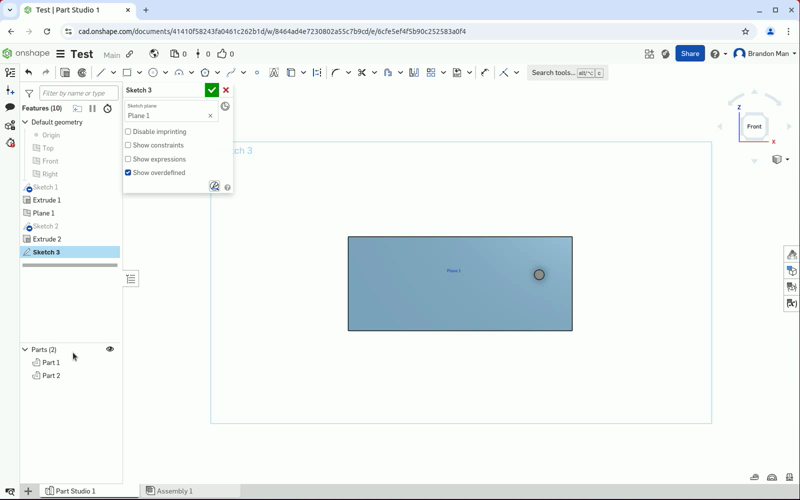
key(y)
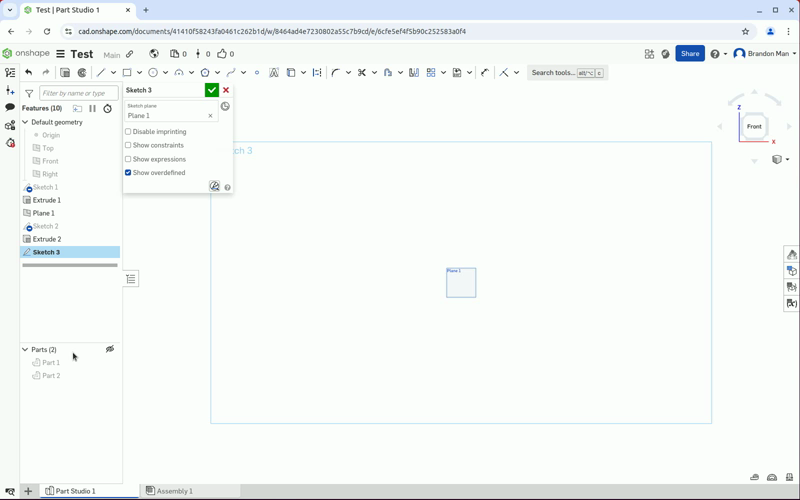
key(c)
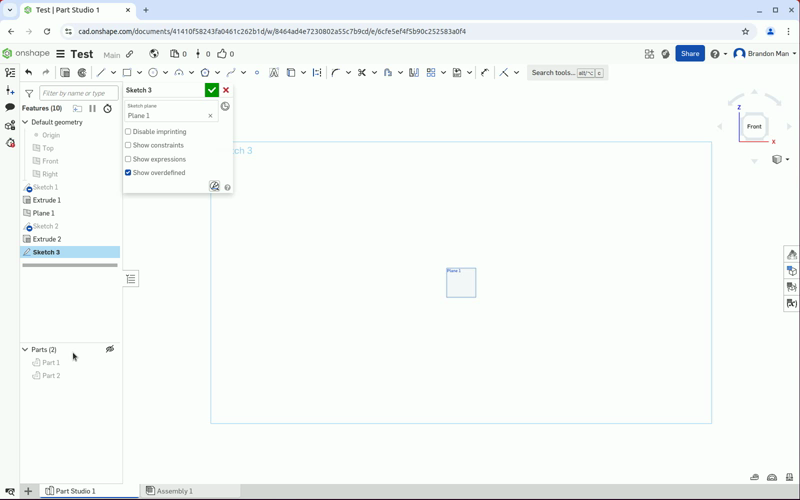
key_down(shift)
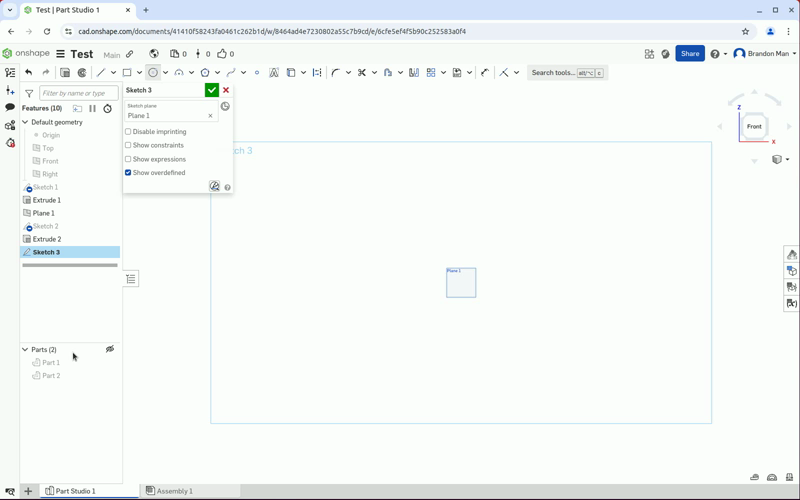
mouse_move(514, 274)
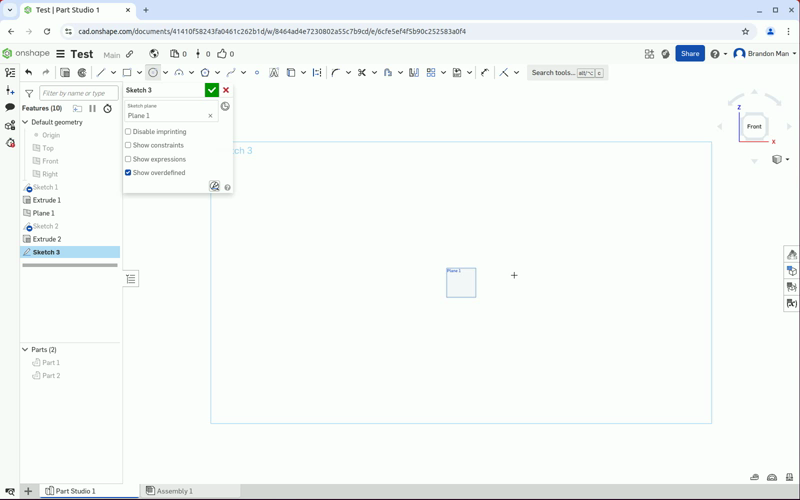
click(514, 274)
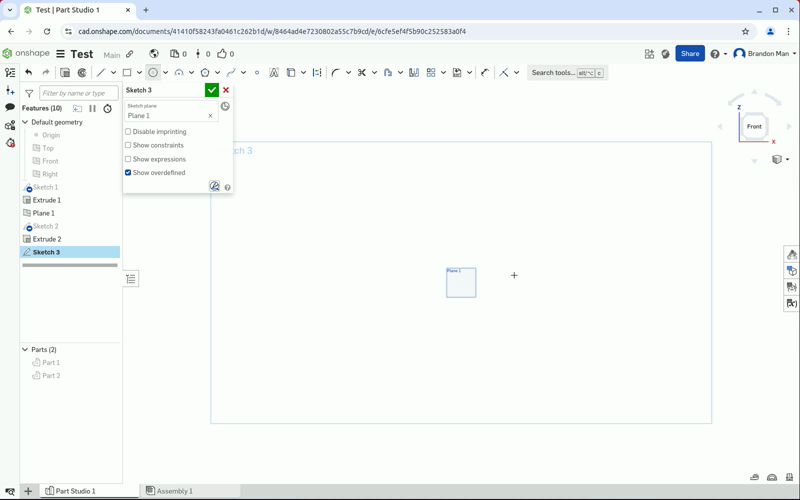
key_up(shift)
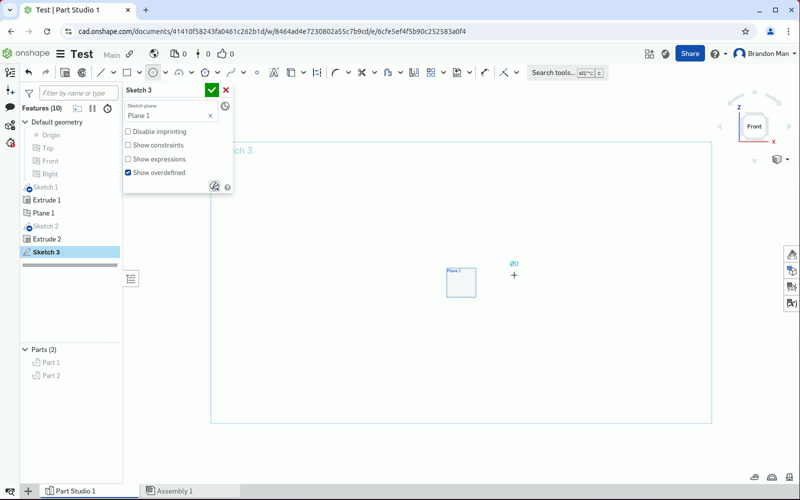
mouse_move(519, 274)
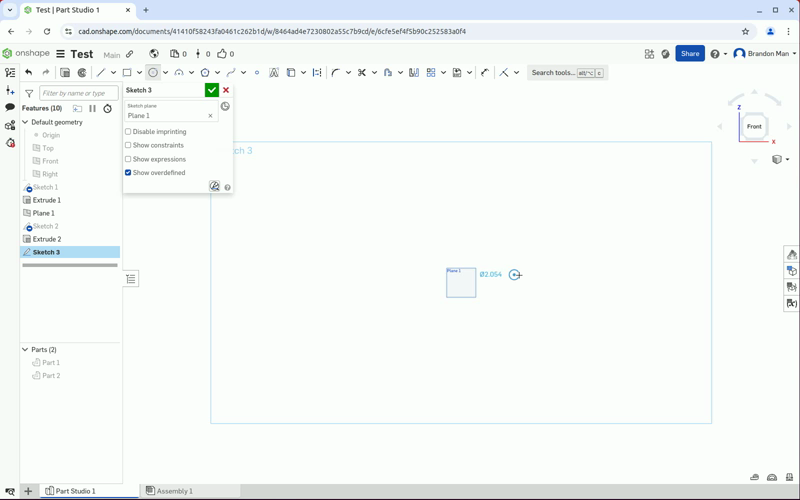
click(519, 274)
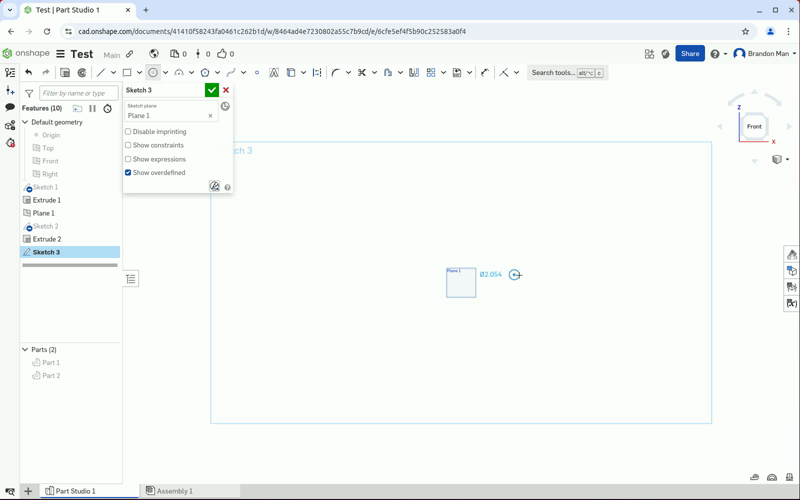
key(esc)
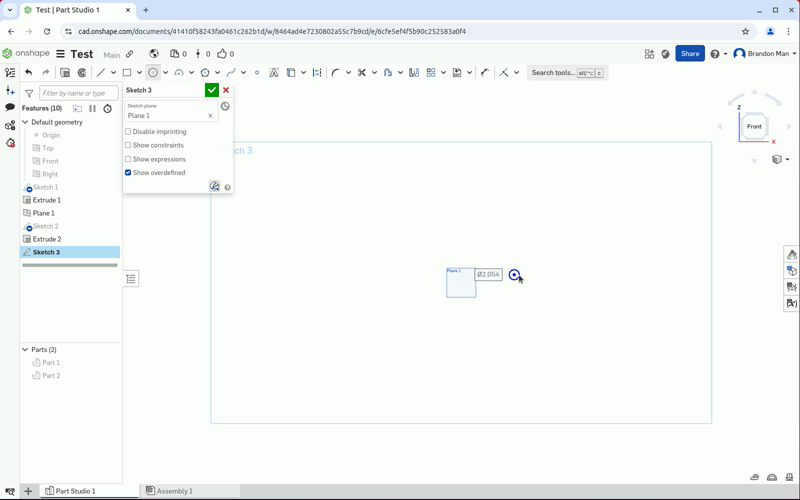
mouse_move(511, 271)
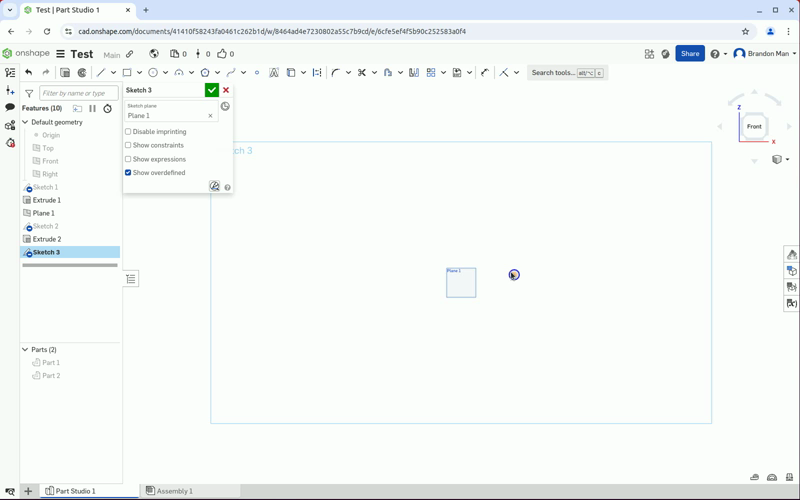
scroll(6)
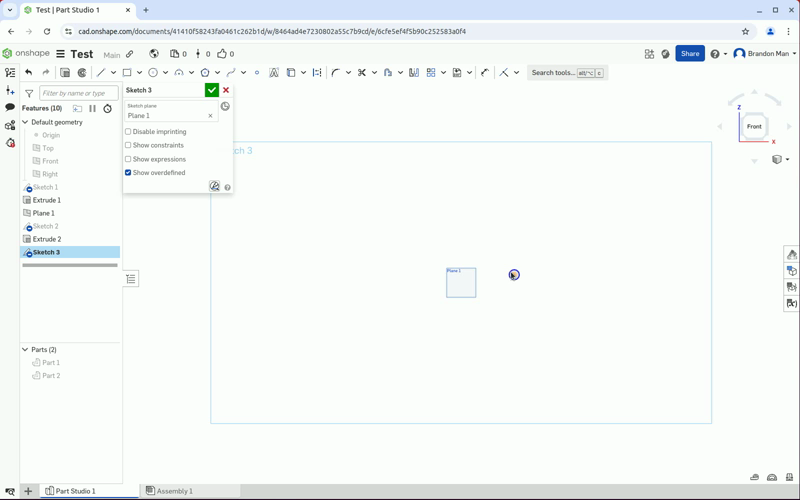
scroll(6)
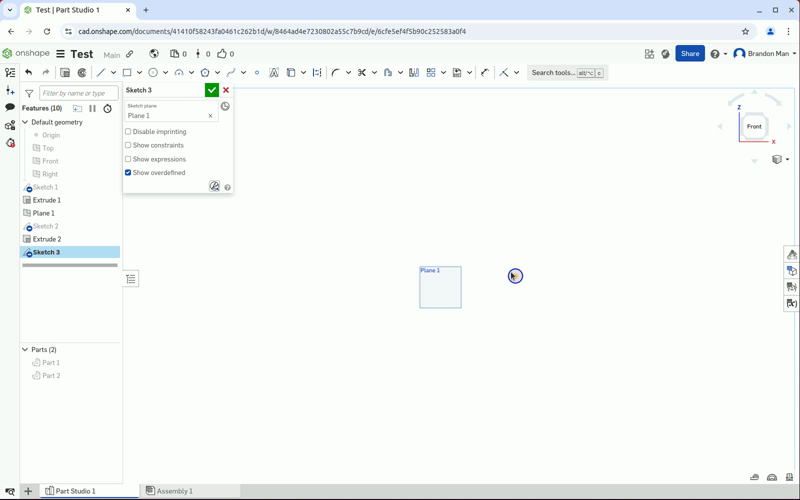
scroll(6)
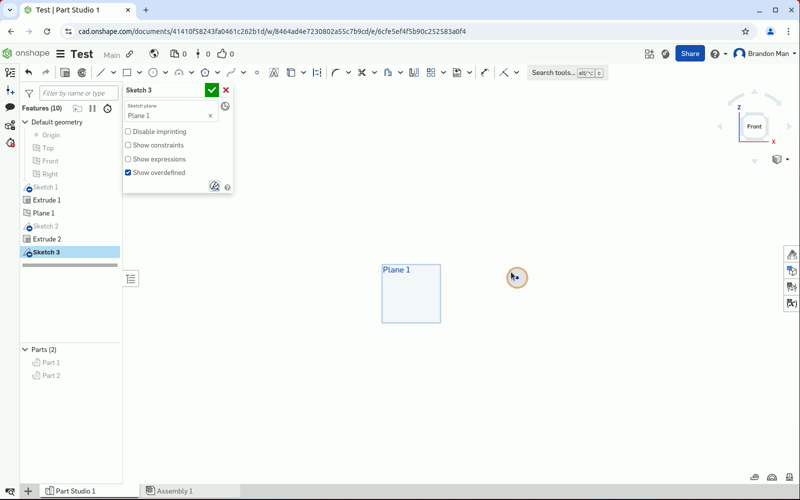
scroll(6)
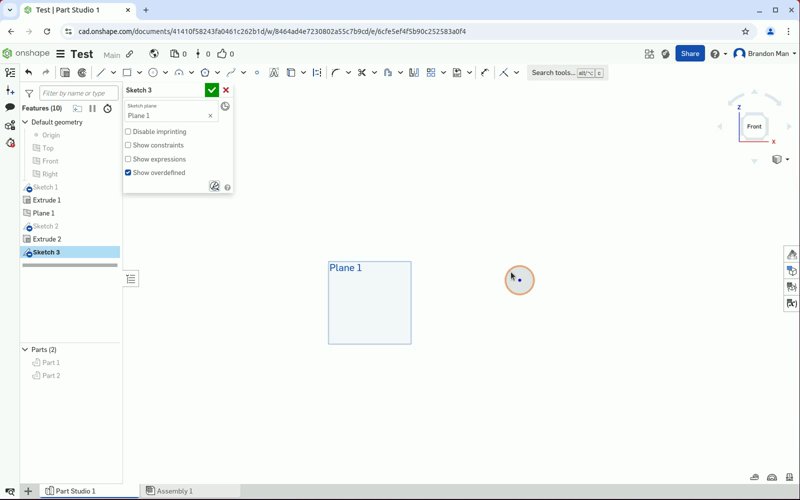
scroll(6)
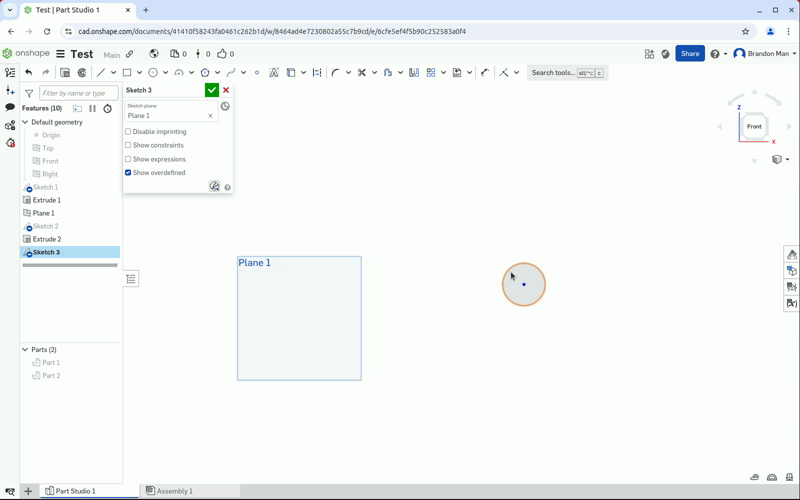
scroll(6)
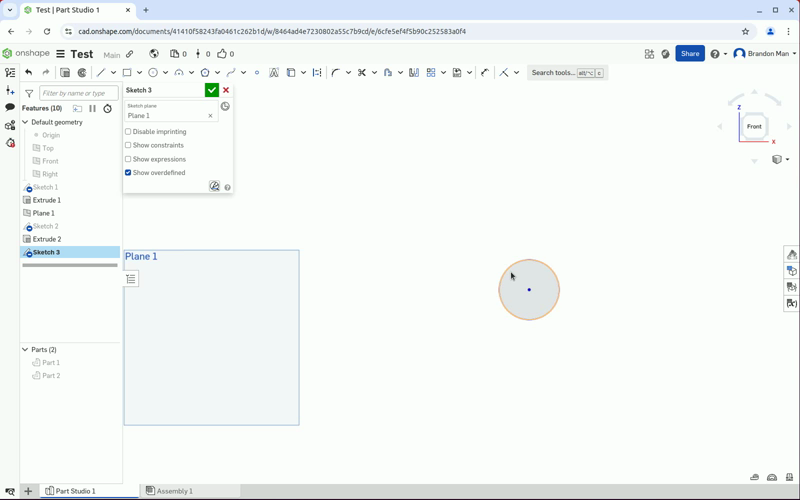
scroll(6)
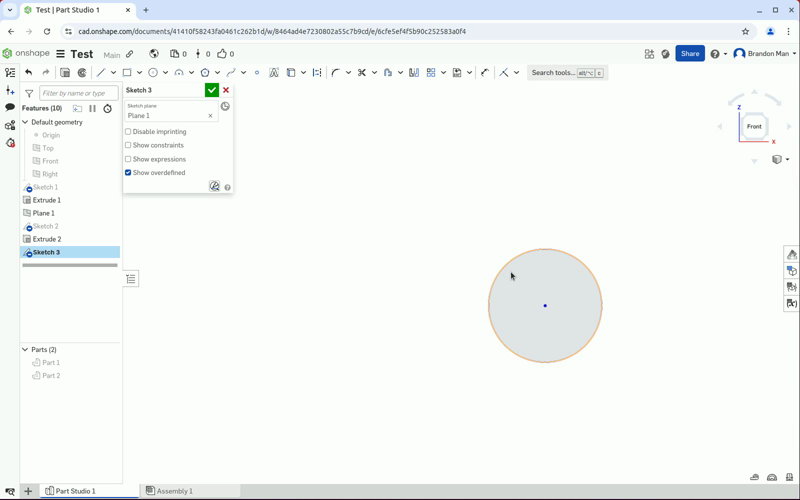
click(511, 271)
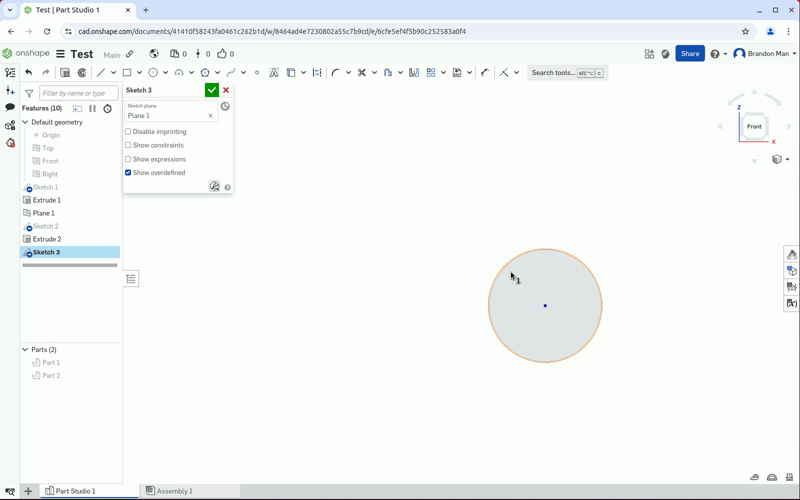
scroll(-6)
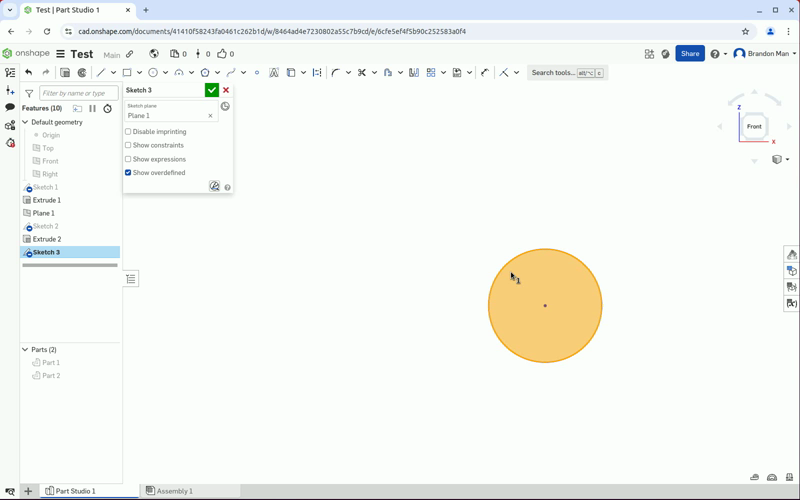
scroll(-6)
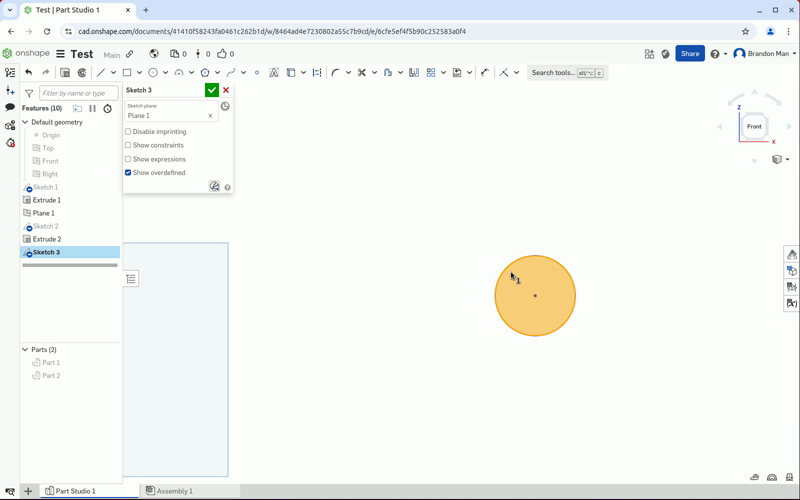
scroll(-6)
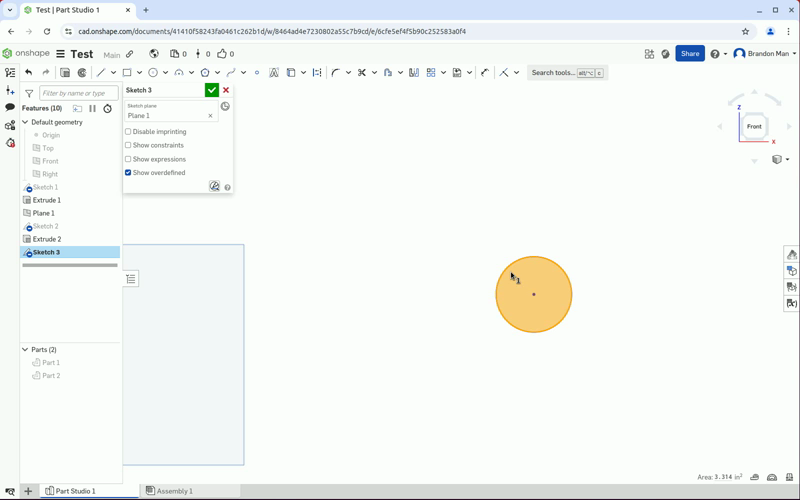
scroll(-6)
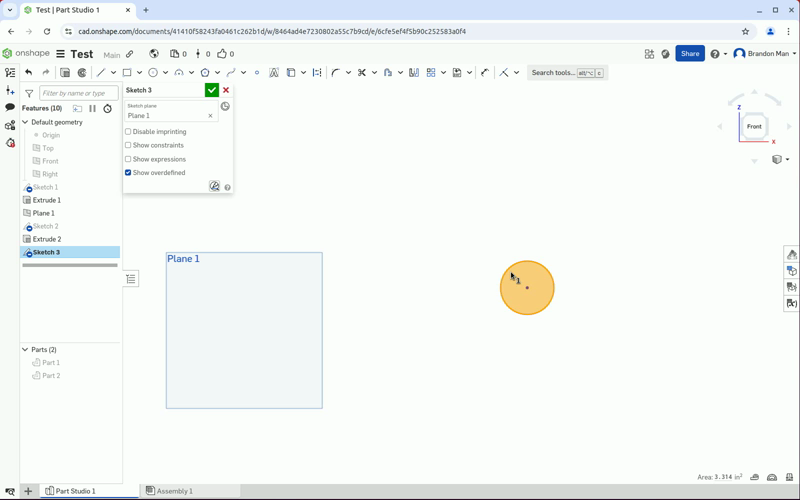
scroll(-6)
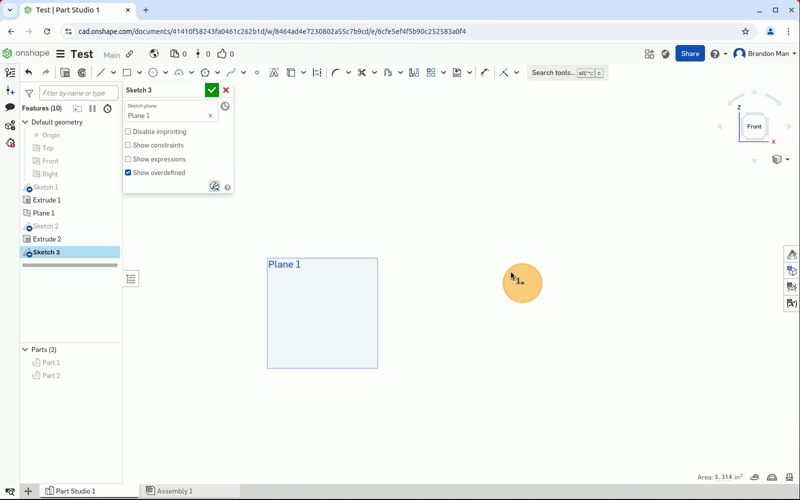
scroll(-6)
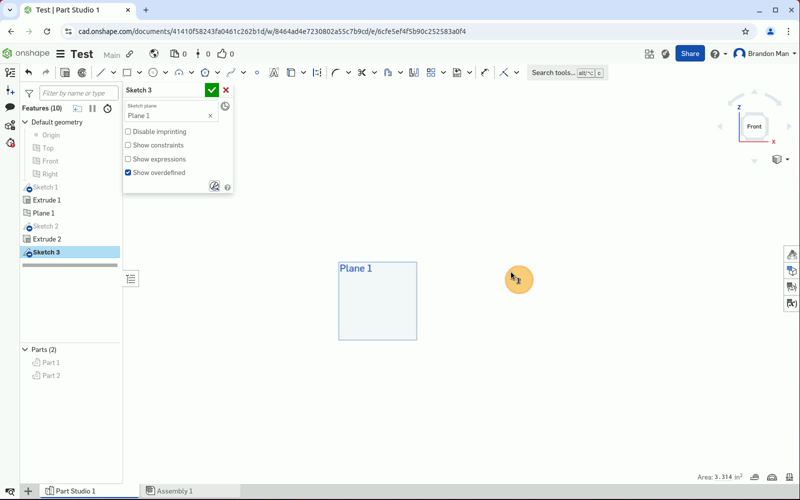
scroll(-6)
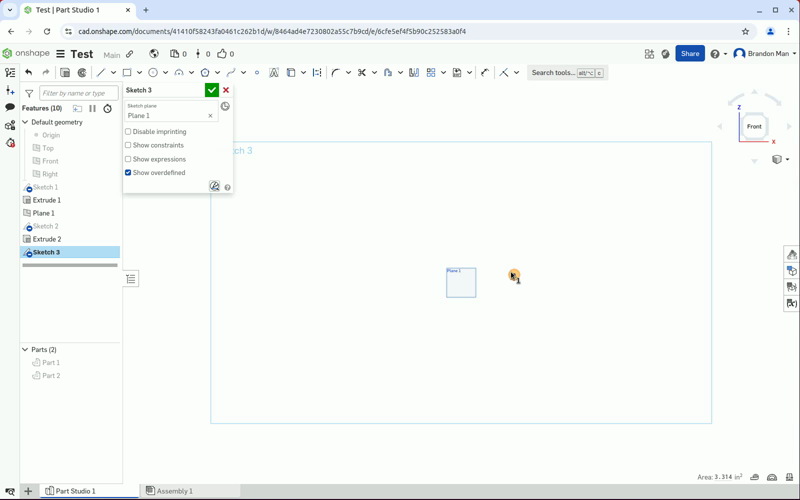
mouse_move(73, 352)
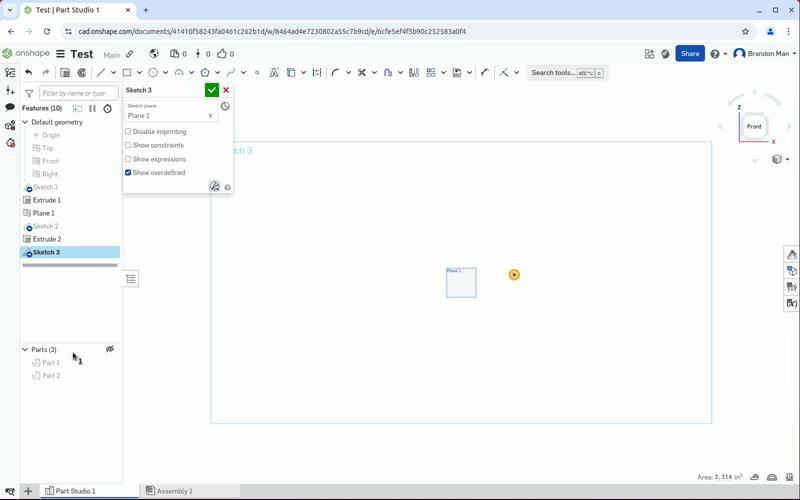
key(shift+y)
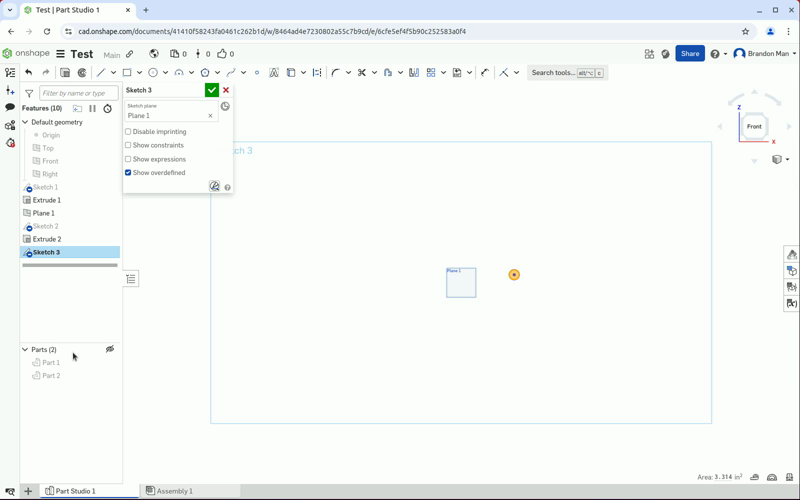
key(shift+e)
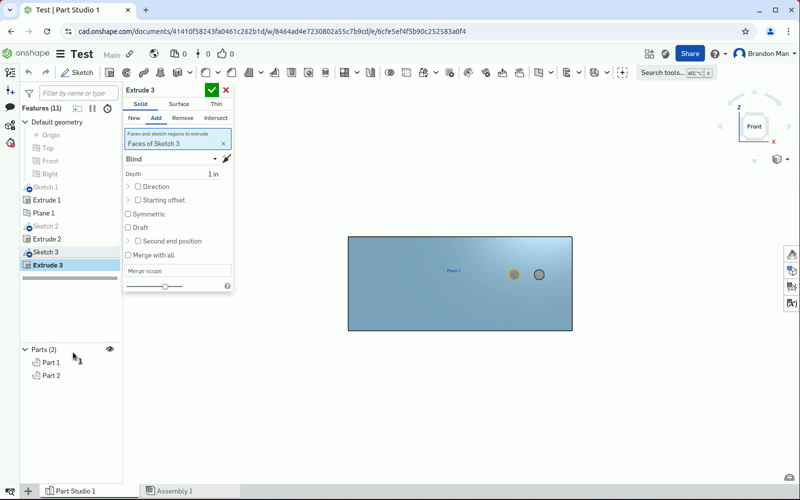
mouse_move(143, 106)
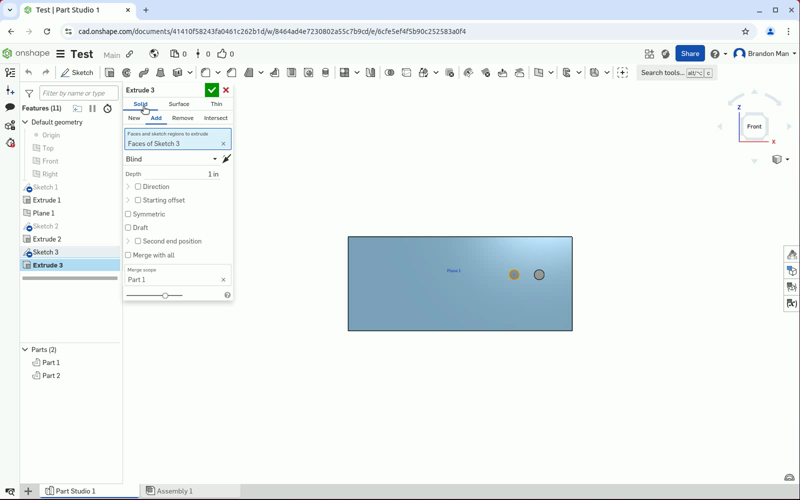
click(143, 106)
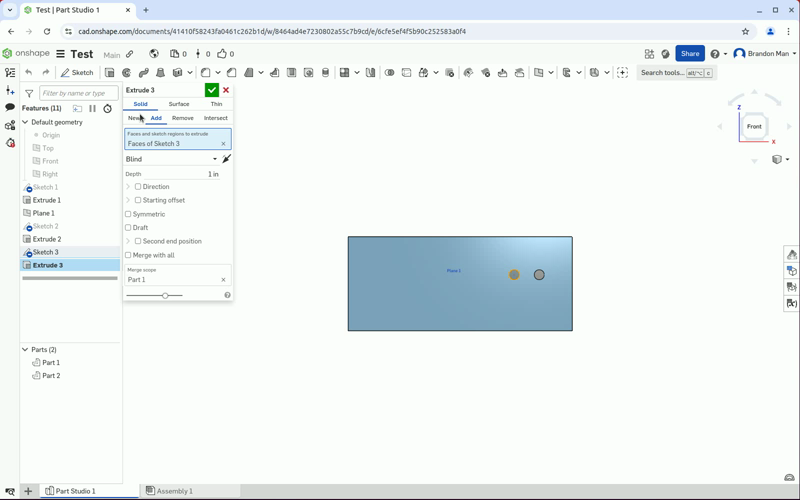
mouse_move(137, 120)
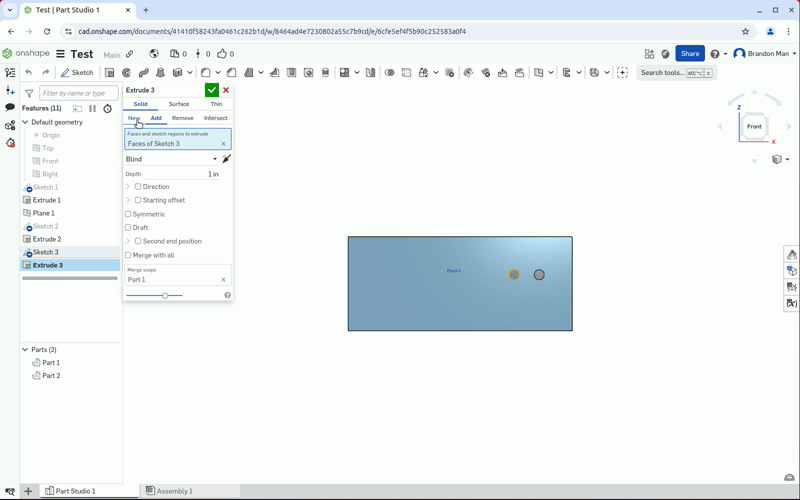
click(137, 120)
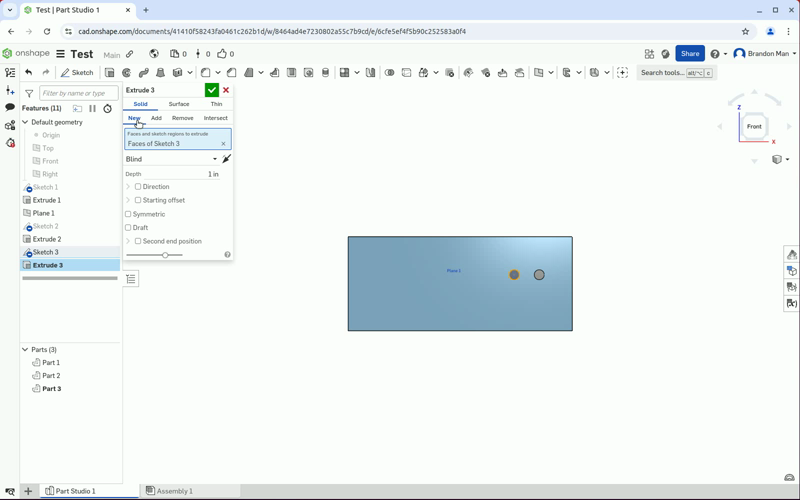
key(tab, 4)
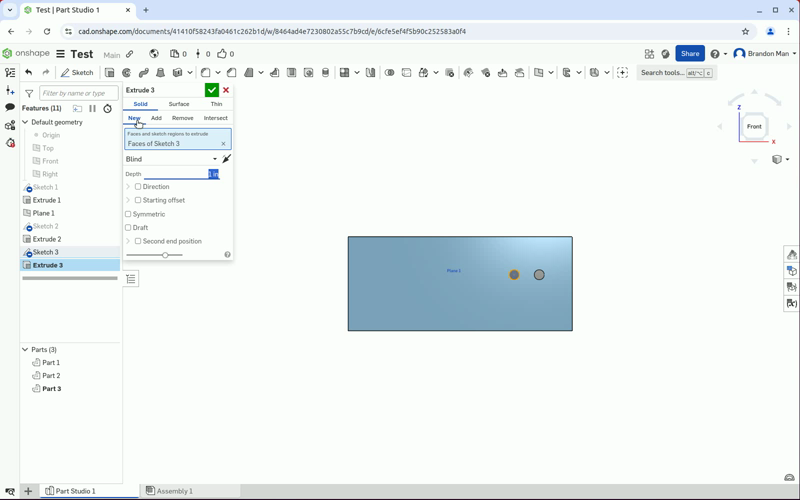
text(0.963)
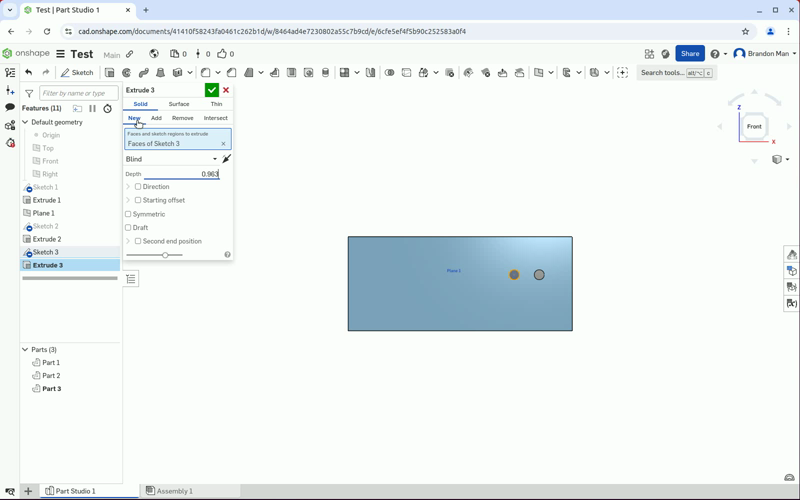
key(enter)
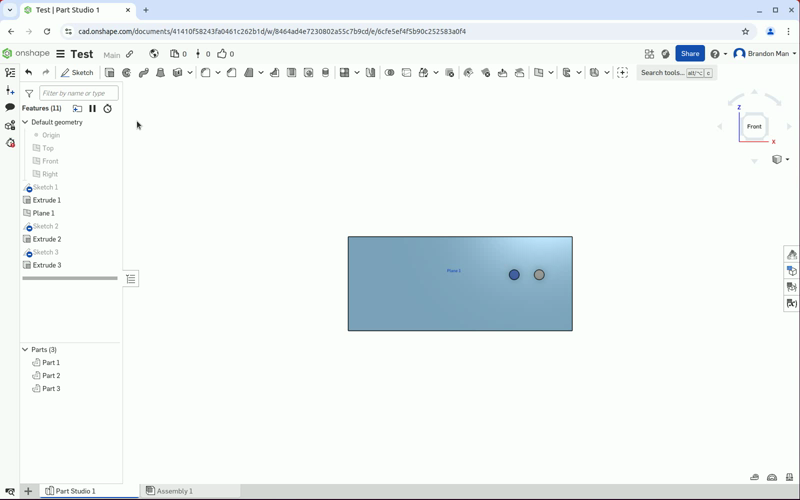
key(shift+h)
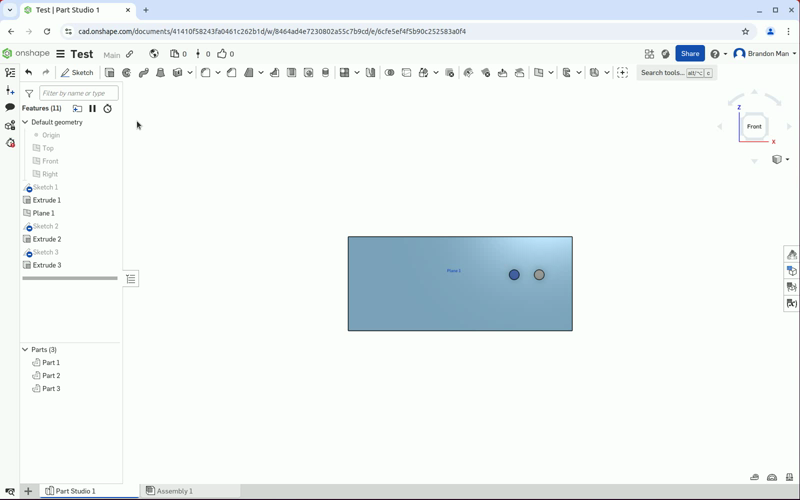
key(shift+h)
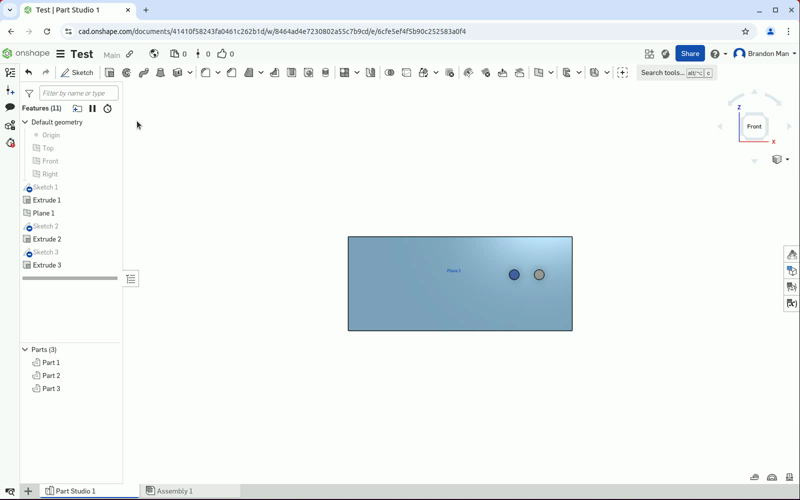
mouse_move(73, 189)
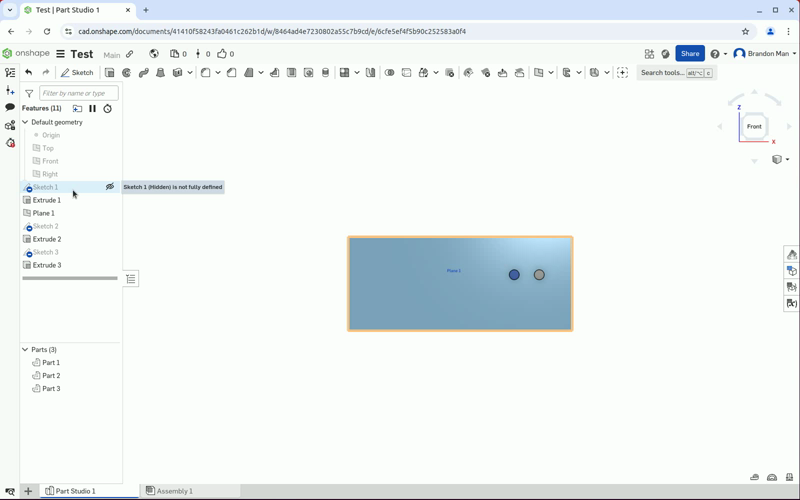
click(73, 189)
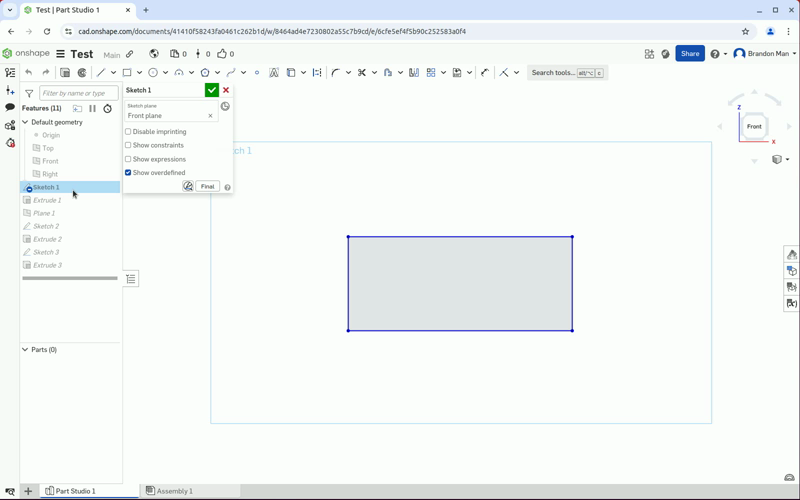
mouse_move(229, 92)
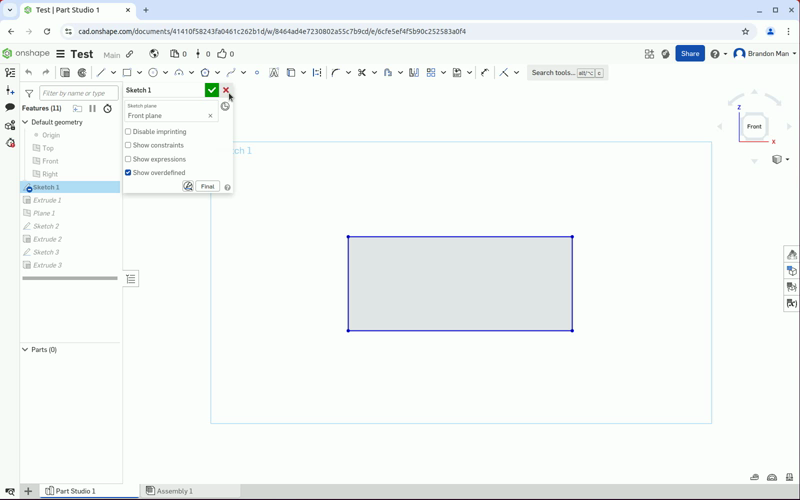
click(229, 92)
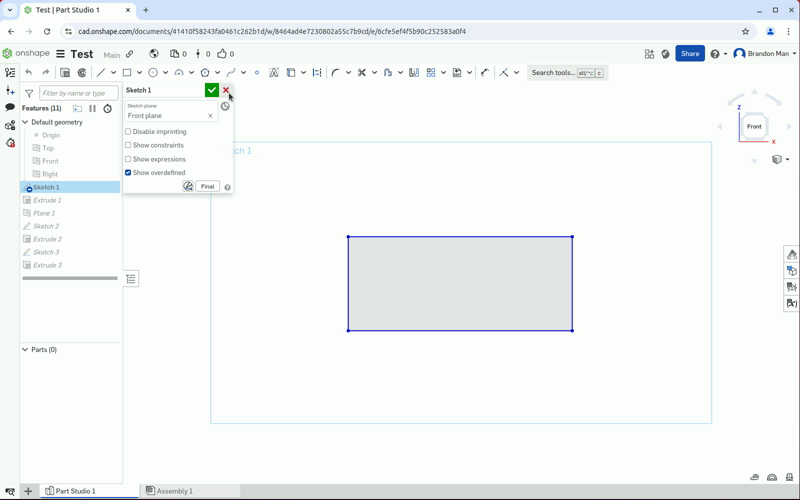
key(shift+s)
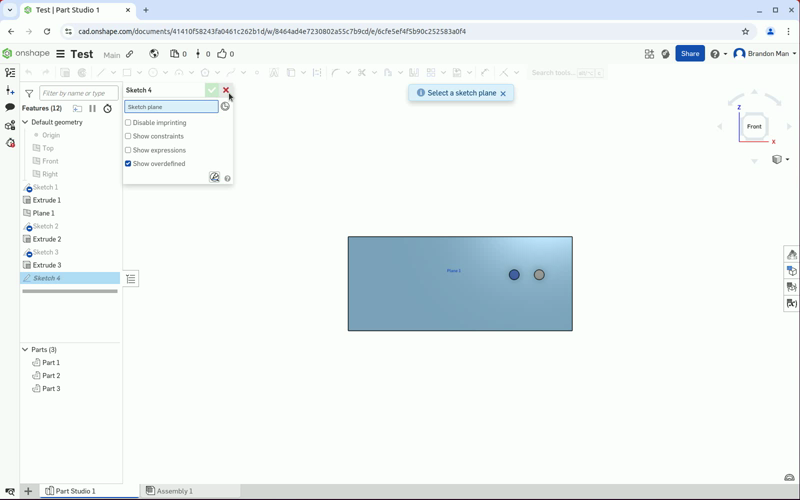
mouse_move(73, 215)
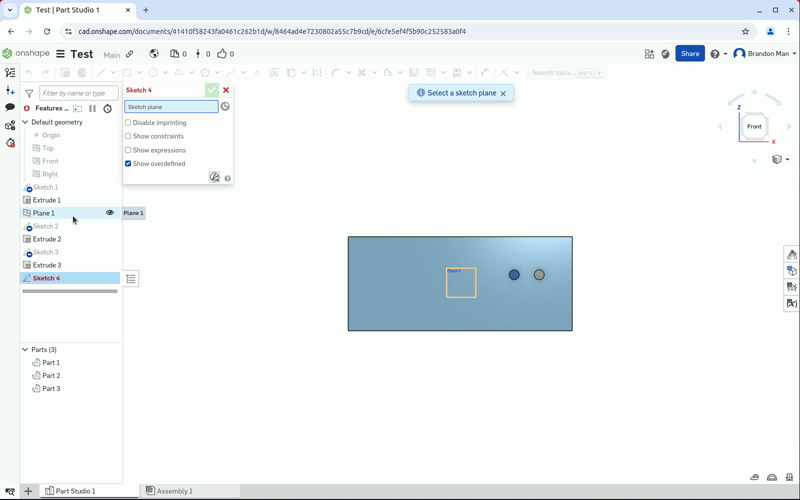
click(73, 215)
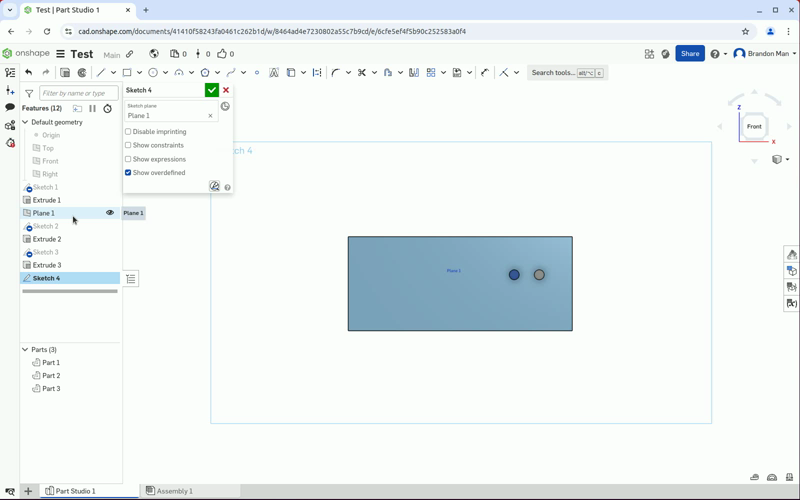
mouse_move(73, 352)
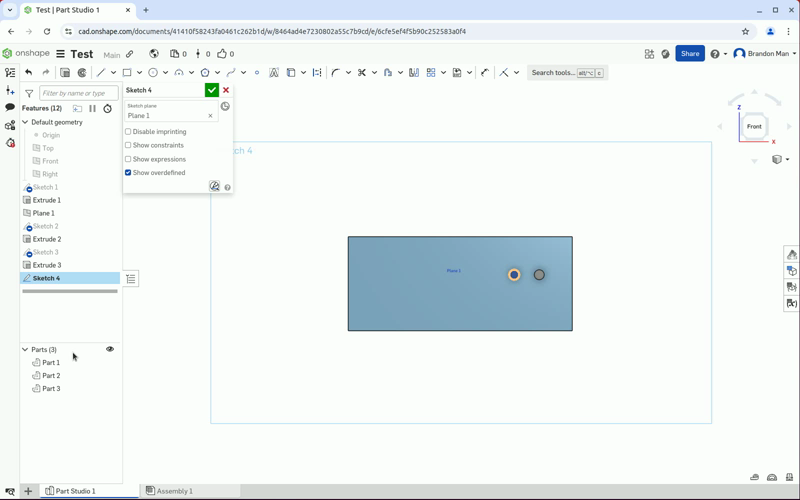
key(y)
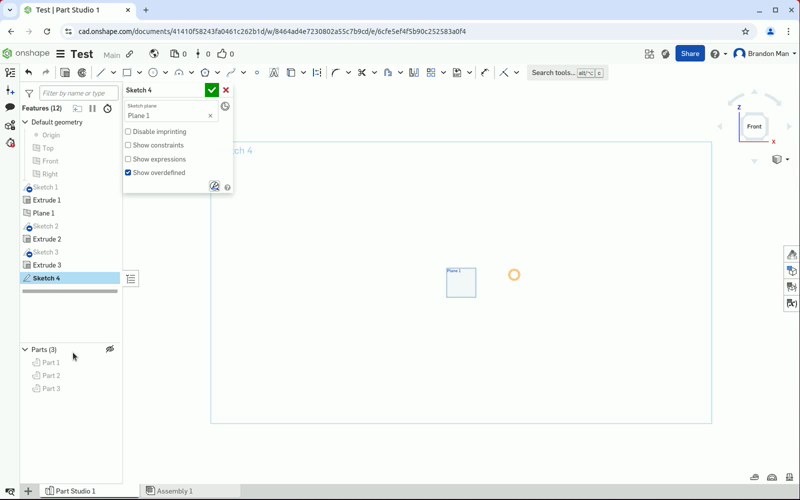
key(c)
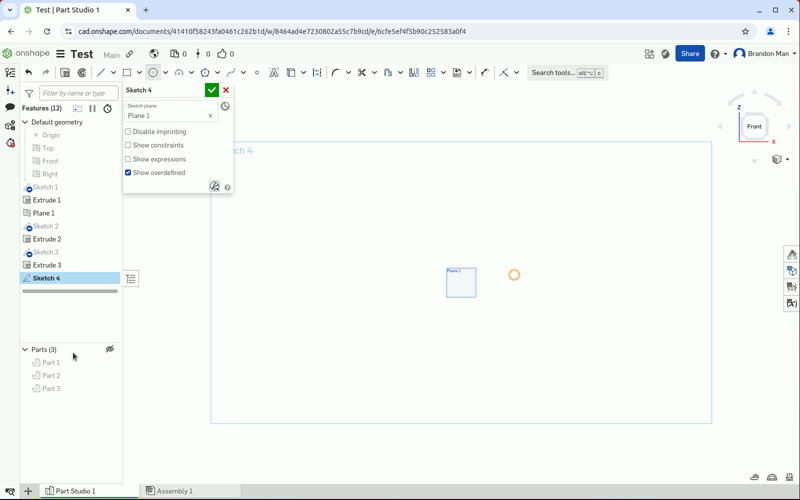
key_down(shift)
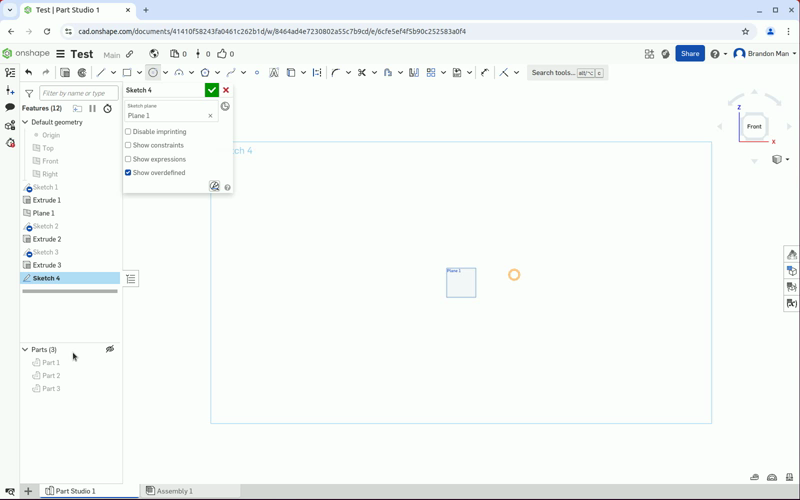
mouse_move(488, 274)
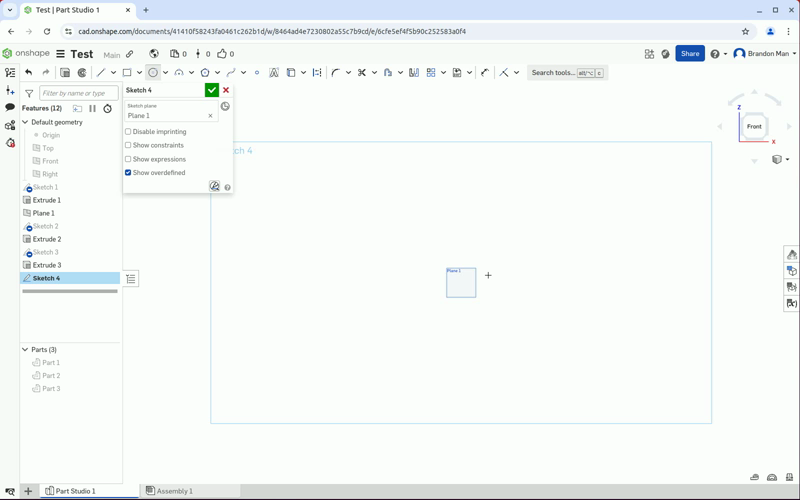
click(488, 274)
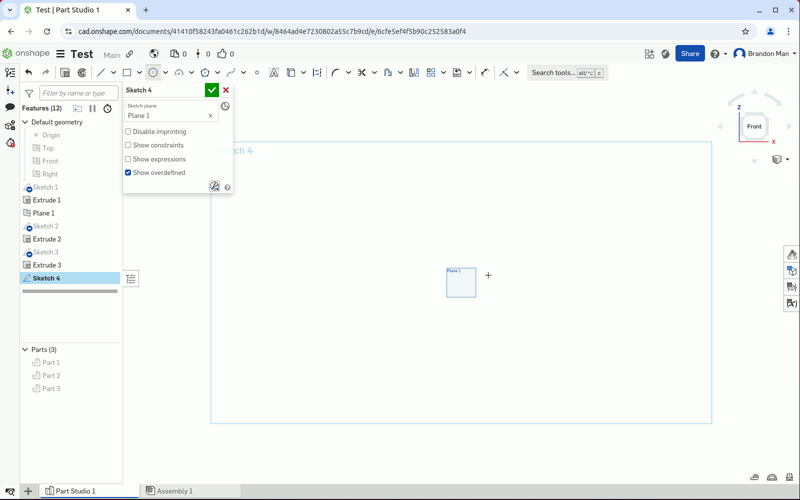
key_up(shift)
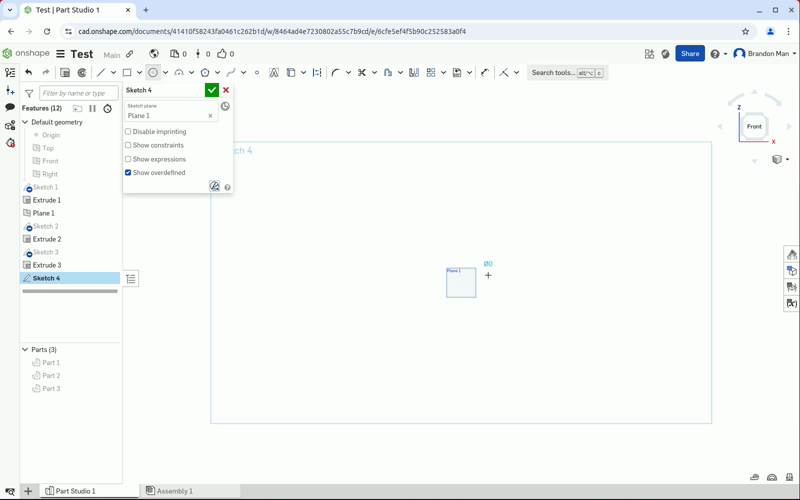
mouse_move(494, 274)
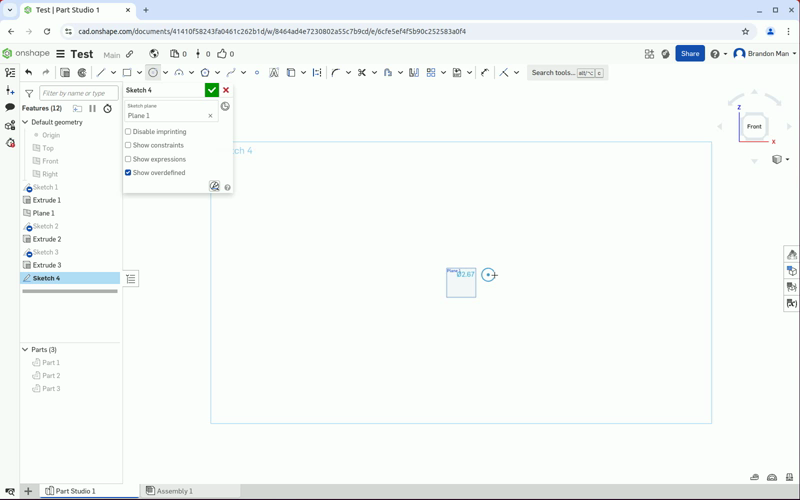
click(494, 274)
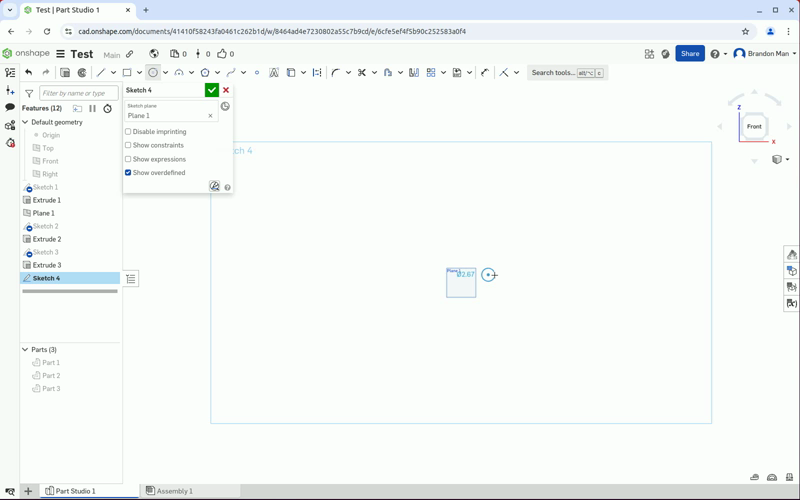
key(esc)
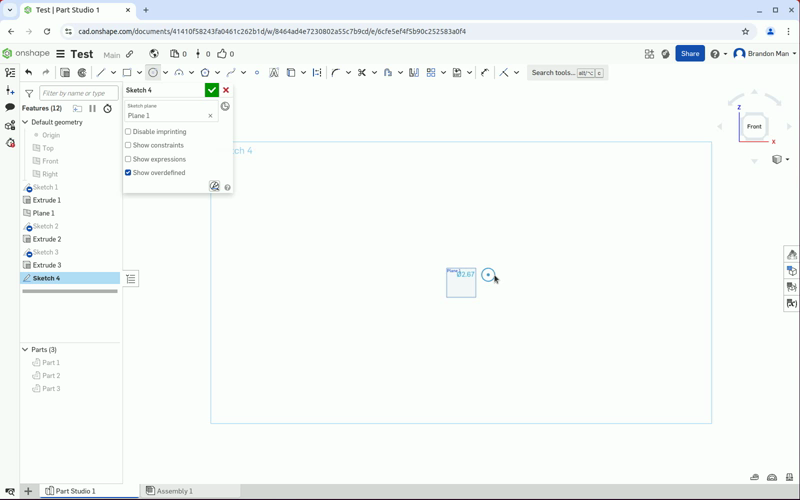
mouse_move(488, 279)
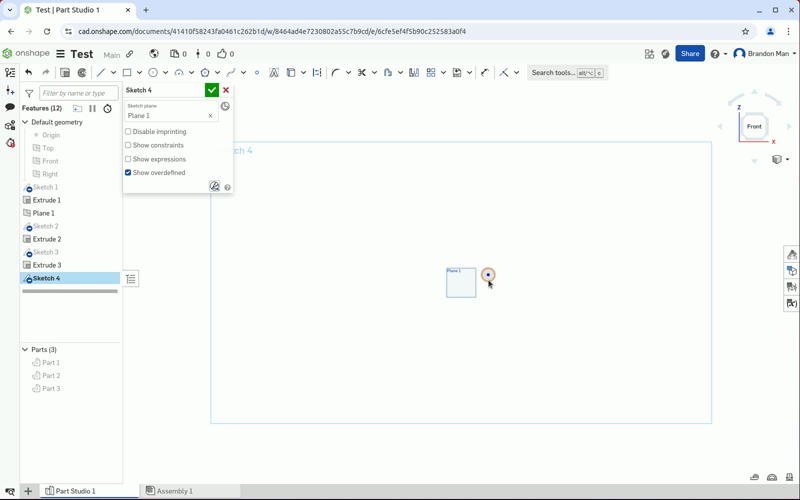
scroll(6)
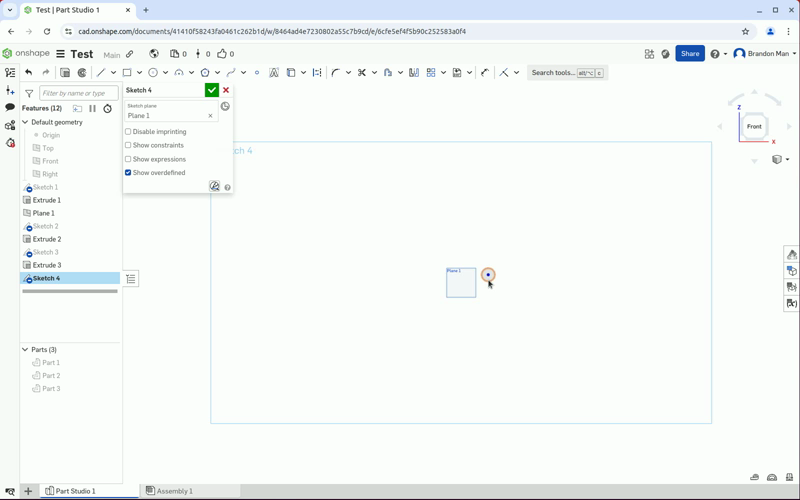
scroll(6)
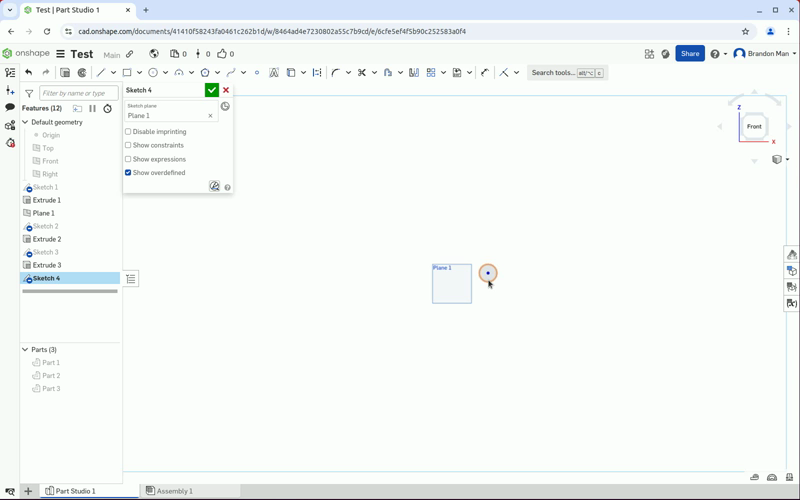
scroll(6)
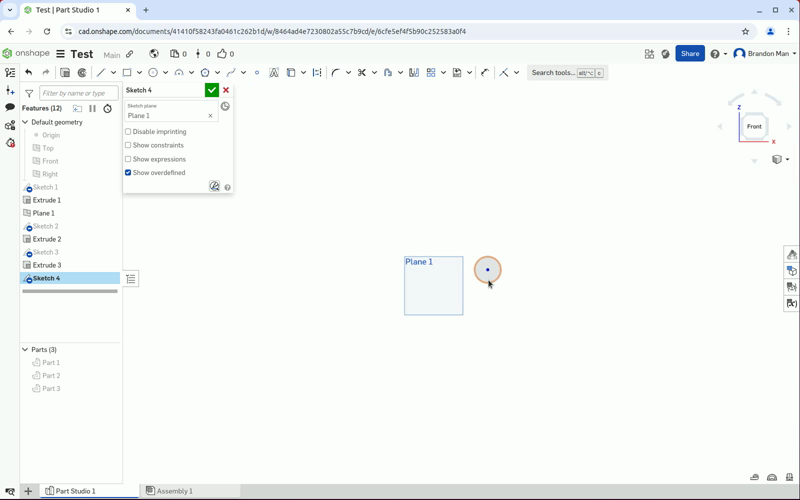
scroll(6)
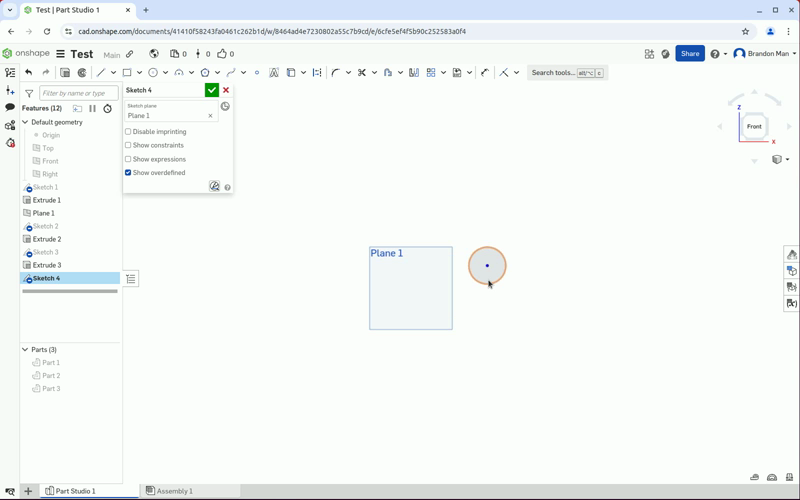
scroll(6)
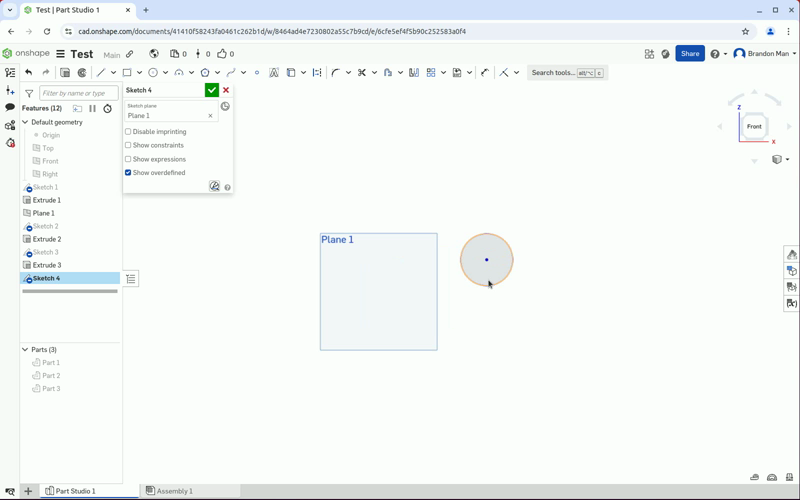
scroll(6)
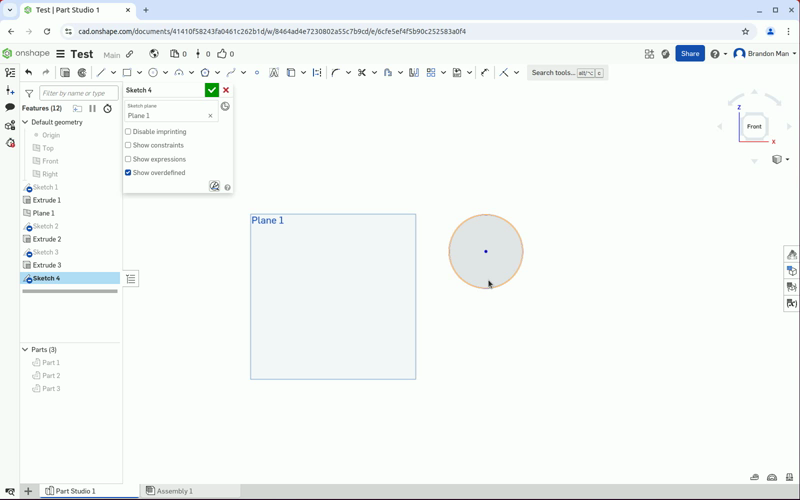
scroll(6)
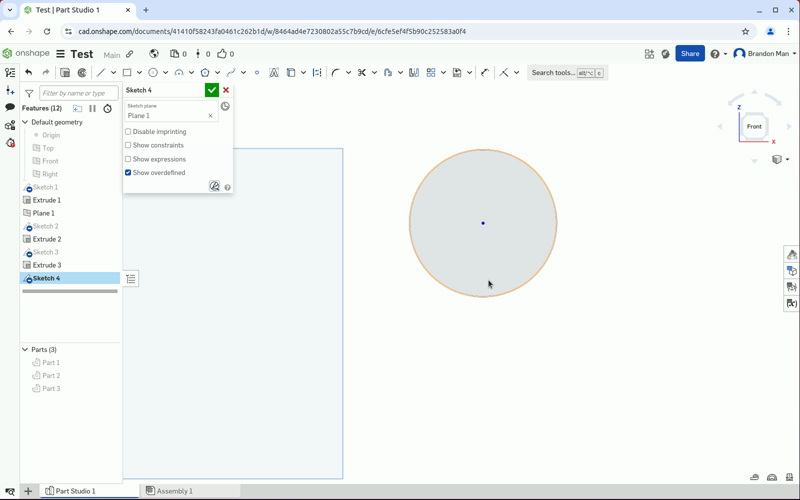
click(488, 279)
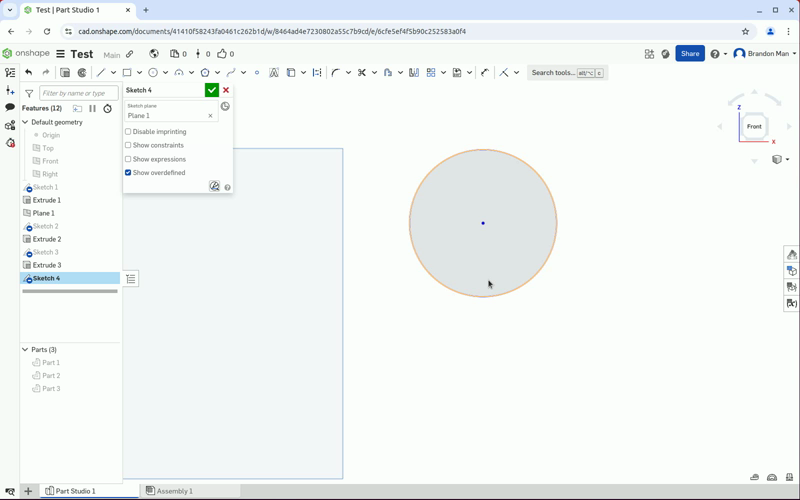
scroll(-6)
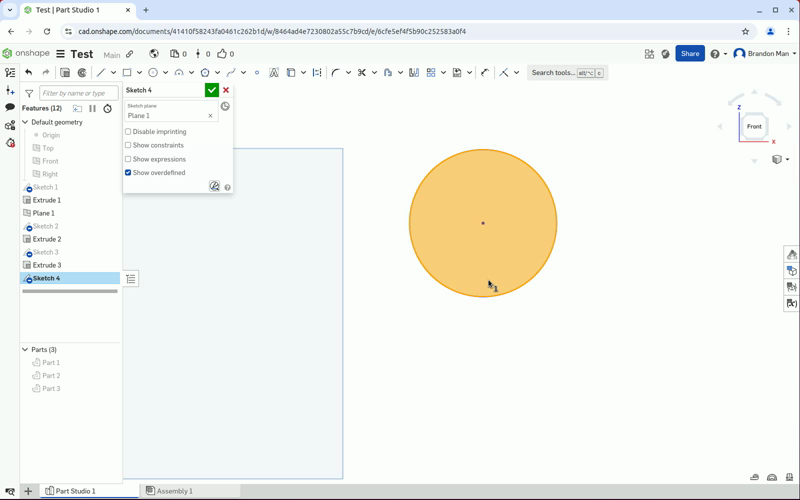
scroll(-6)
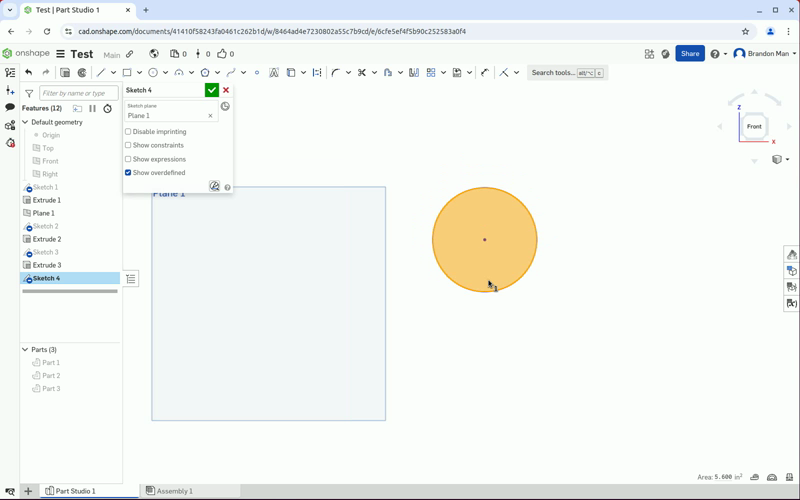
scroll(-6)
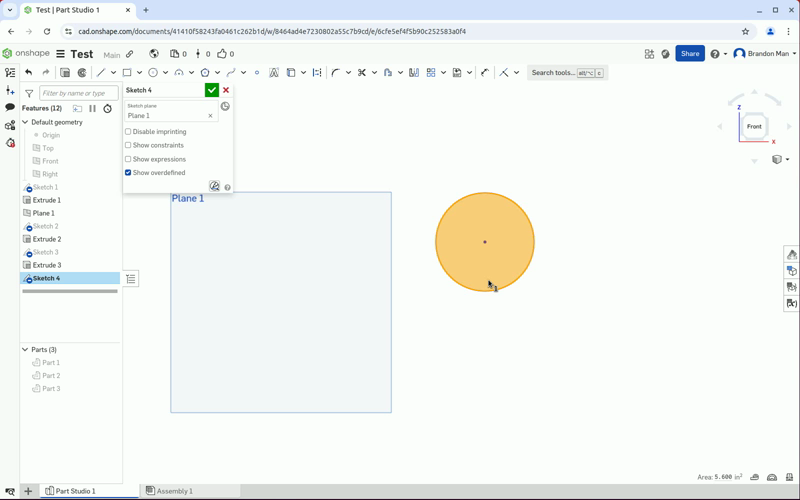
scroll(-6)
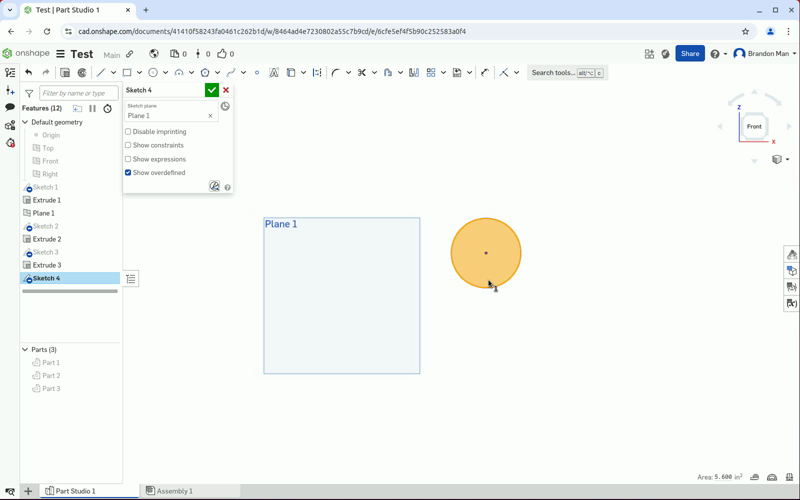
scroll(-6)
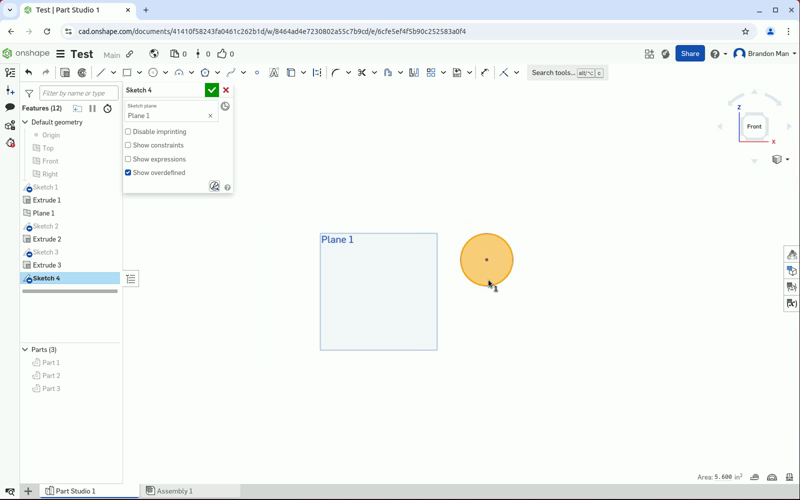
scroll(-6)
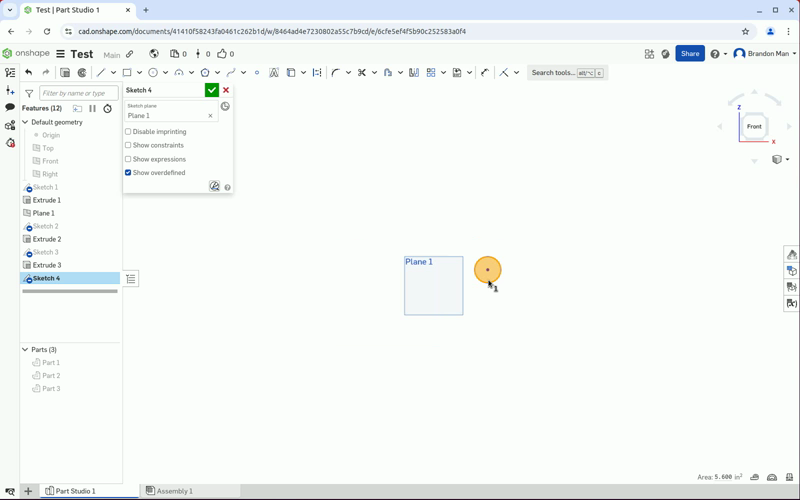
scroll(-6)
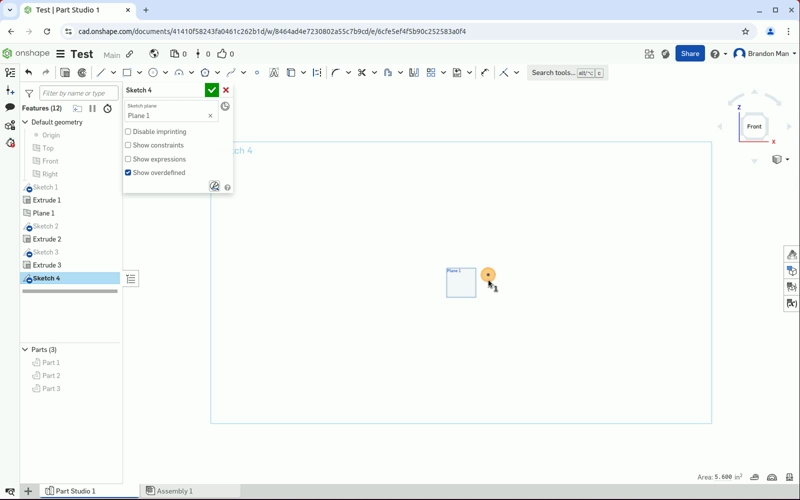
mouse_move(73, 352)
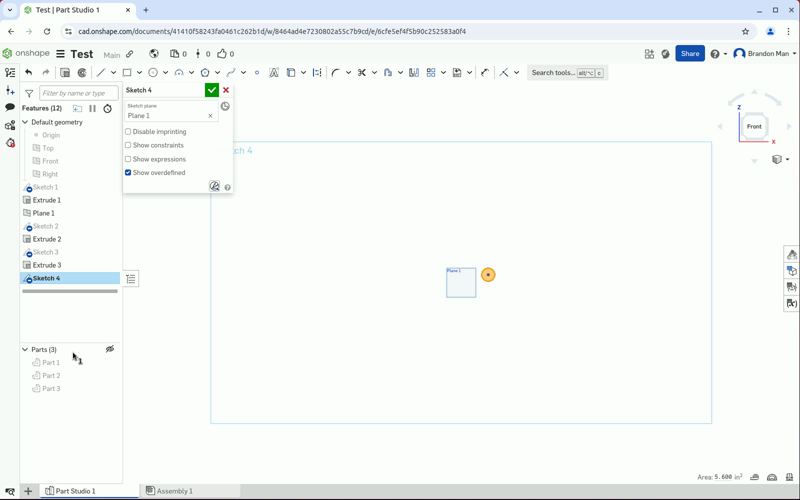
key(shift+y)
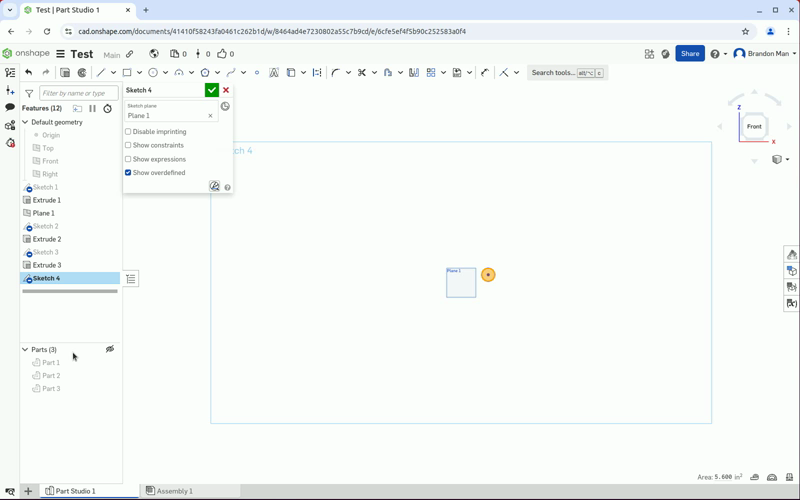
key(shift+e)
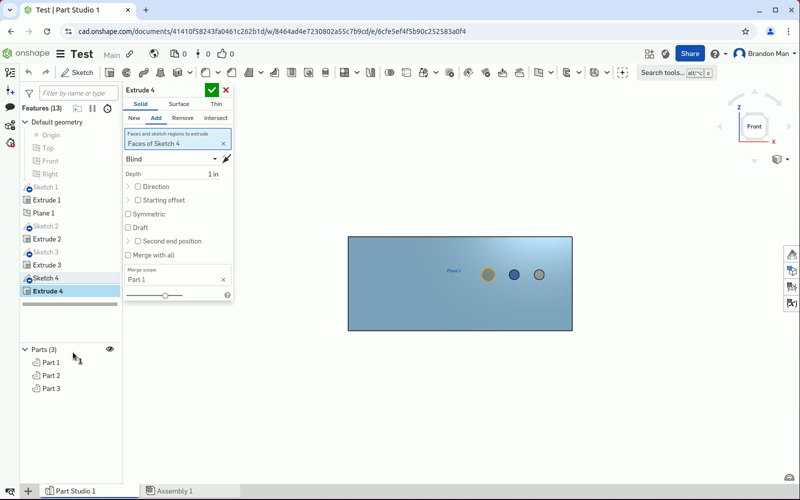
mouse_move(143, 106)
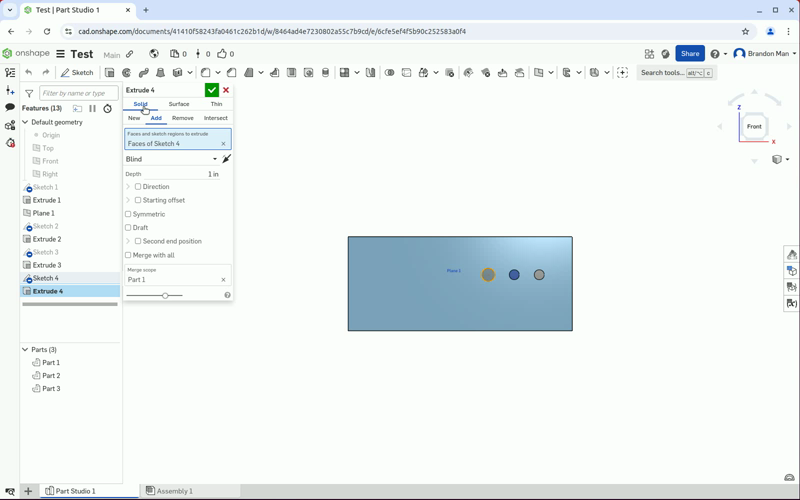
click(143, 106)
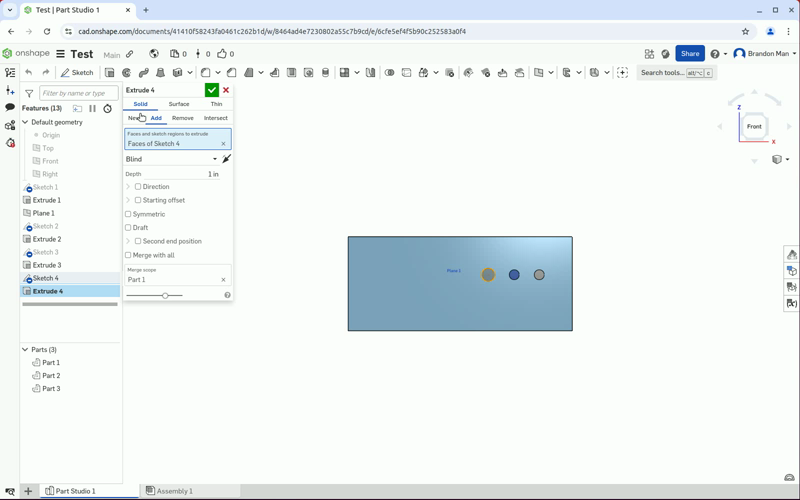
mouse_move(137, 120)
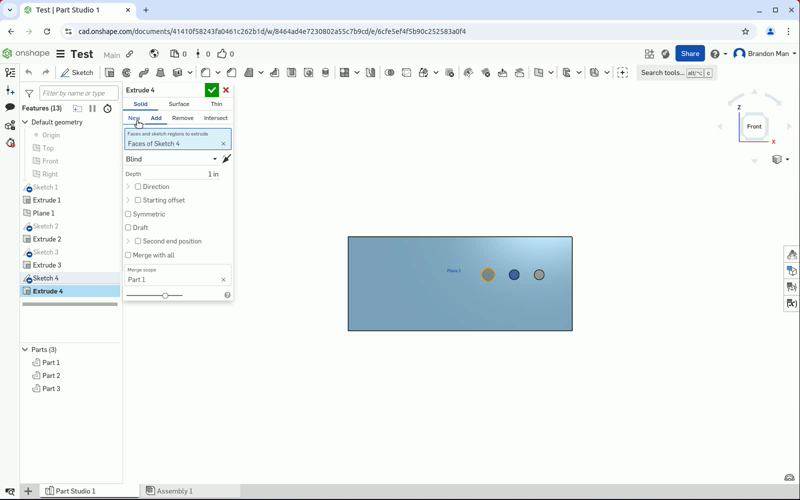
click(137, 120)
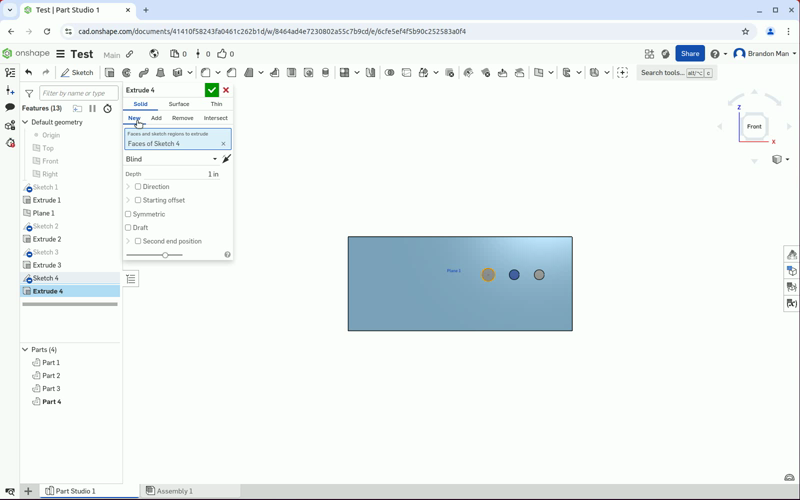
key(tab, 4)
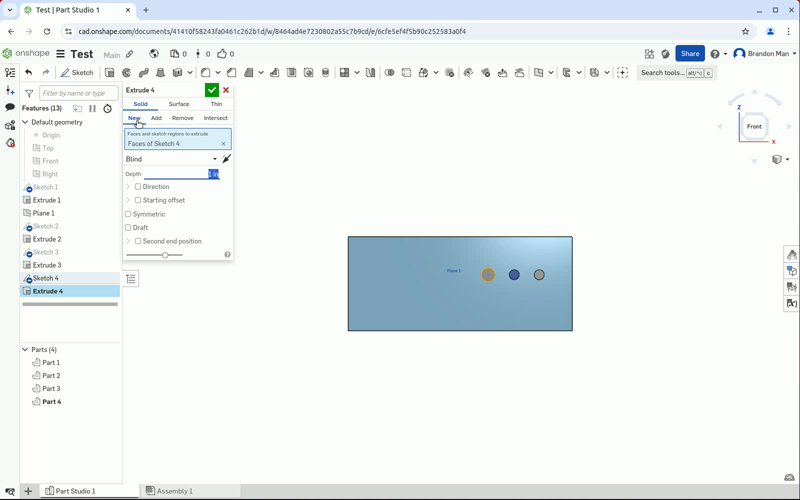
text(0.963)
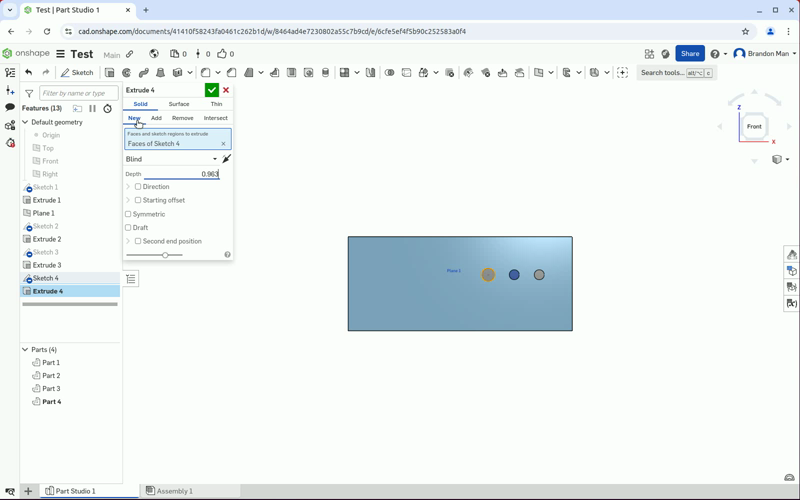
key(enter)
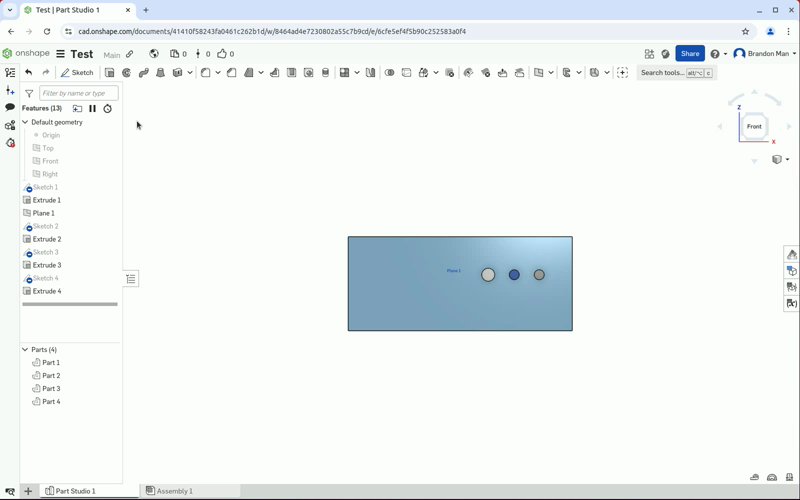
key(shift+h)
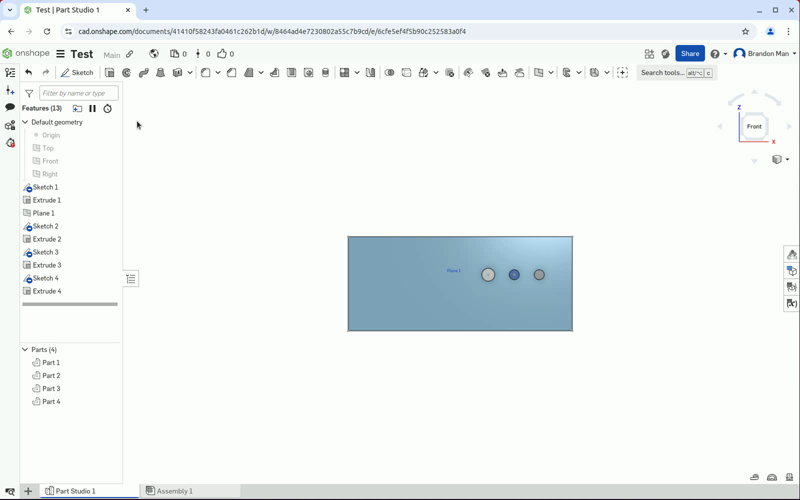
key(shift+h)
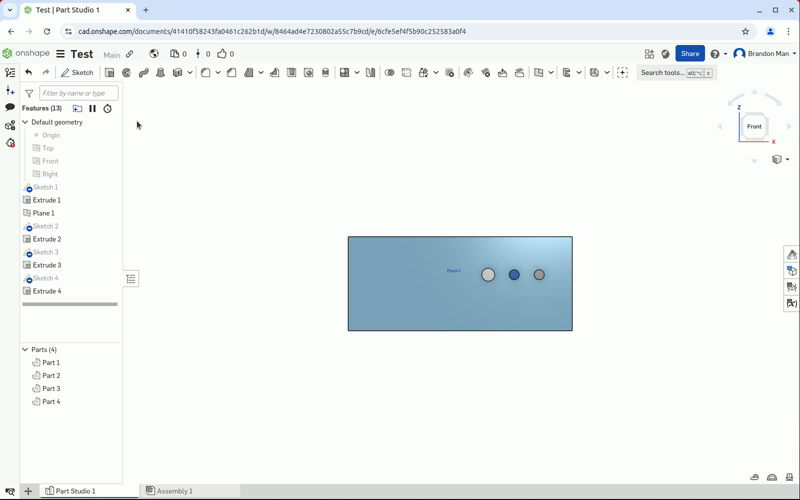
mouse_move(73, 189)
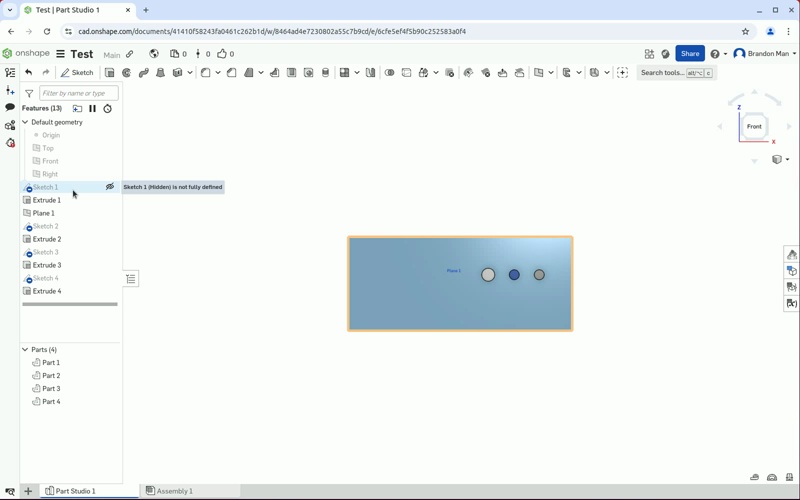
click(73, 189)
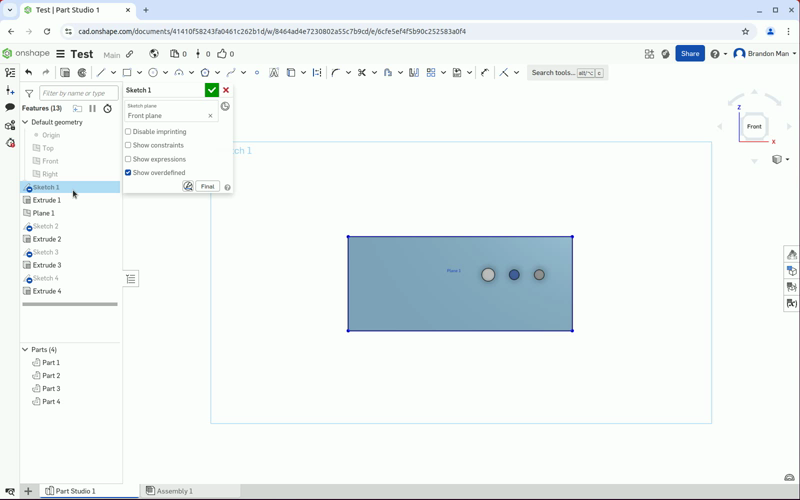
mouse_move(229, 92)
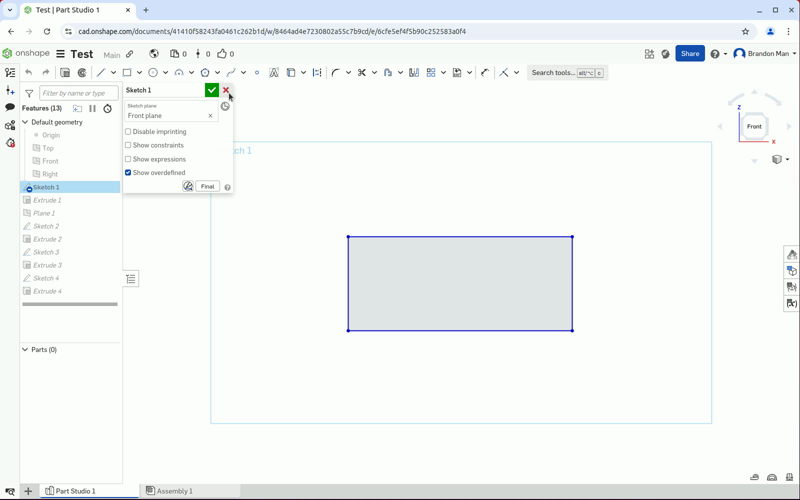
click(229, 92)
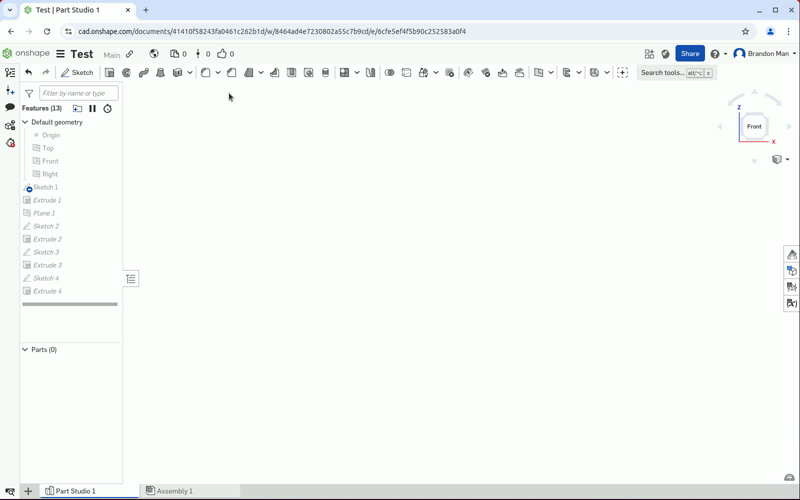
key(shift+s)
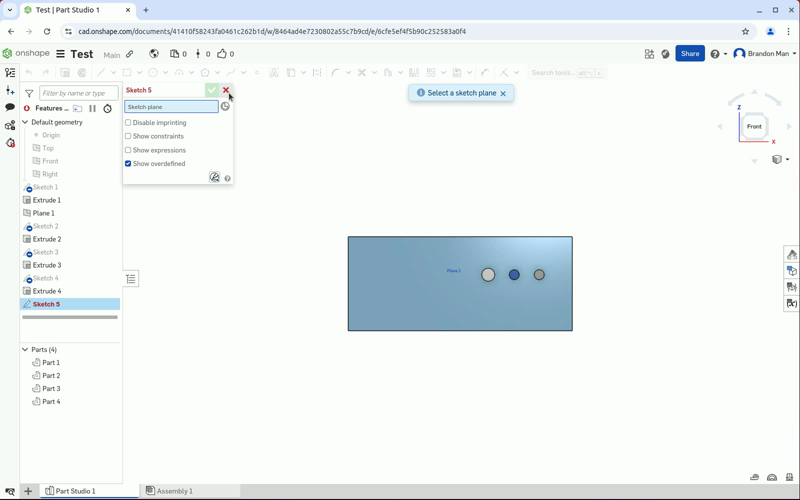
mouse_move(73, 215)
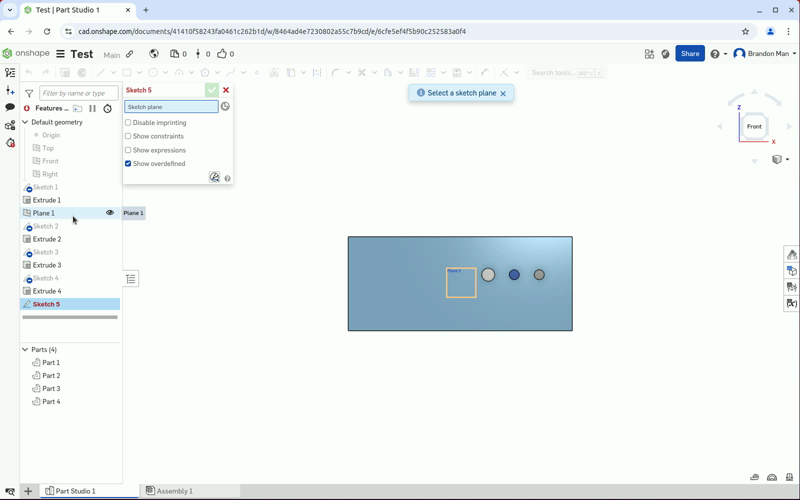
click(73, 215)
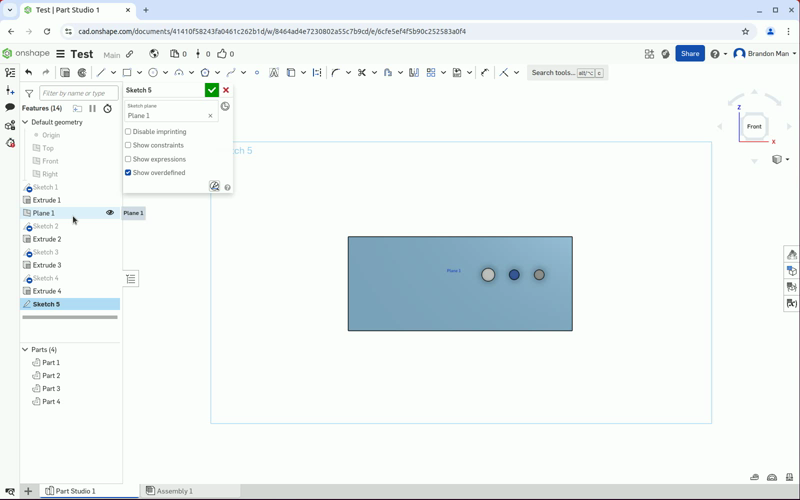
mouse_move(73, 352)
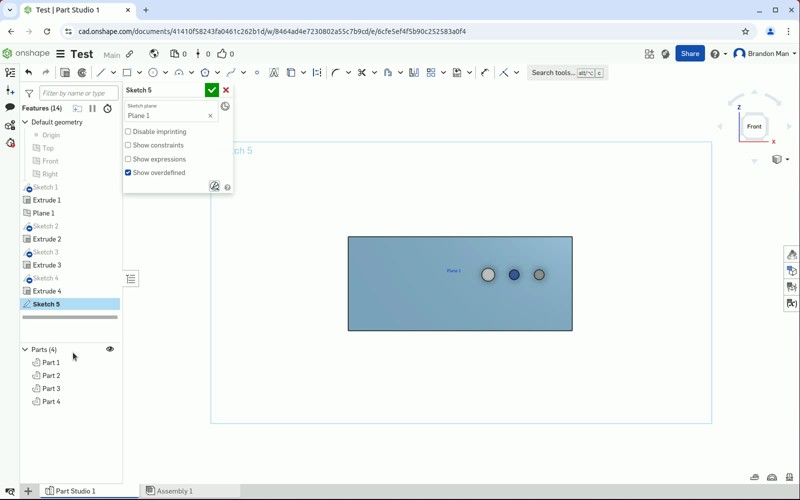
key(y)
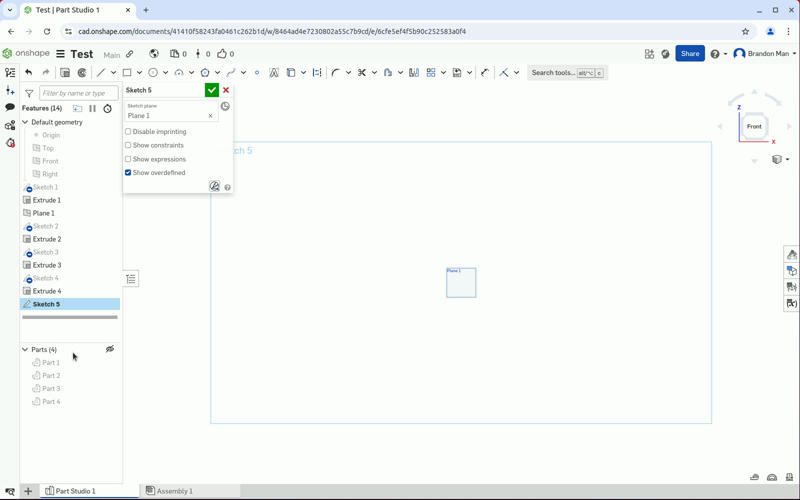
key(c)
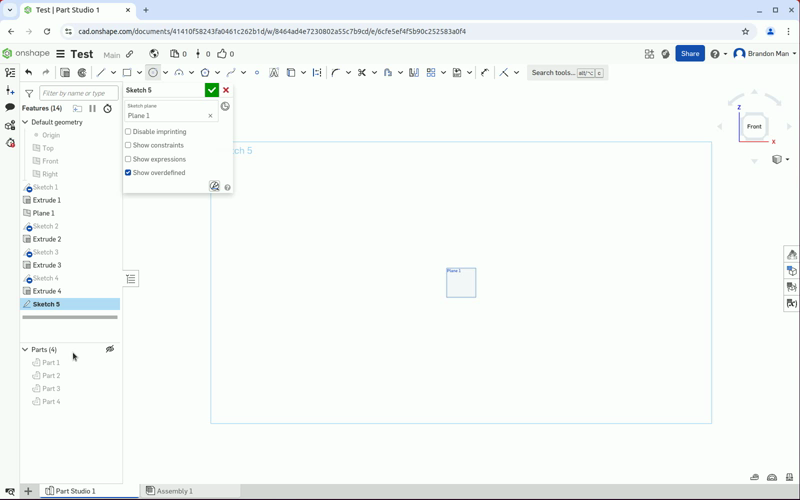
key_down(shift)
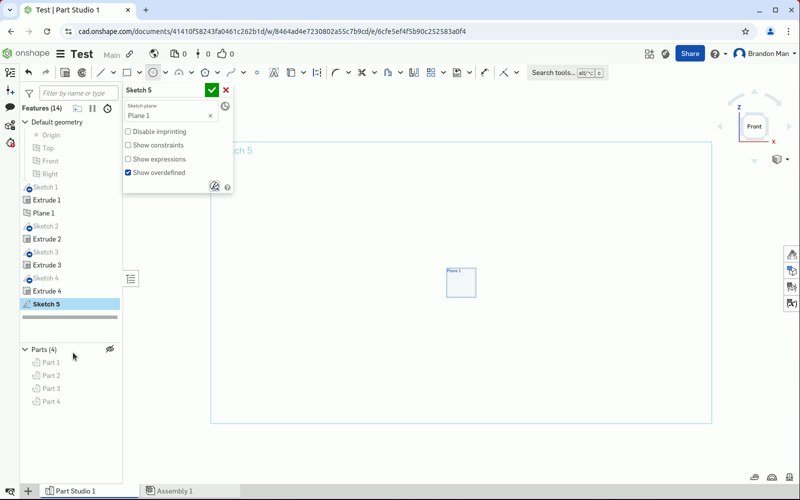
mouse_move(461, 274)
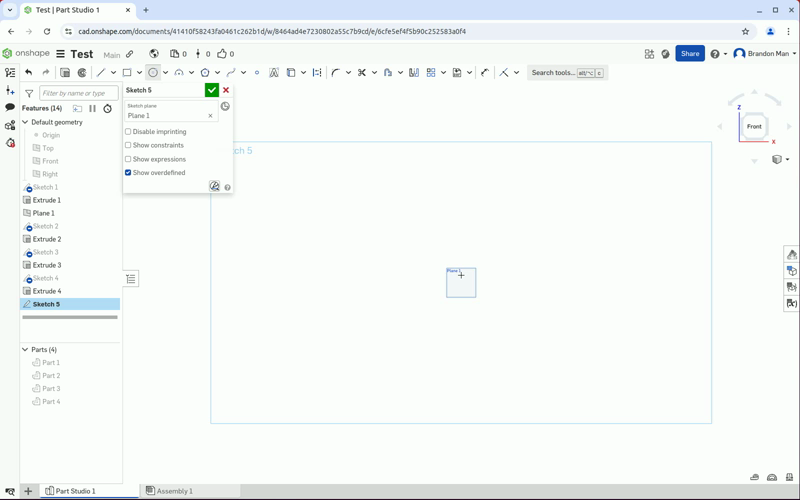
click(461, 274)
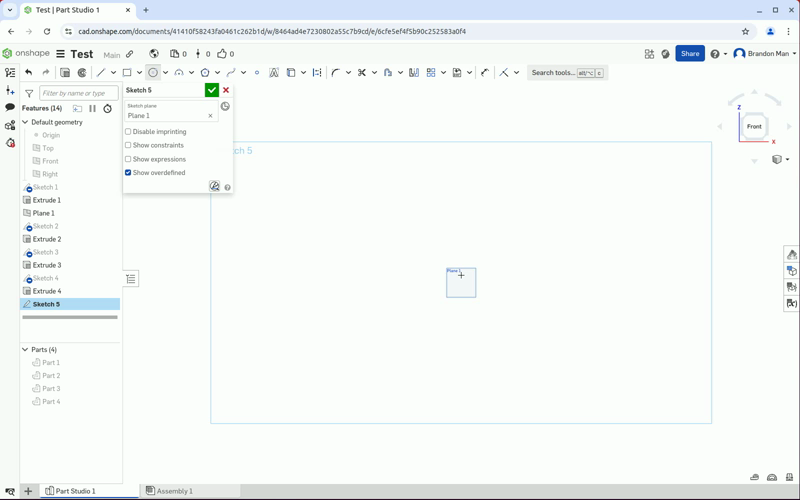
key_up(shift)
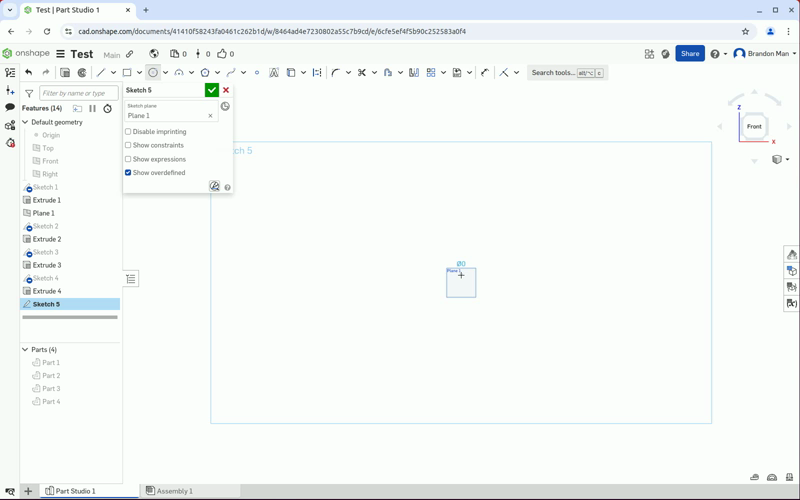
mouse_move(467, 274)
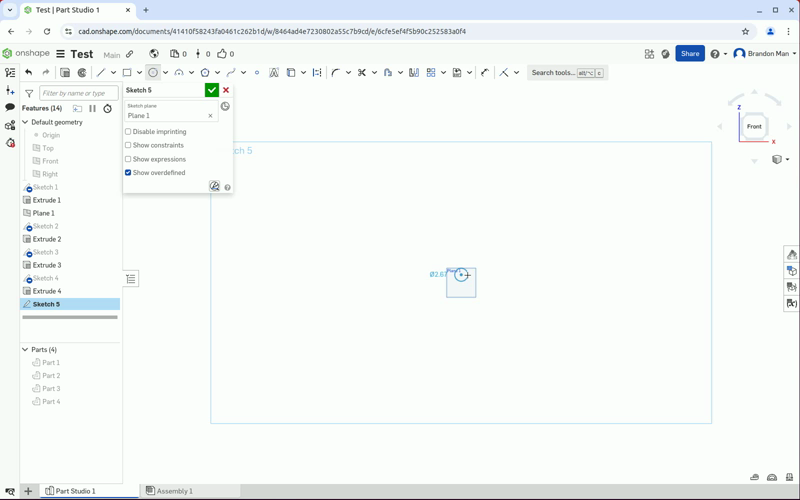
click(467, 274)
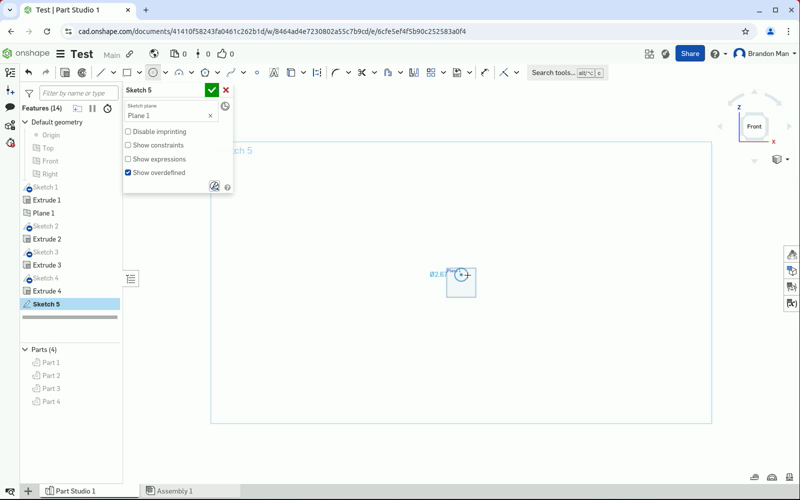
key(esc)
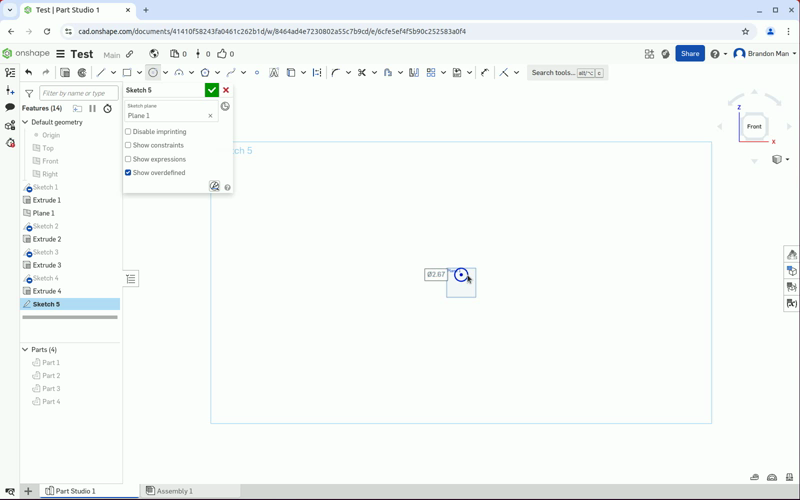
mouse_move(460, 268)
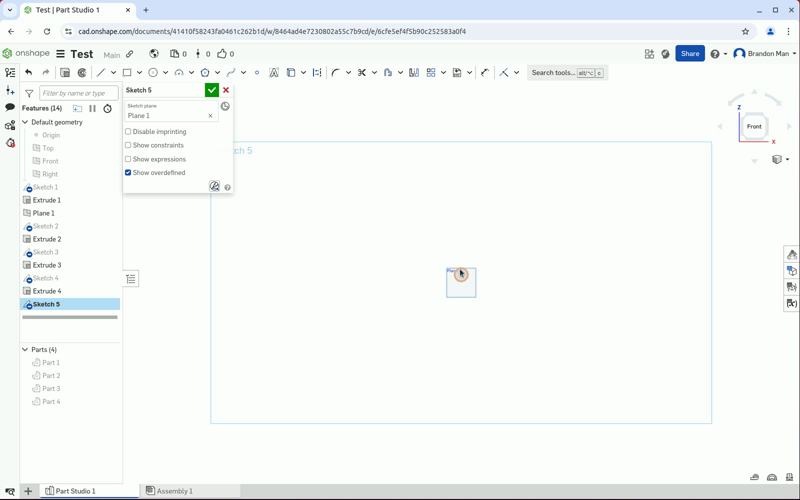
scroll(6)
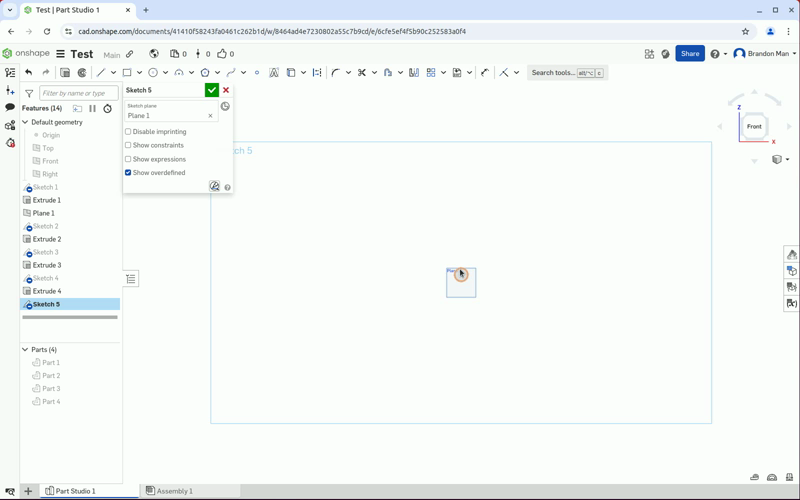
scroll(6)
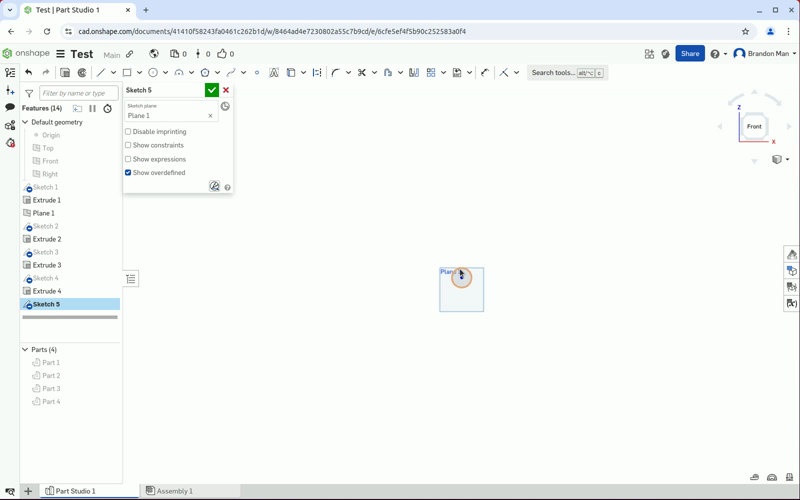
scroll(6)
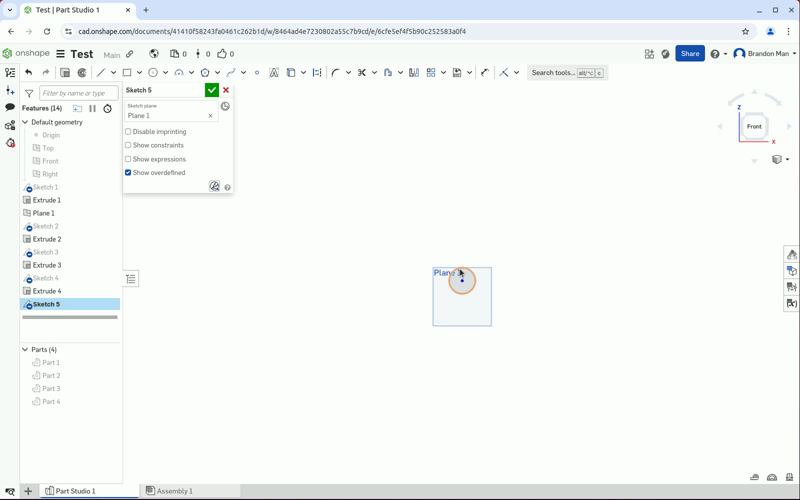
scroll(6)
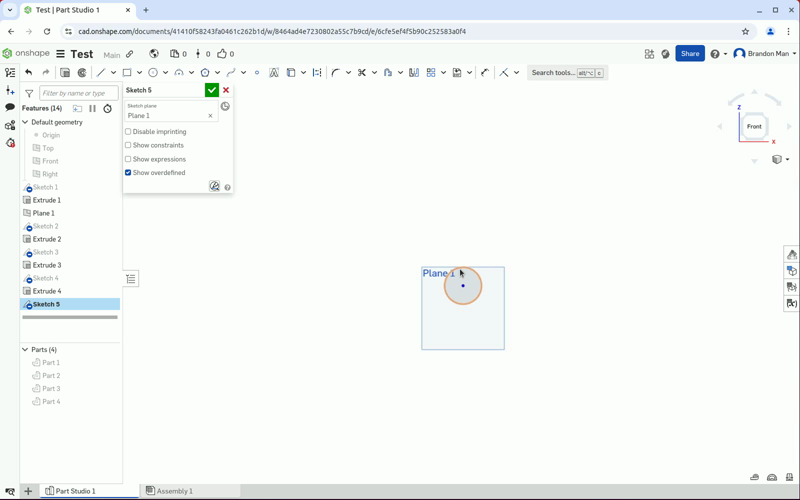
scroll(6)
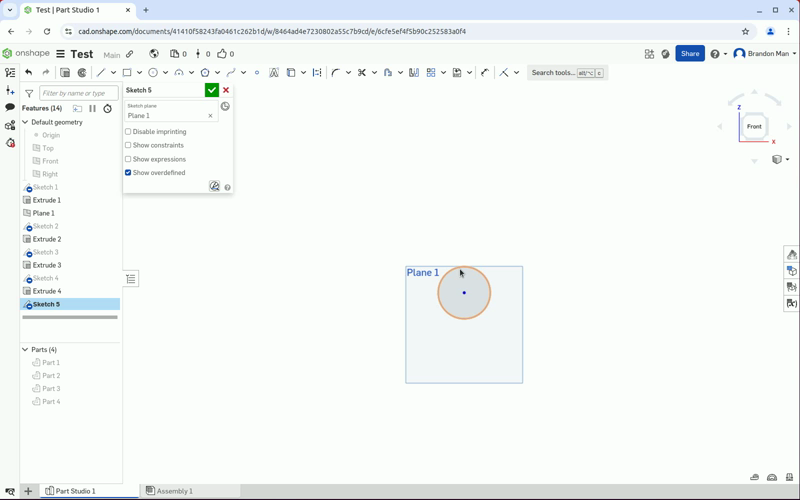
scroll(6)
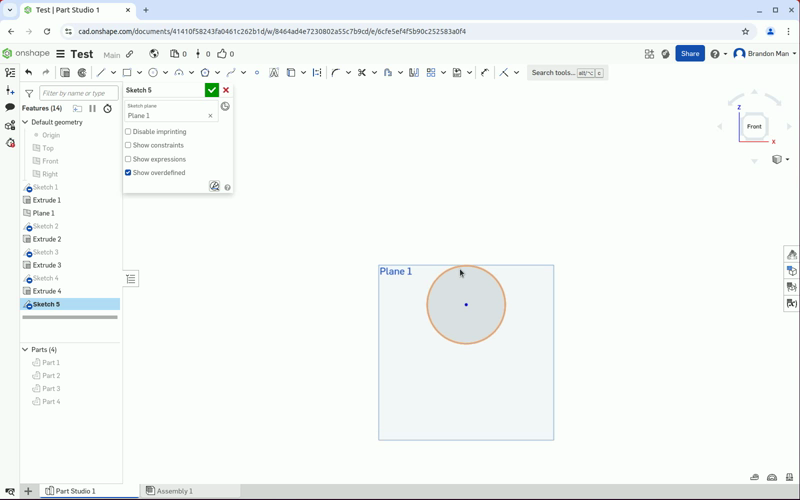
scroll(6)
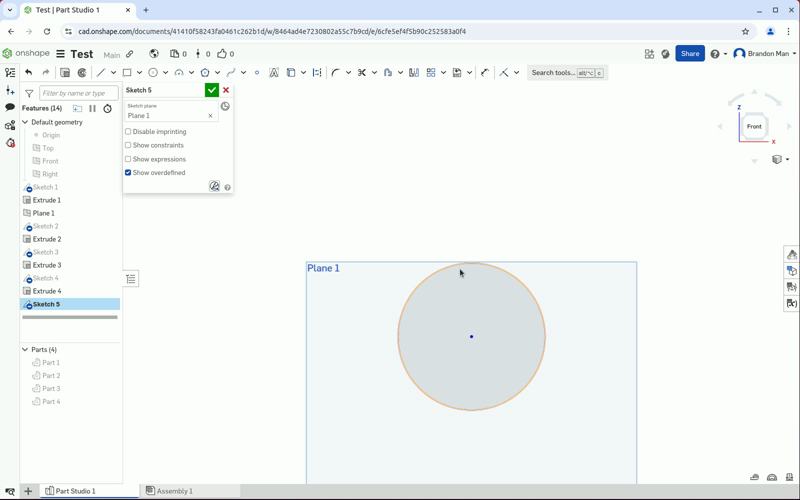
click(460, 268)
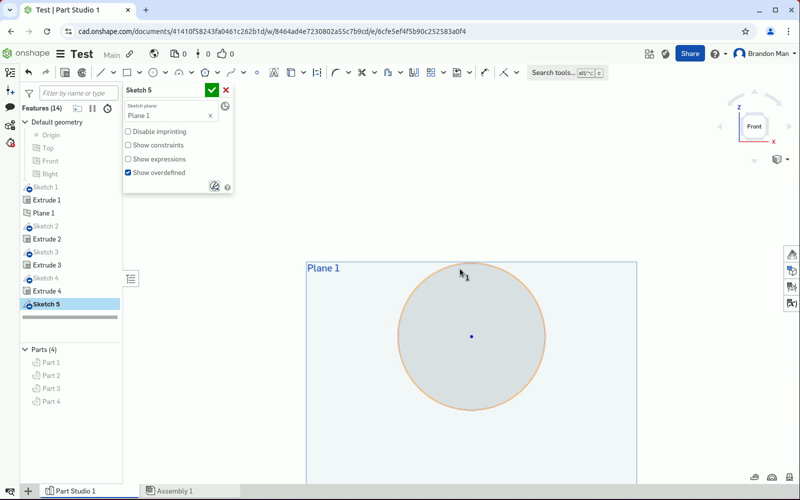
scroll(-6)
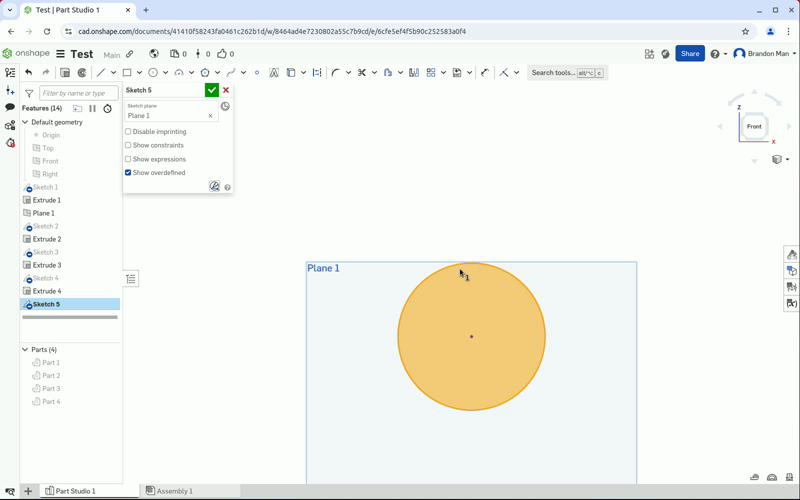
scroll(-6)
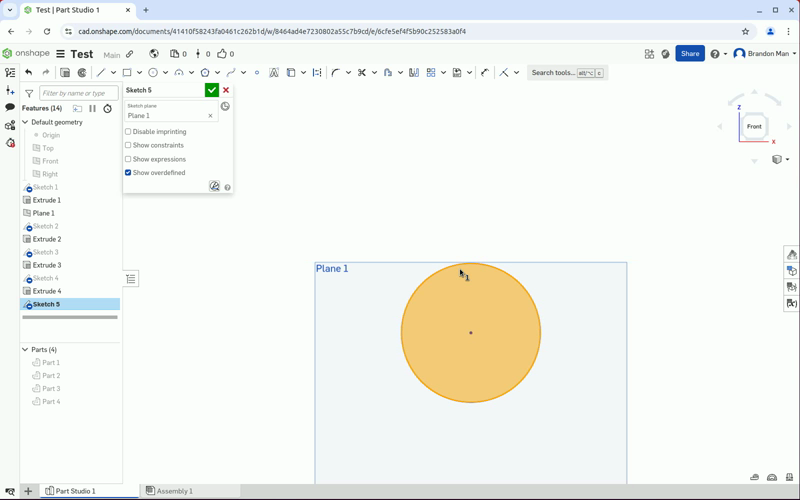
scroll(-6)
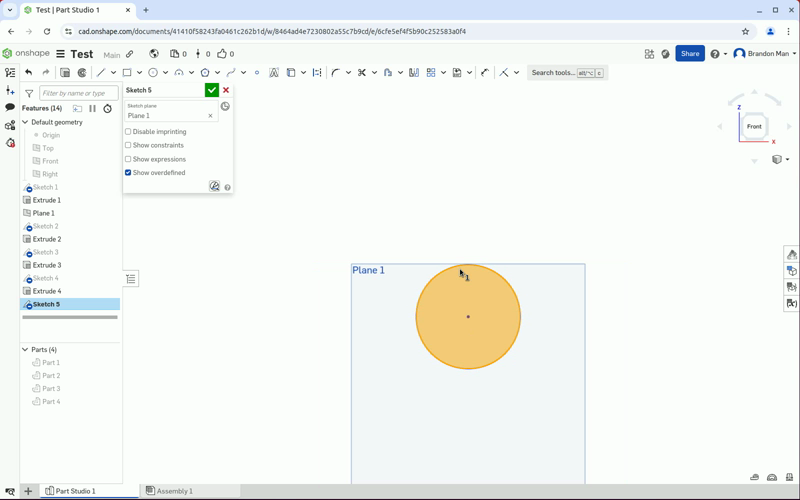
scroll(-6)
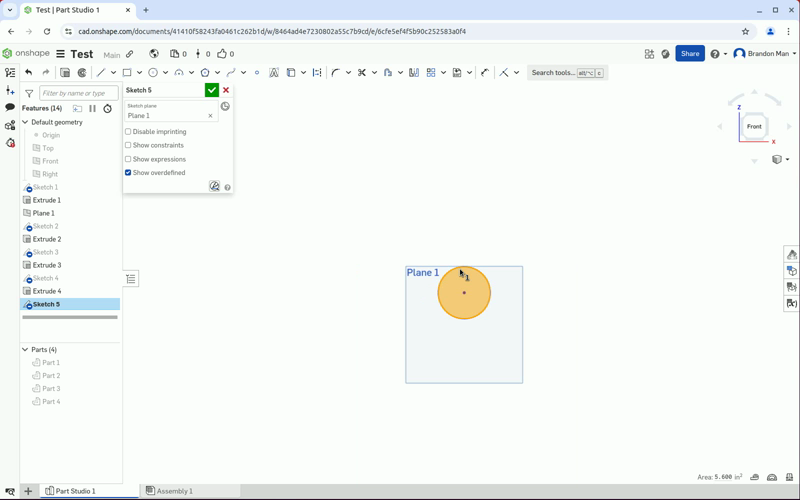
scroll(-6)
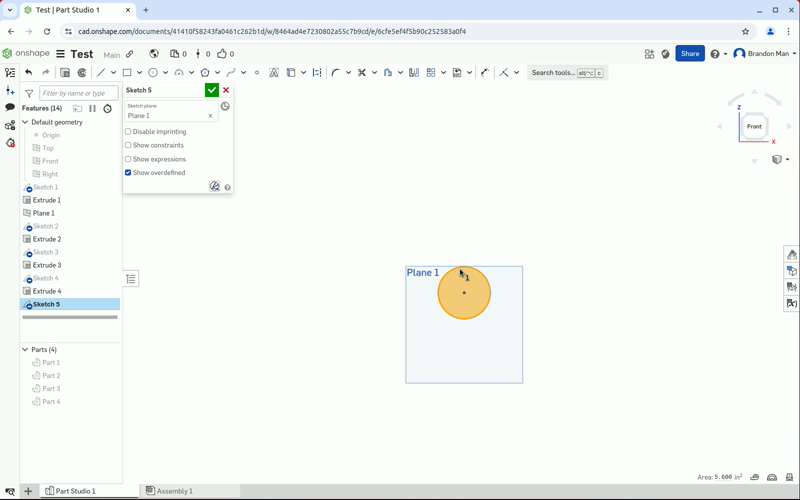
scroll(-6)
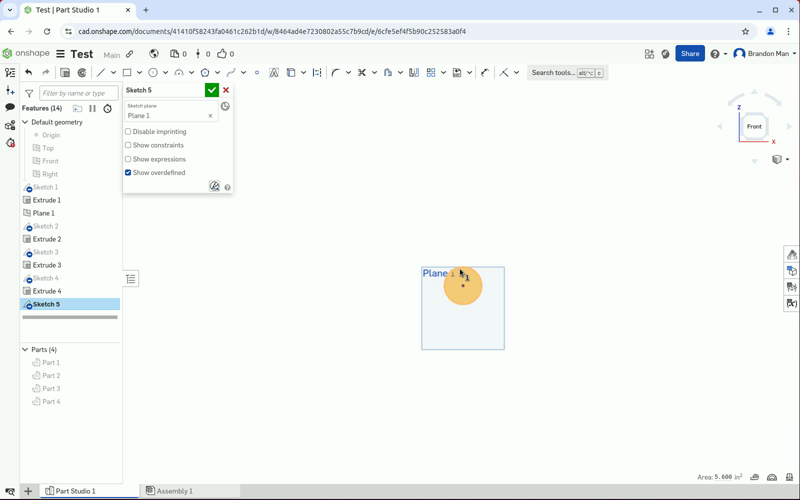
scroll(-6)
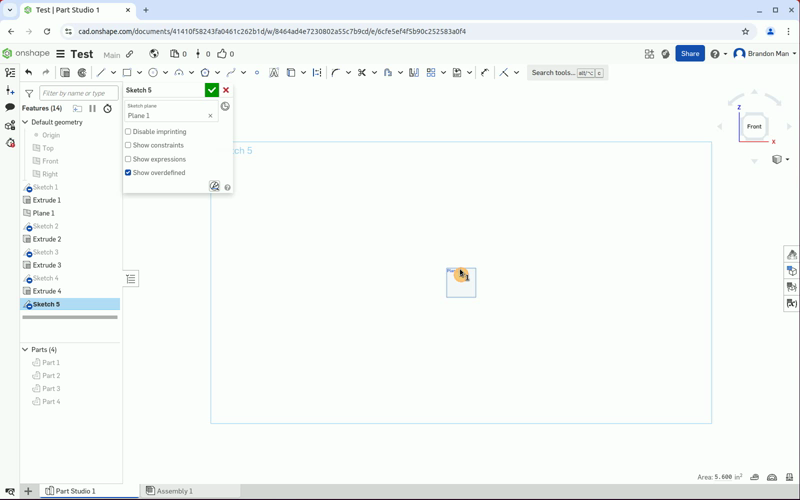
mouse_move(73, 352)
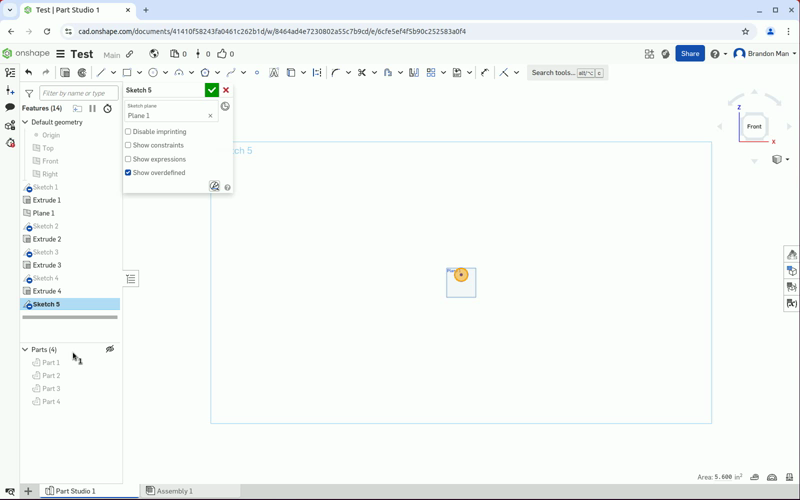
key(shift+y)
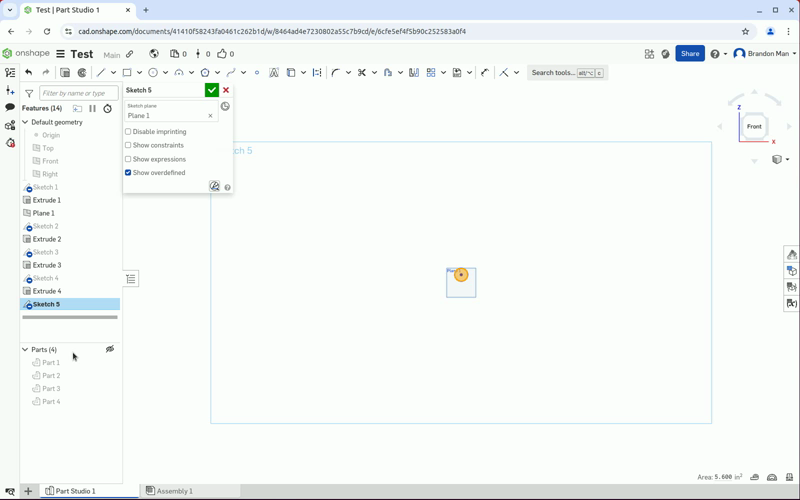
key(shift+e)
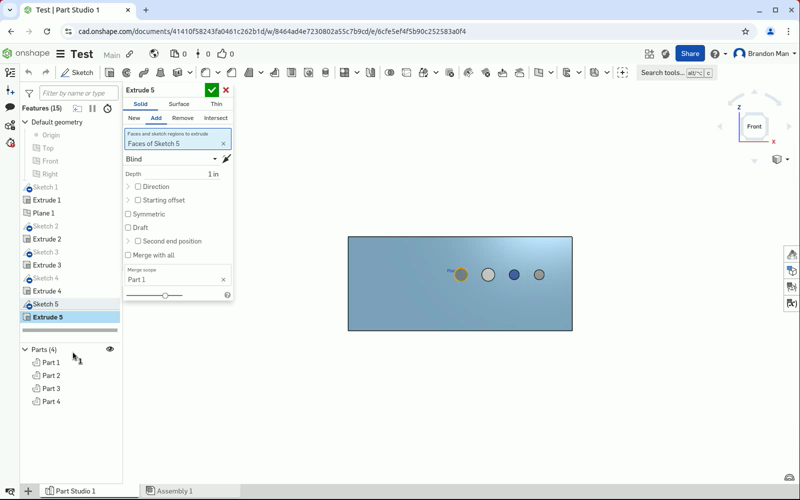
mouse_move(143, 106)
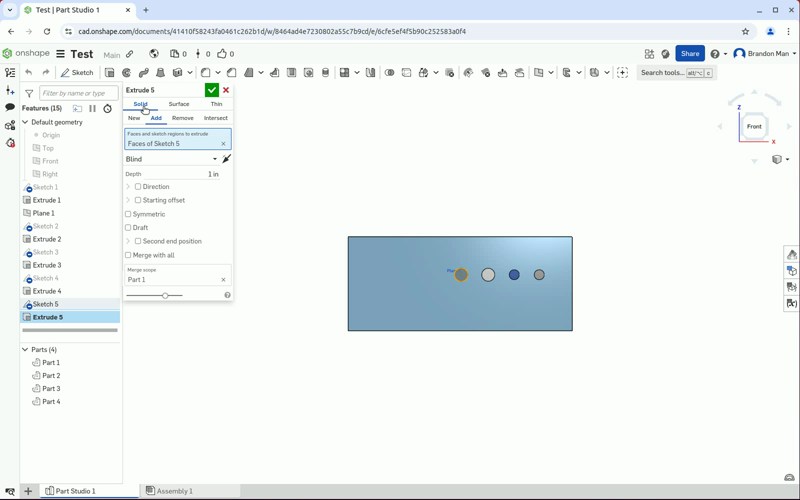
click(143, 106)
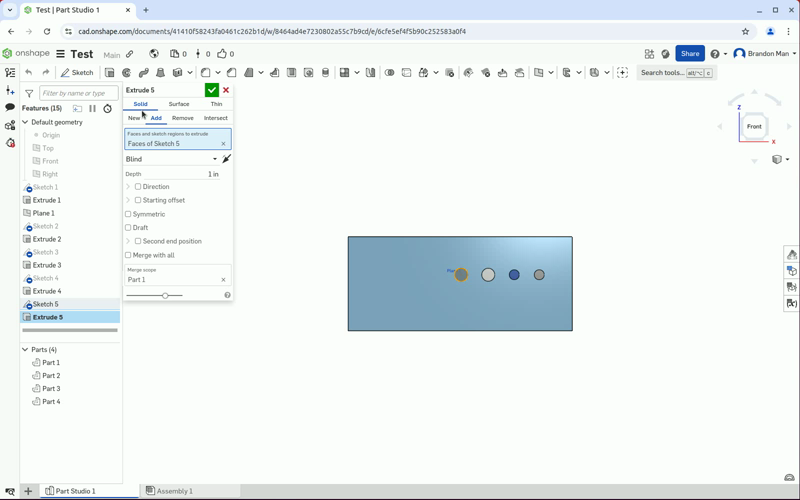
mouse_move(137, 120)
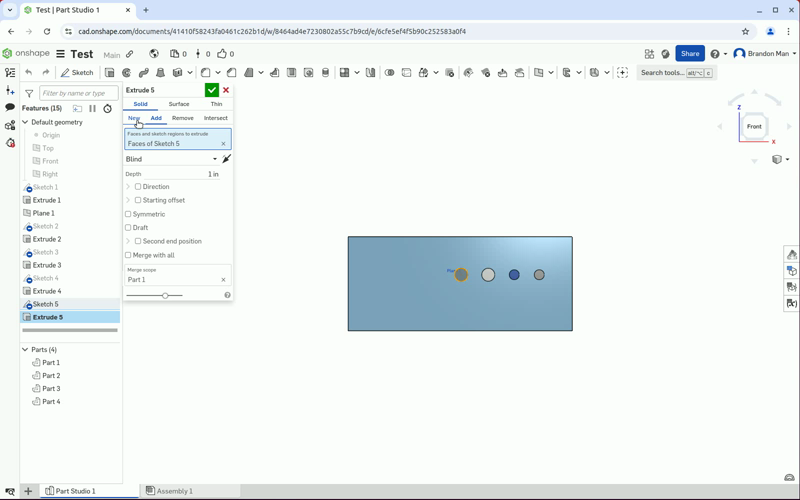
click(137, 120)
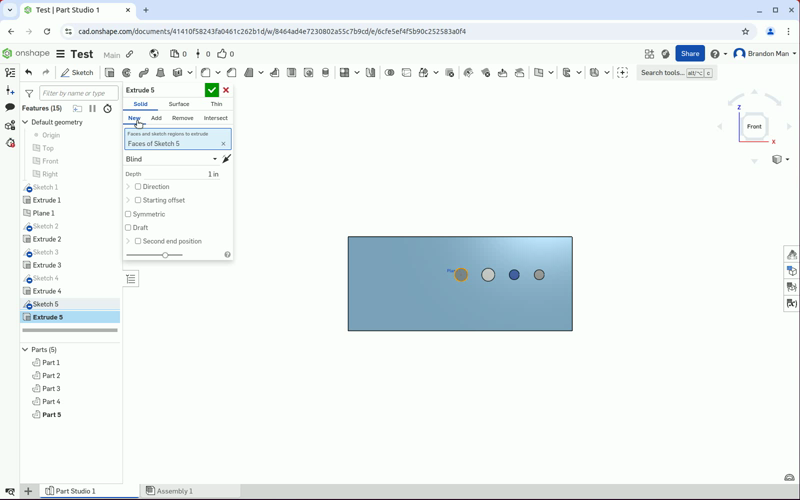
key(tab, 4)
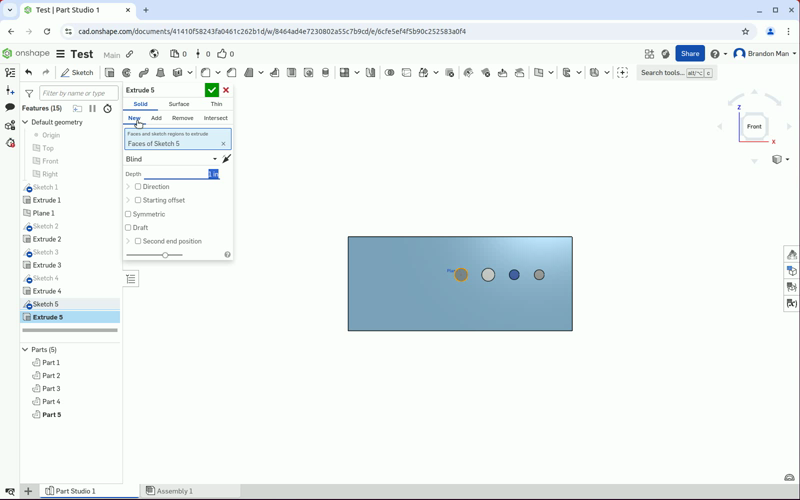
text(0.963)
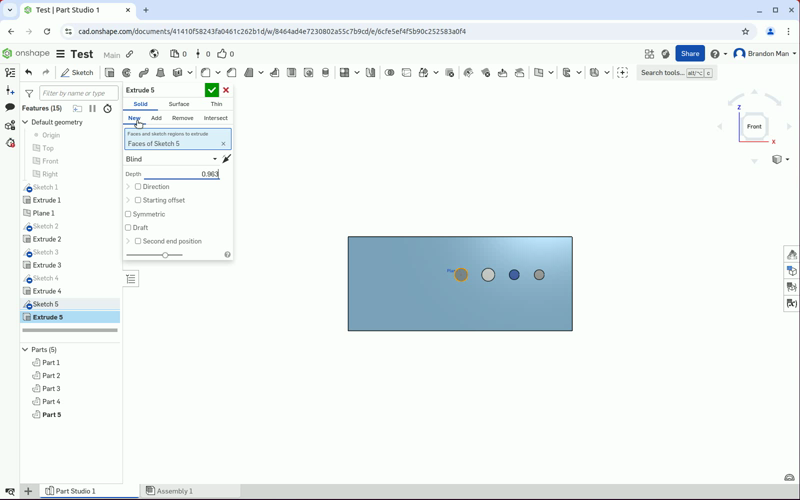
key(enter)
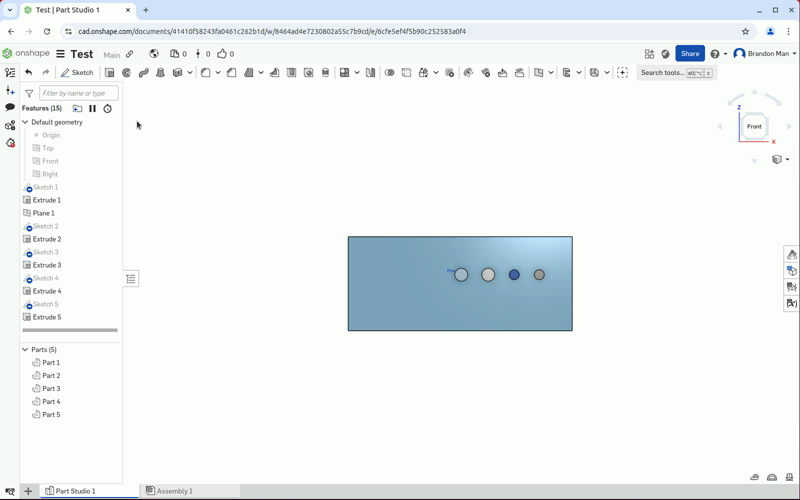
key(shift+h)
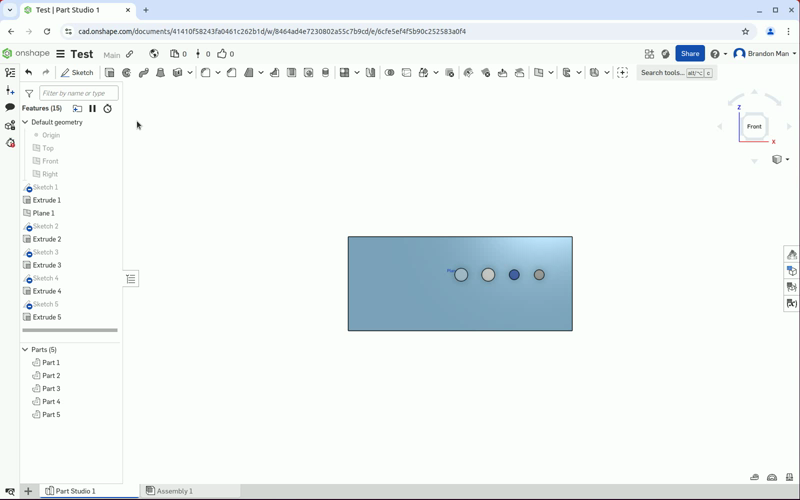
key(shift+h)
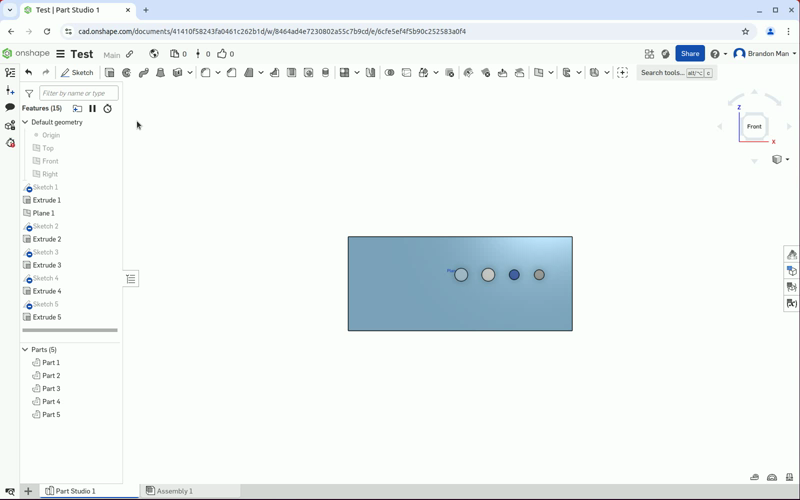
mouse_move(73, 189)
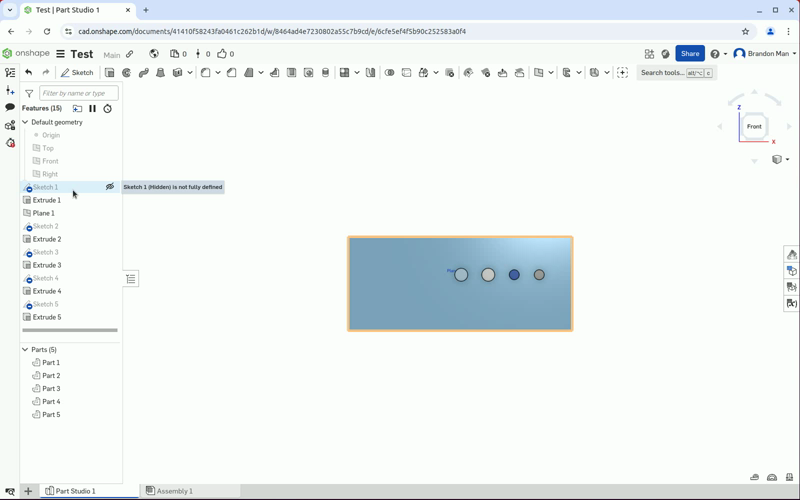
click(73, 189)
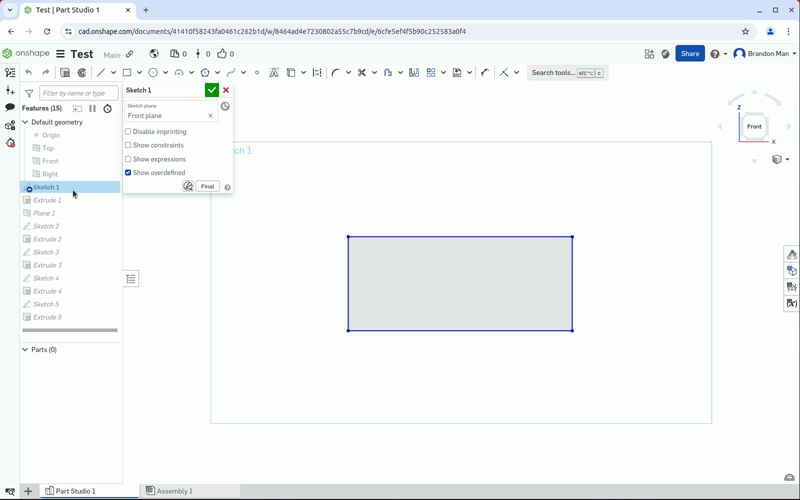
mouse_move(229, 92)
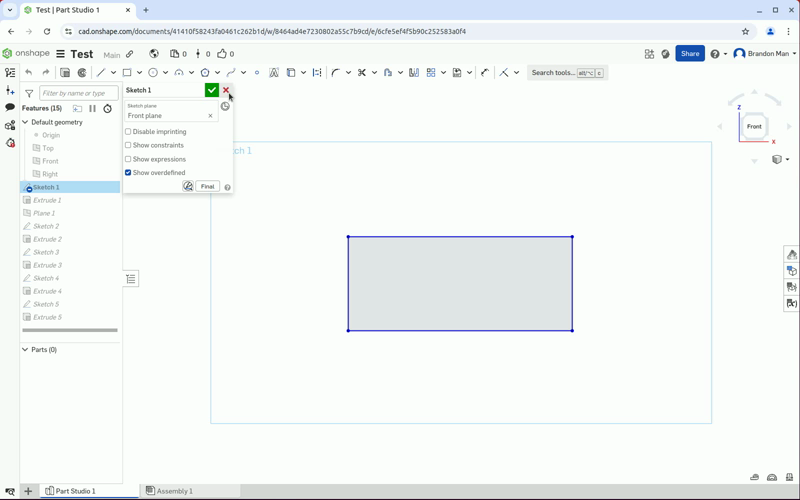
click(229, 92)
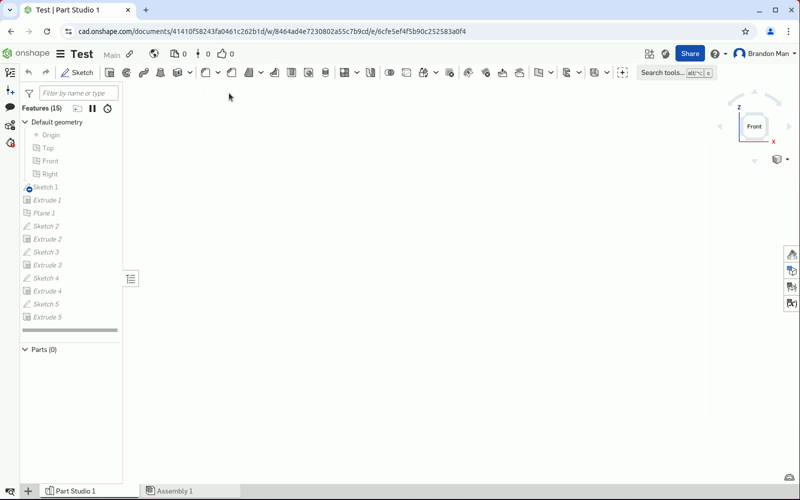
key(shift+s)
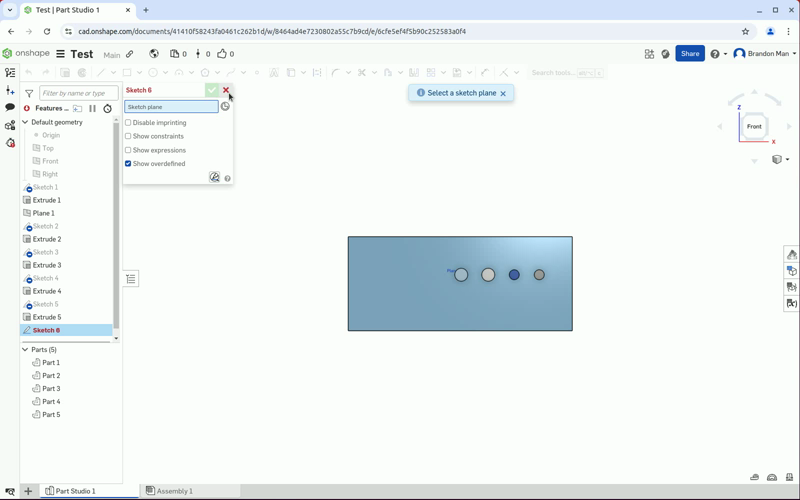
mouse_move(69, 215)
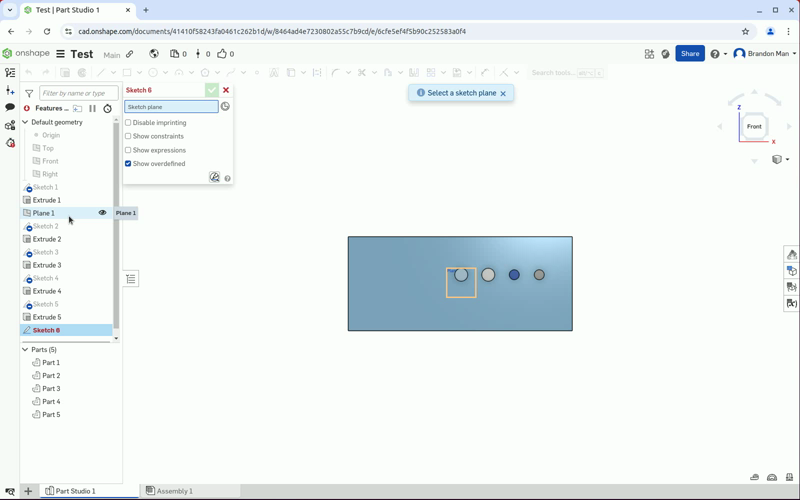
click(69, 215)
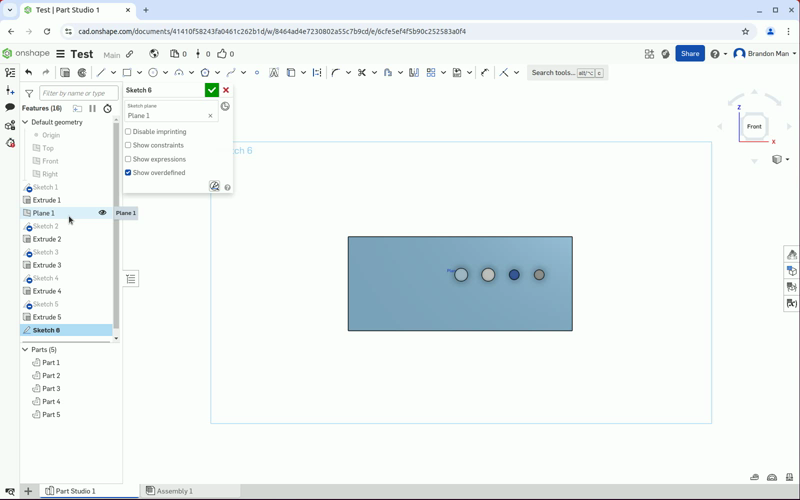
mouse_move(73, 352)
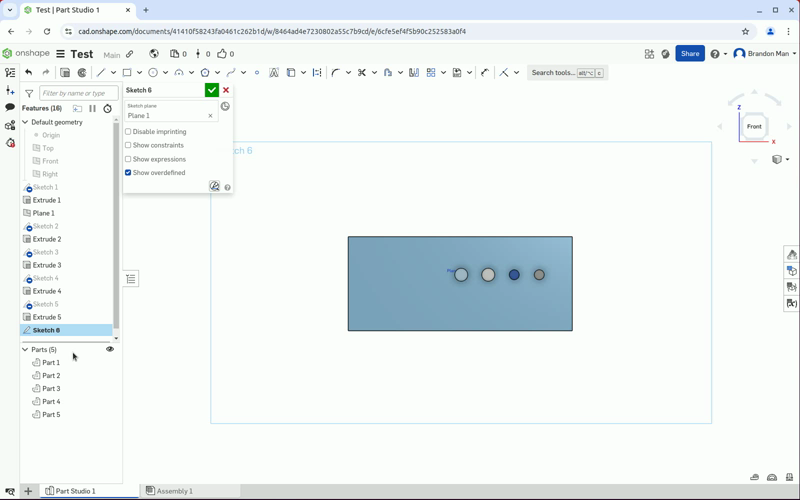
key(y)
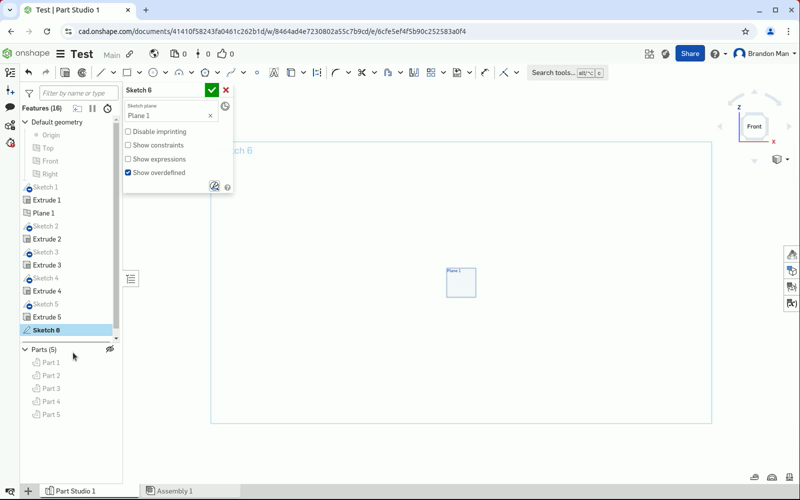
key(c)
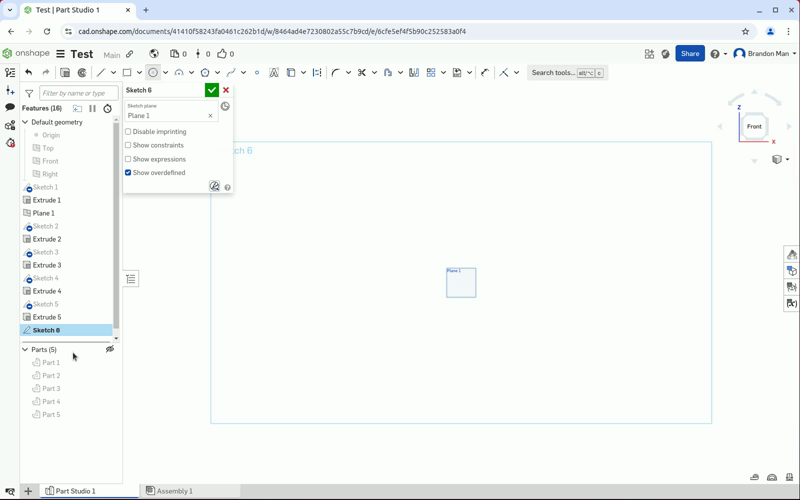
key_down(shift)
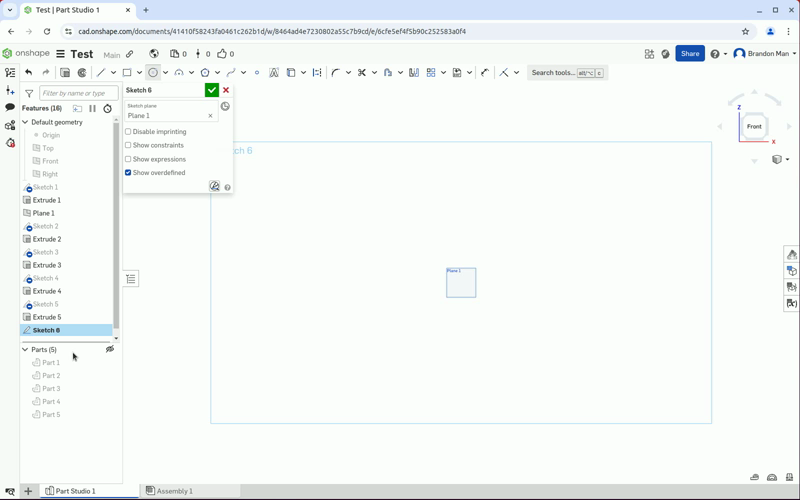
mouse_move(555, 274)
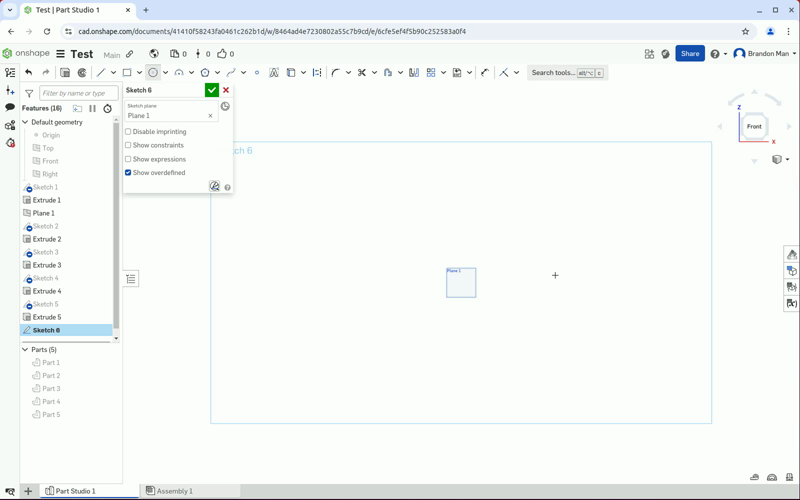
click(555, 274)
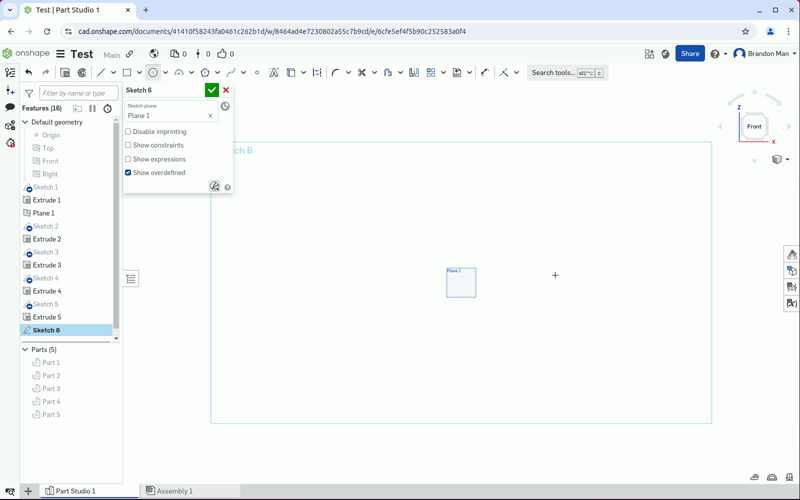
key_up(shift)
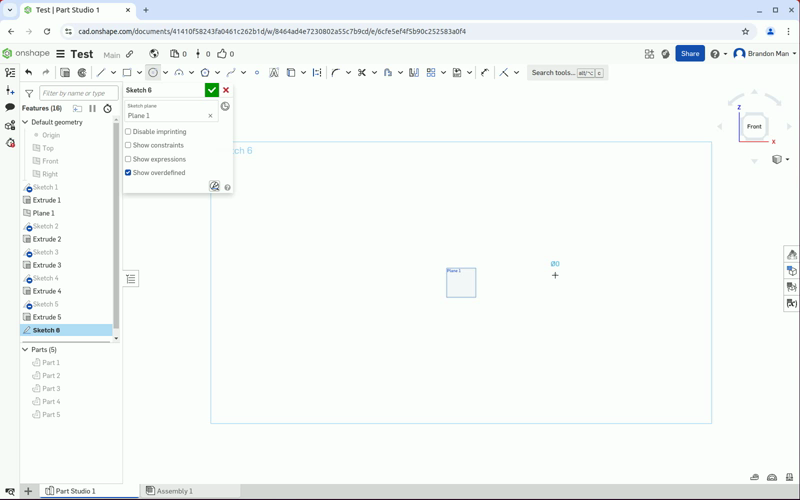
mouse_move(559, 274)
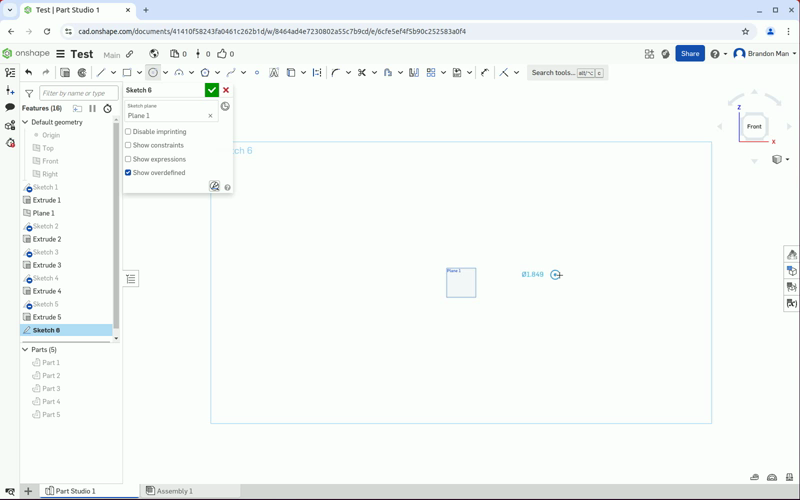
click(559, 274)
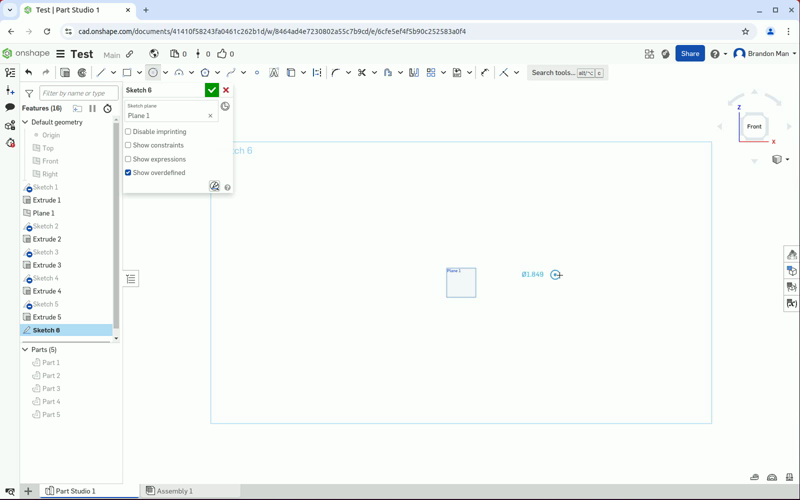
key(esc)
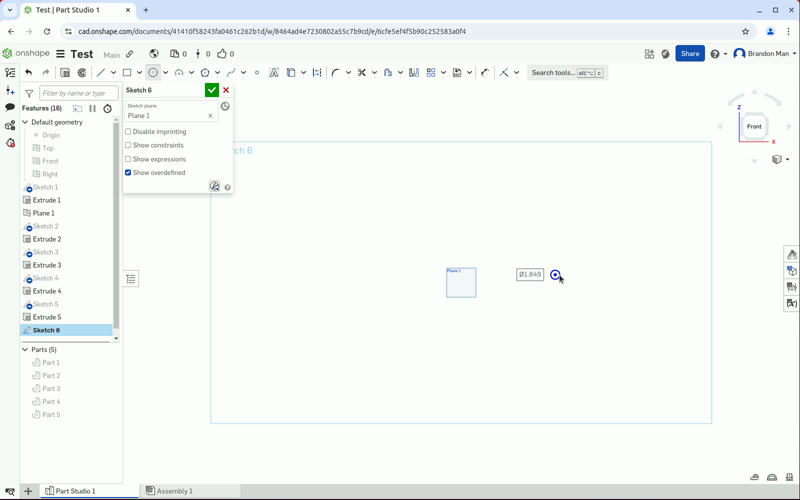
mouse_move(553, 274)
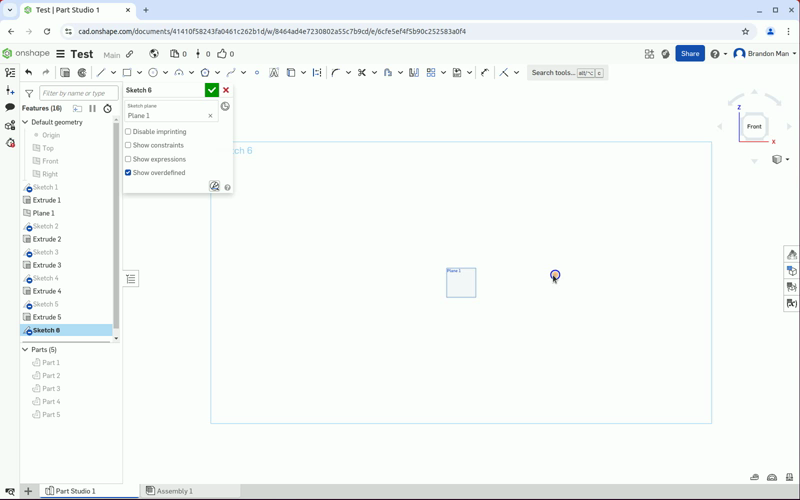
scroll(6)
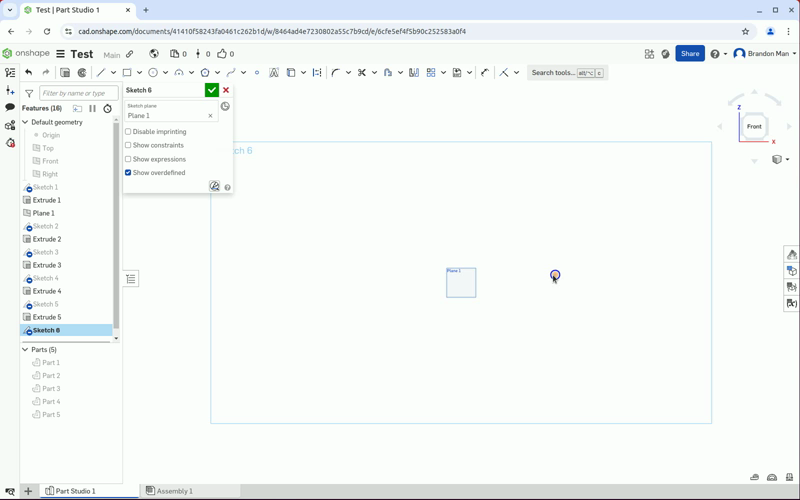
scroll(6)
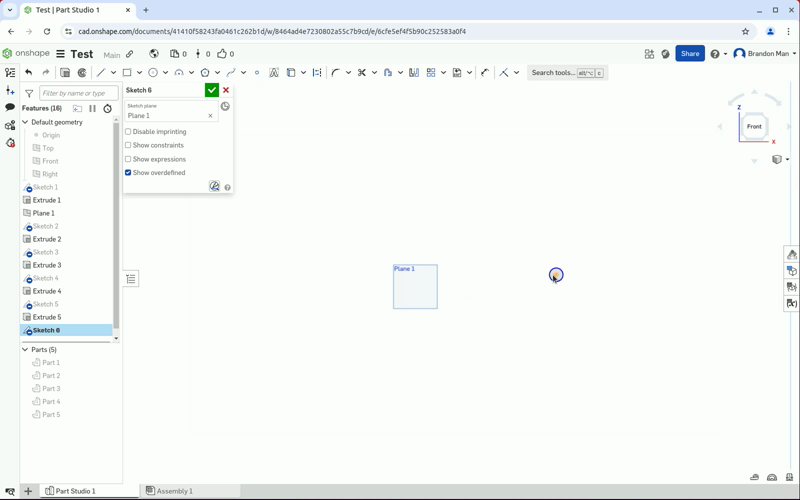
scroll(6)
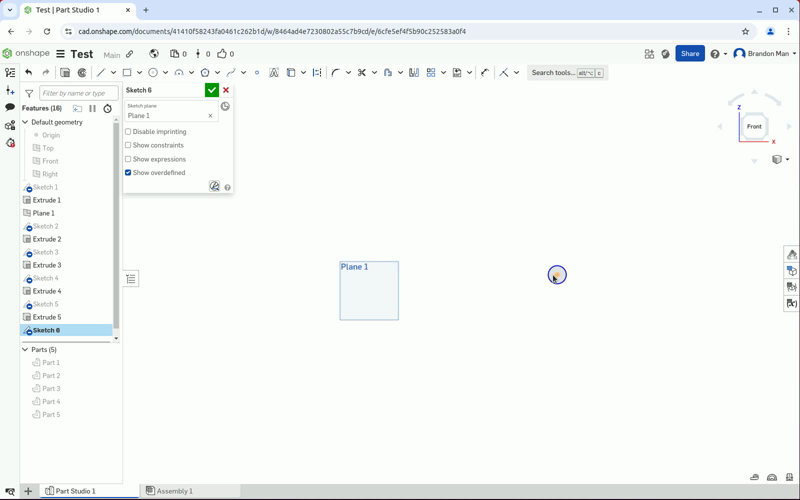
scroll(6)
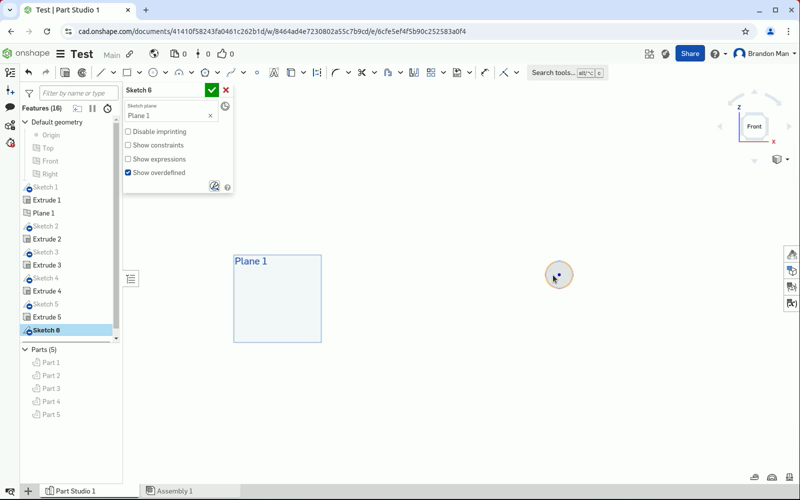
scroll(6)
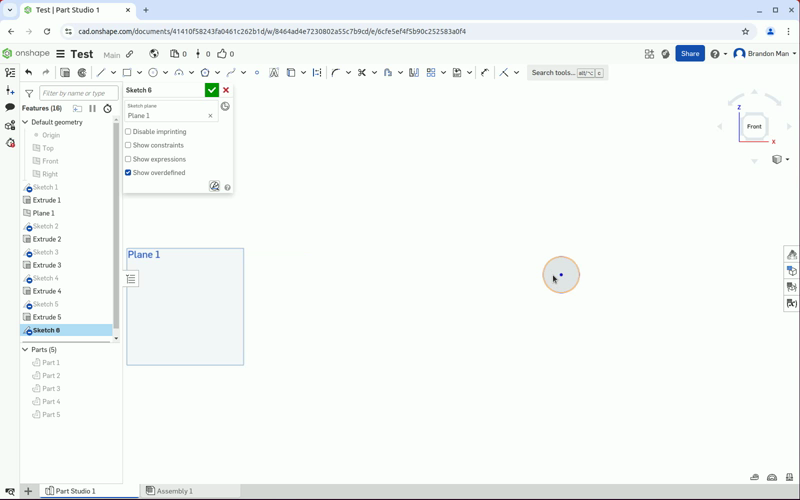
scroll(6)
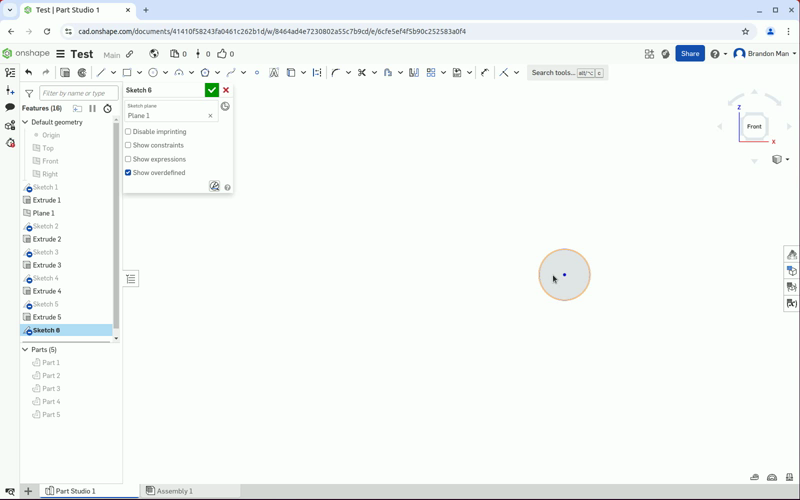
scroll(6)
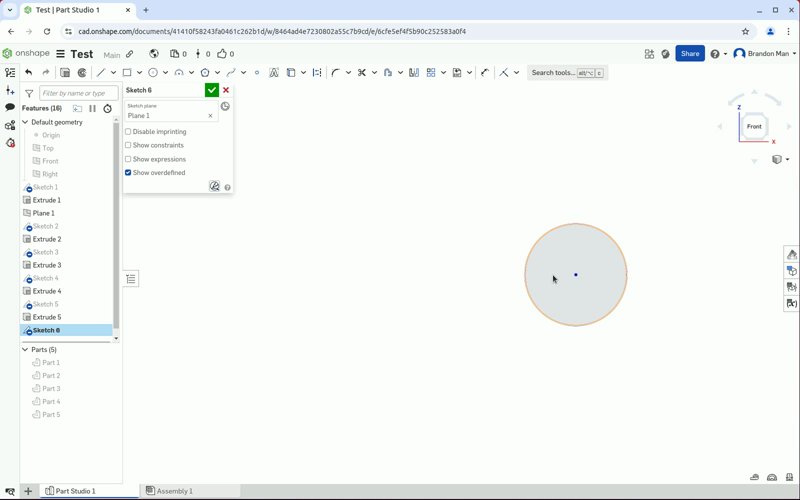
click(553, 274)
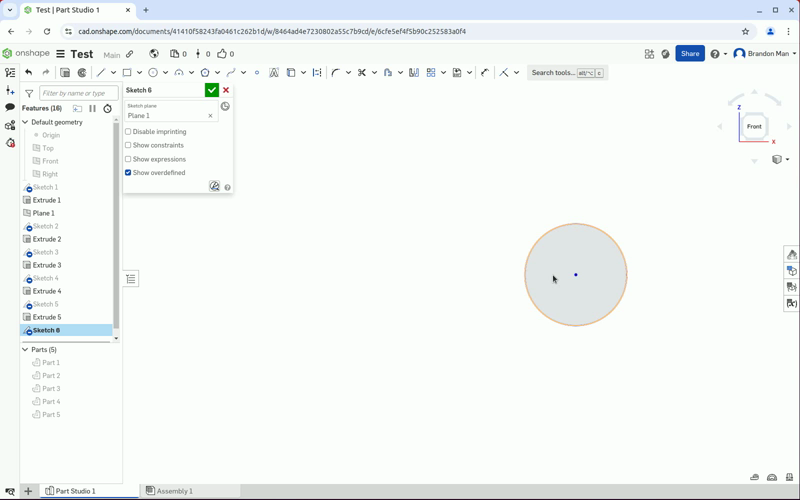
scroll(-6)
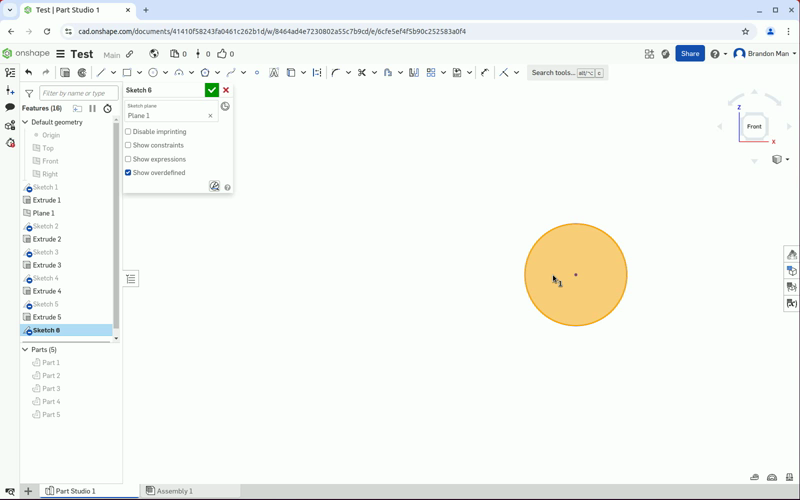
scroll(-6)
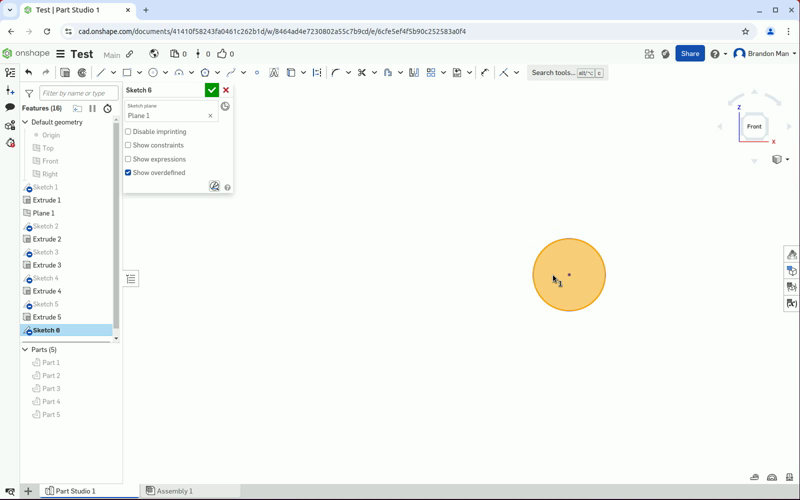
scroll(-6)
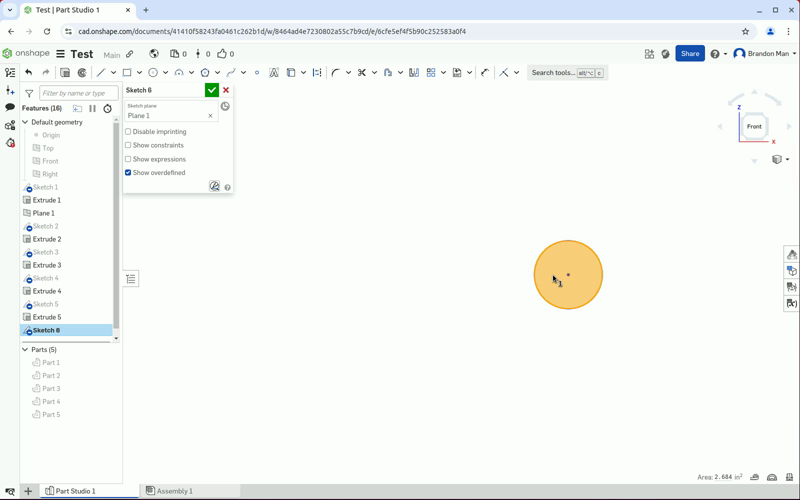
scroll(-6)
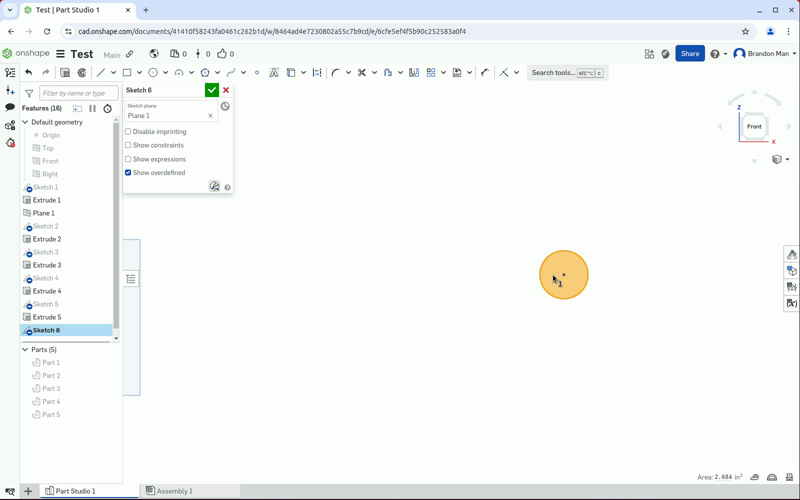
scroll(-6)
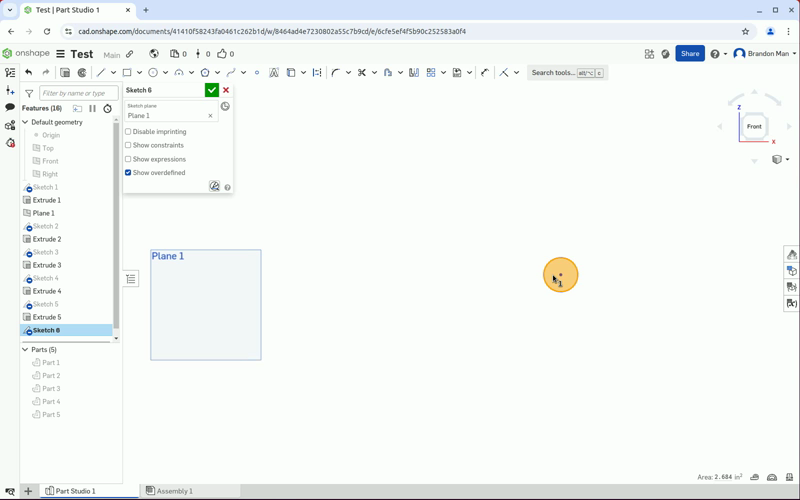
scroll(-6)
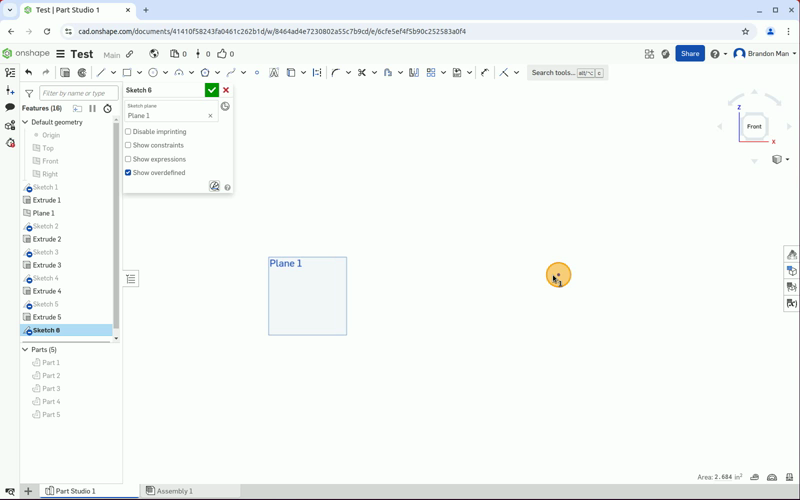
scroll(-6)
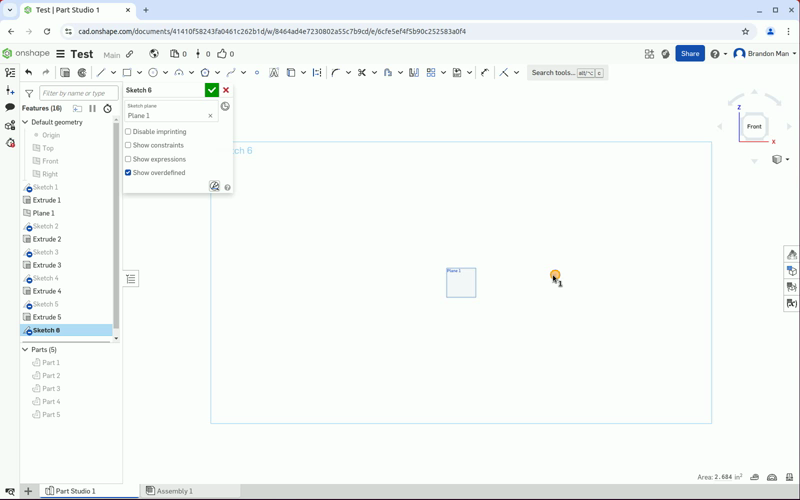
mouse_move(73, 352)
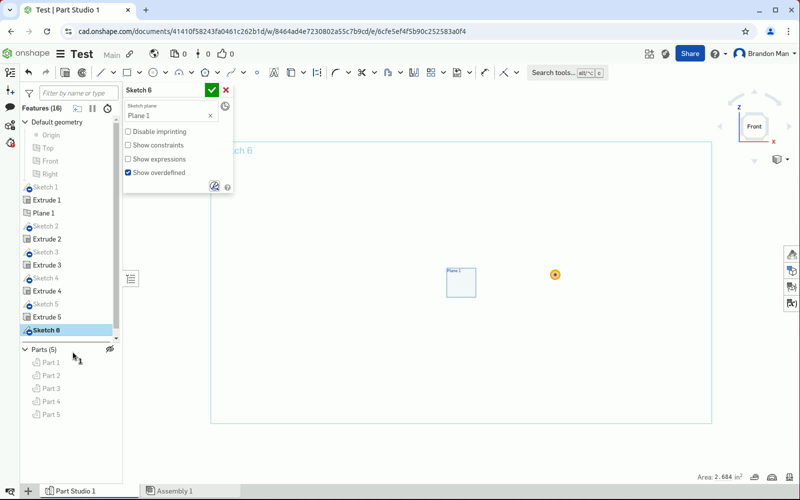
key(shift+y)
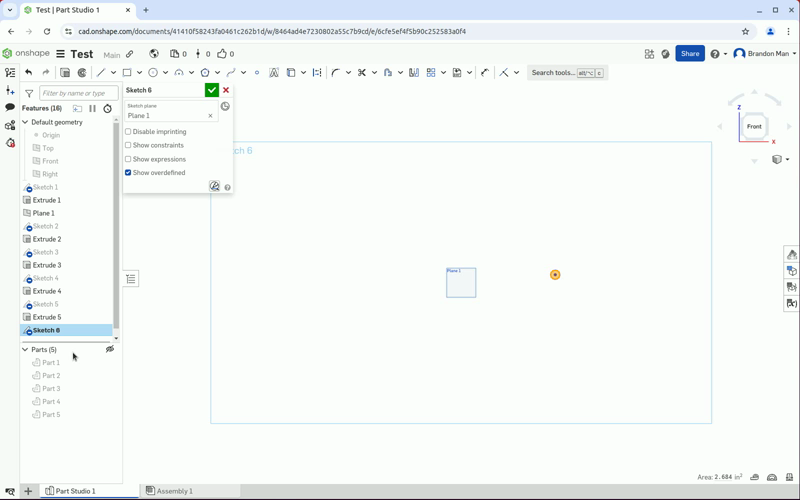
key(shift+e)
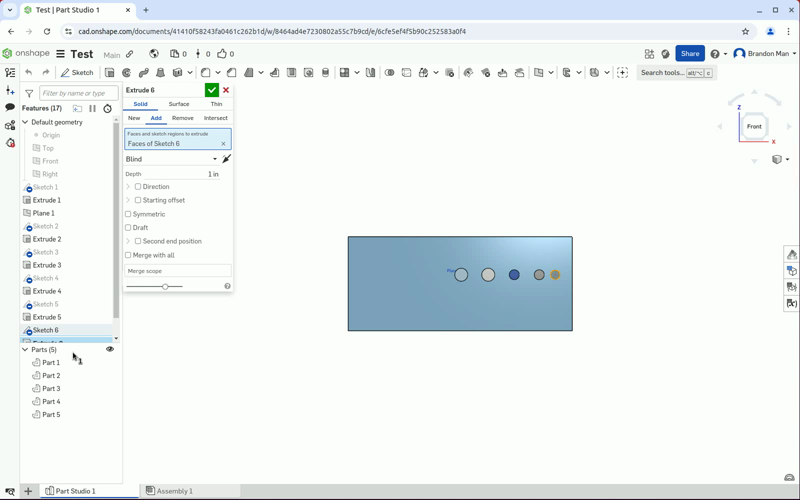
mouse_move(143, 106)
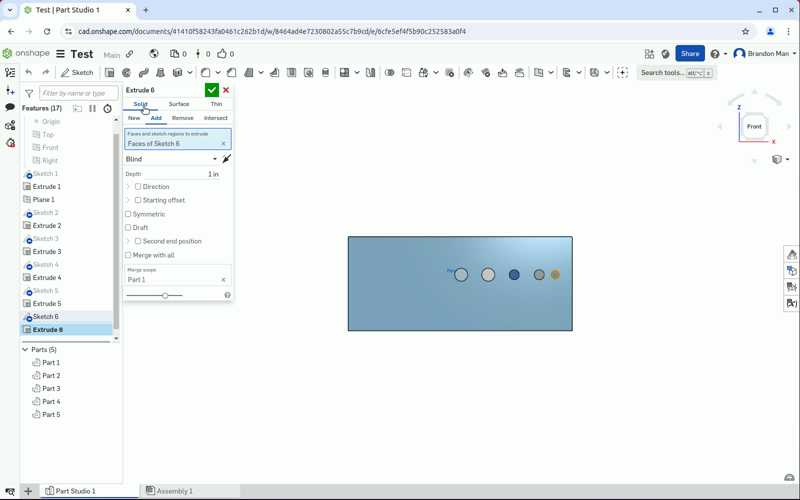
click(143, 106)
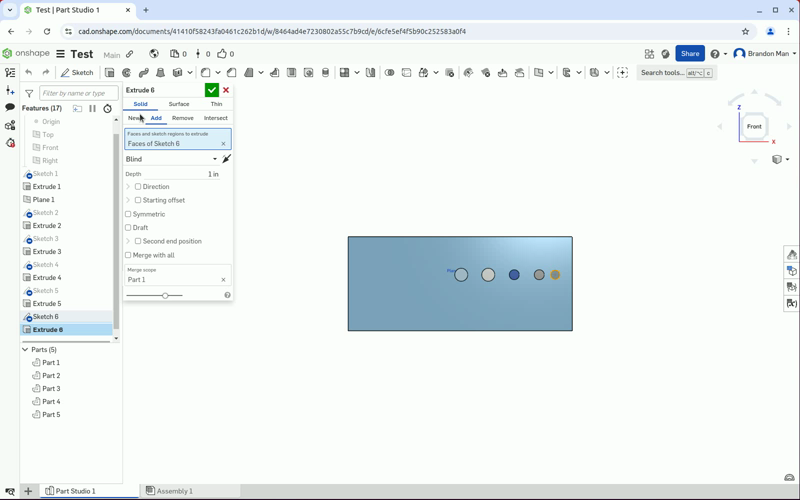
mouse_move(137, 120)
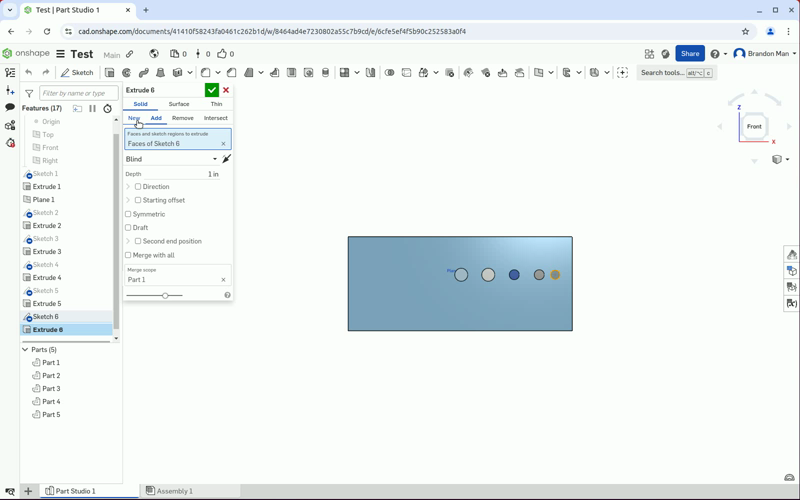
click(137, 120)
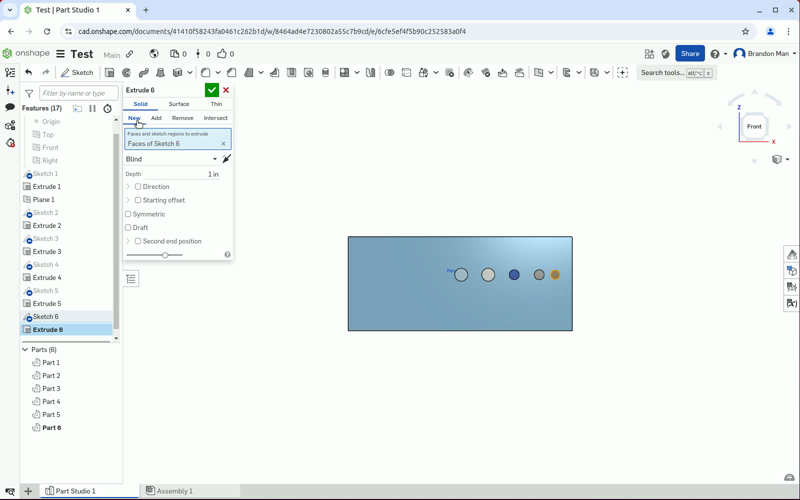
key(tab, 4)
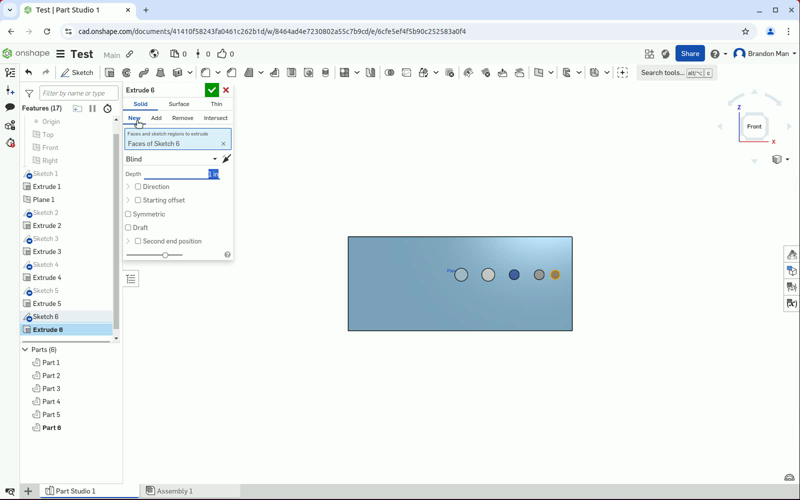
text(0.963)
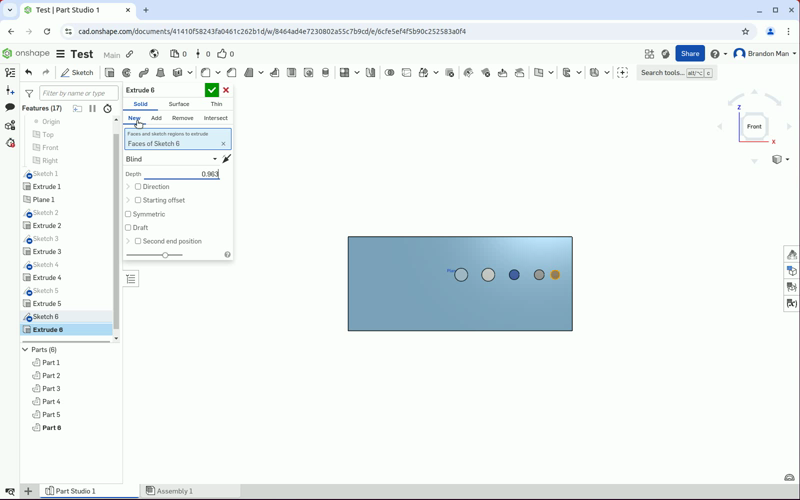
key(enter)
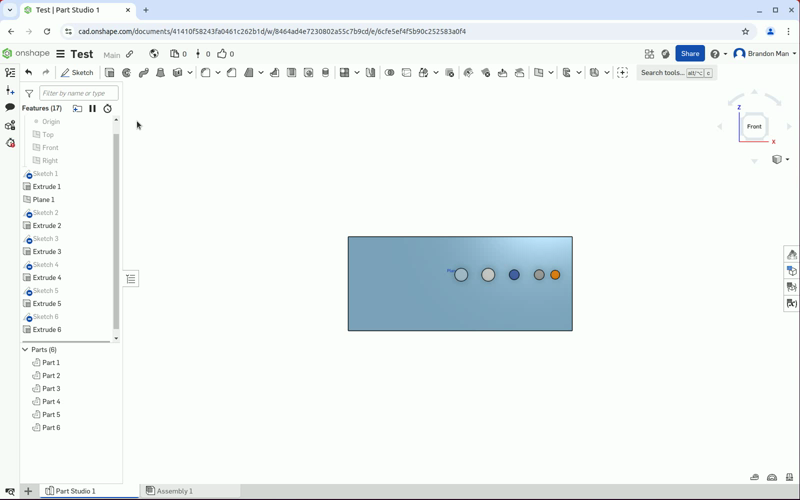
key(shift+h)
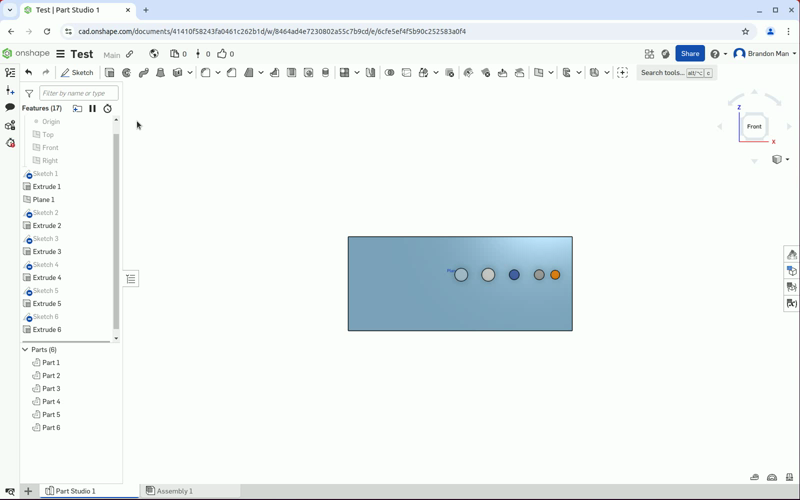
key(shift+h)
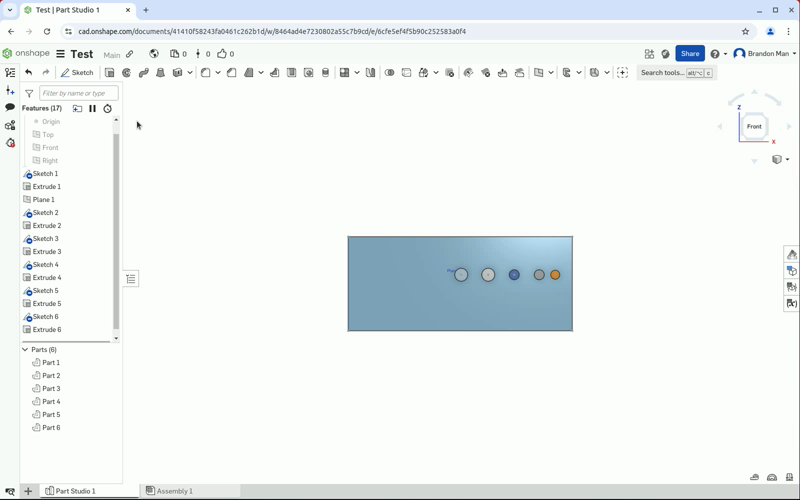
key(shift+7)
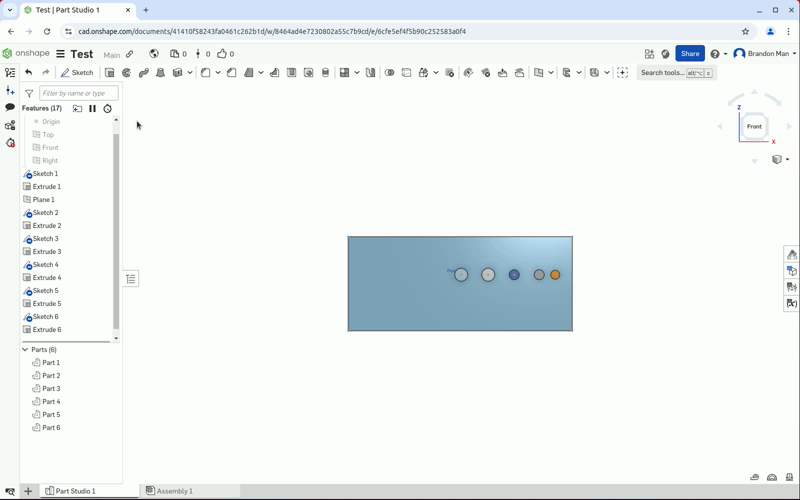
key(left, 2)
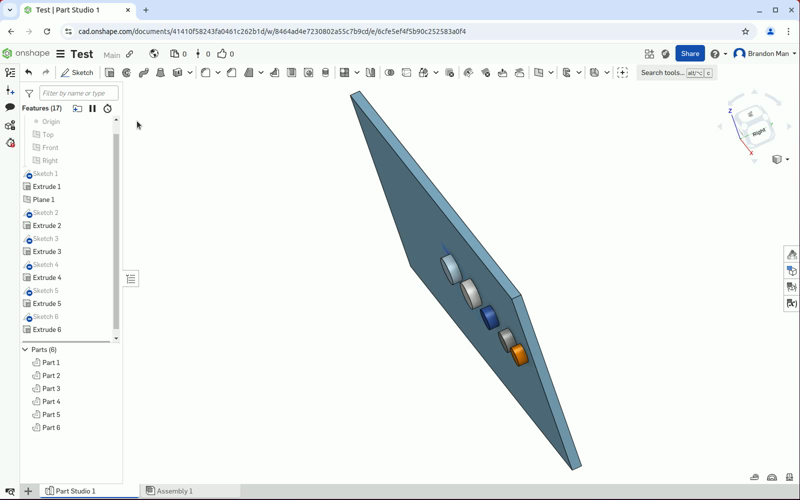
key(down, 2)
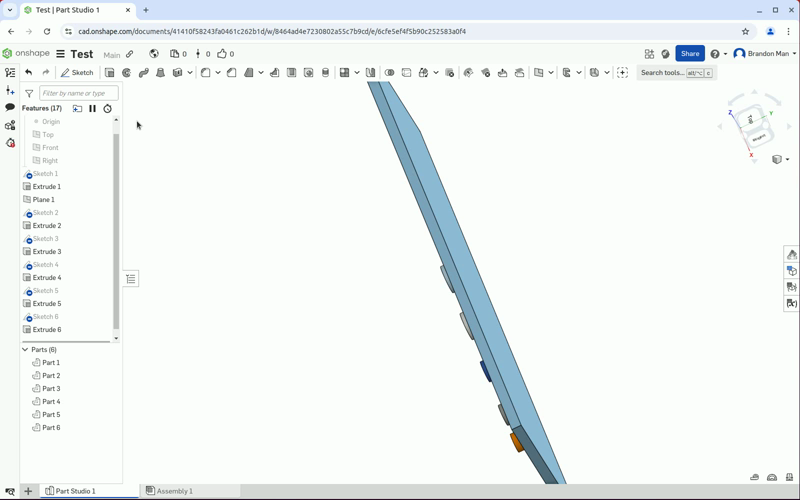
key(up, 2)
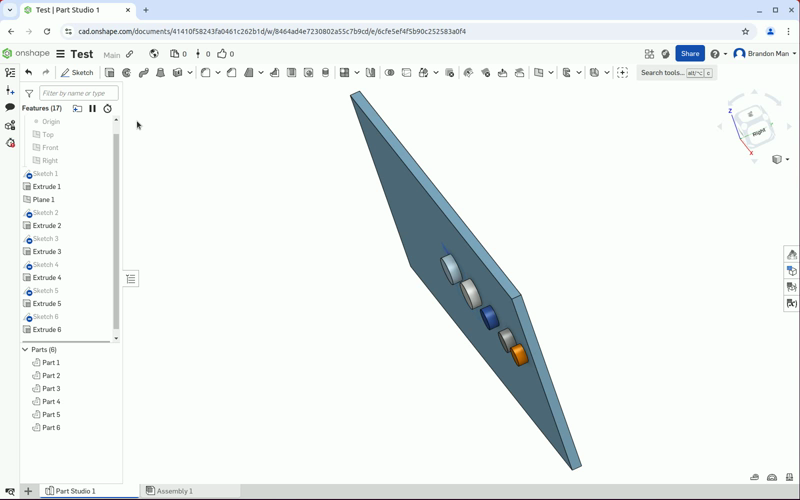
key(right, 2)
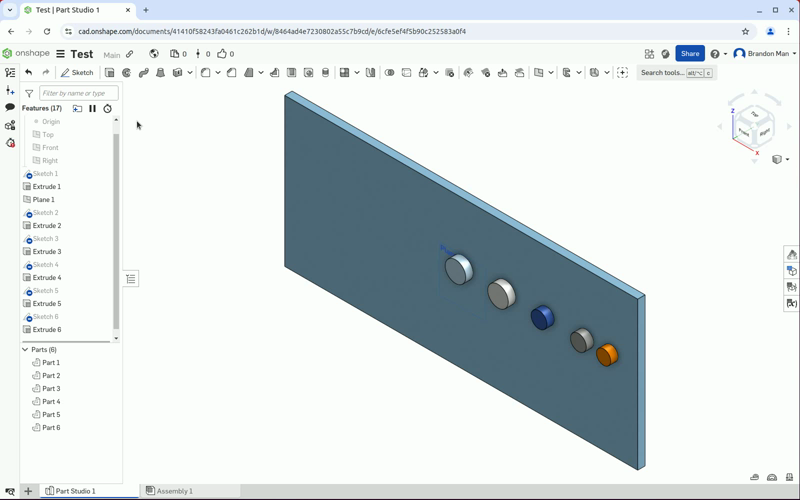
mouse_move(69, 176)
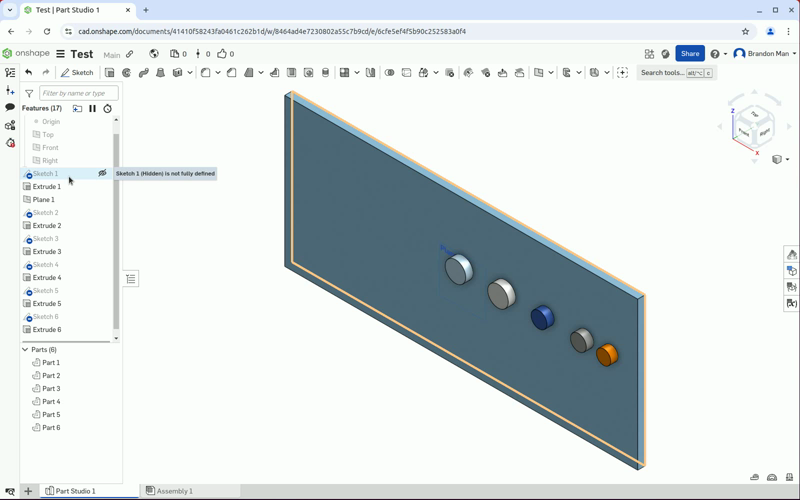
click(69, 176)